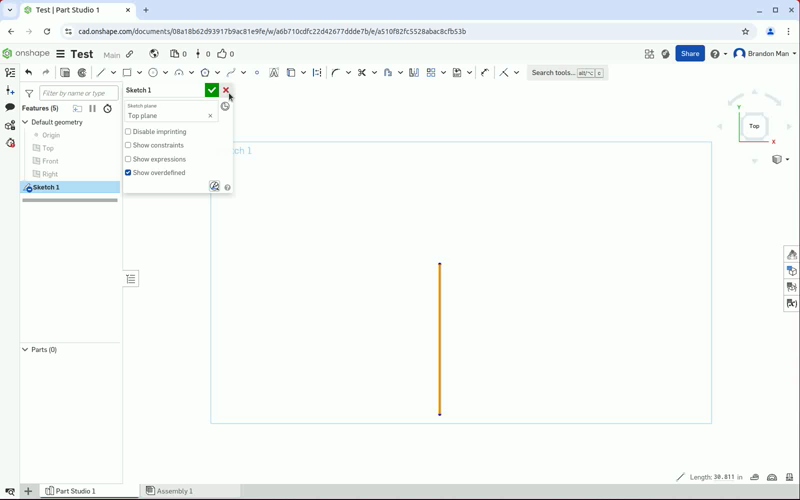
key(shift+h)
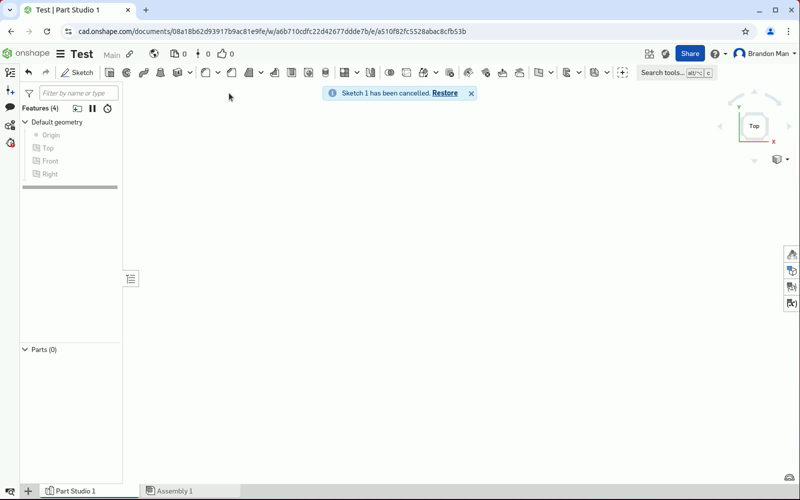
mouse_move(73, 352)
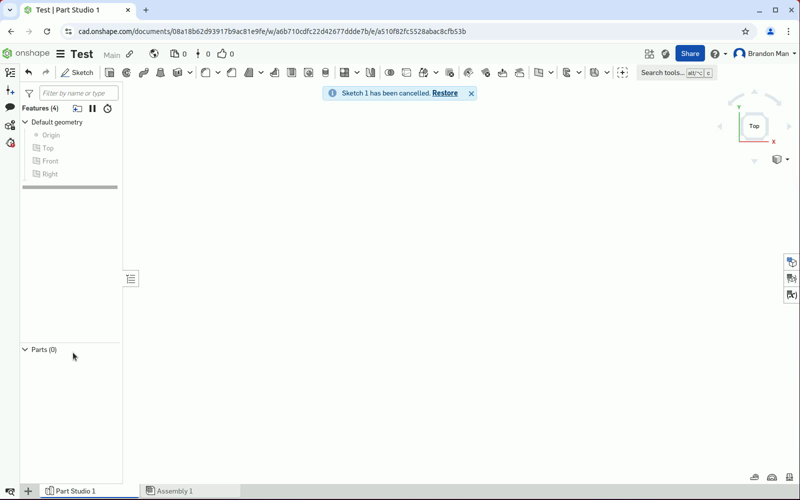
key(y)
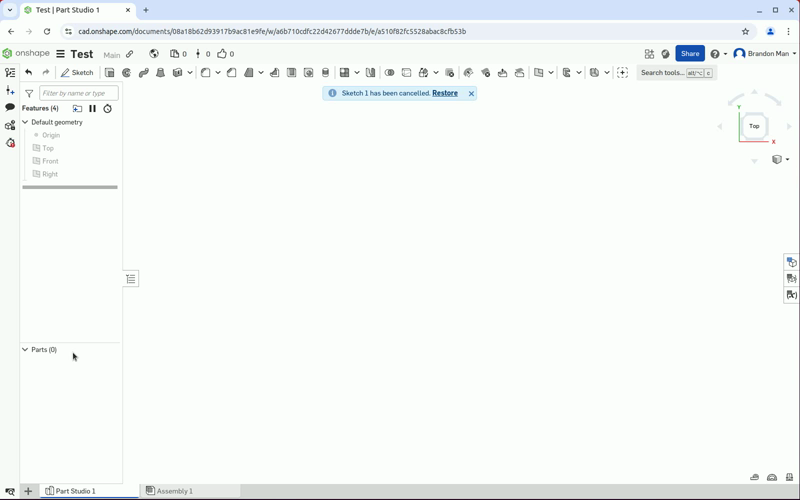
key(shift+p)
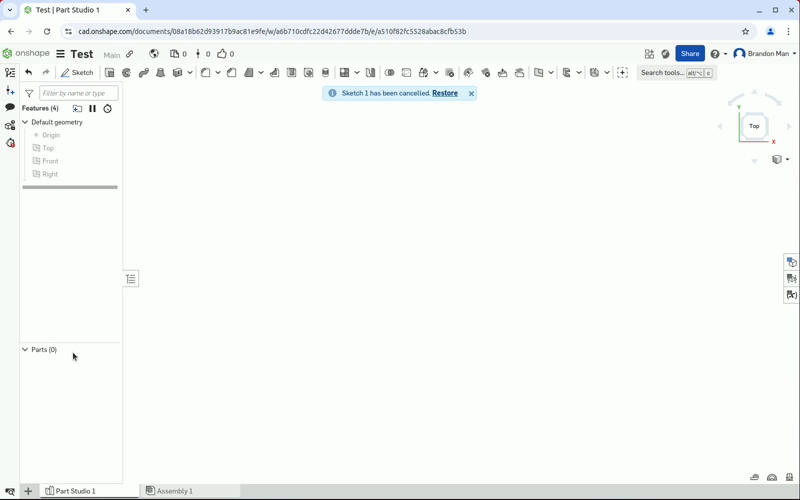
key(space)
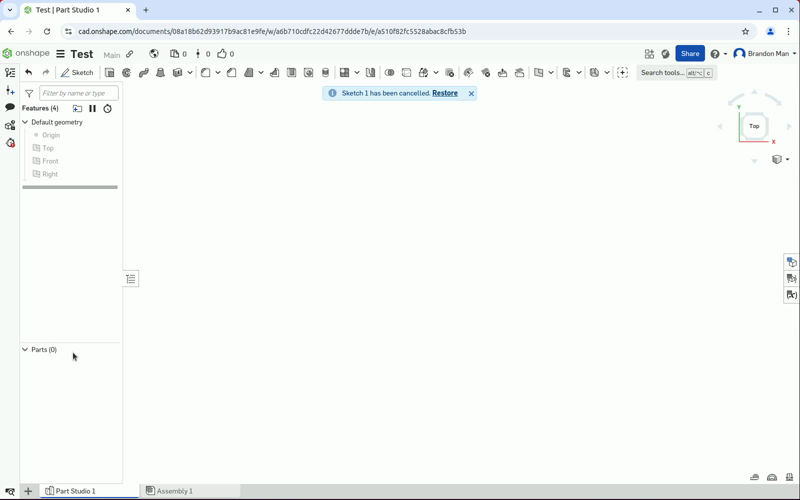
key_down(shift)
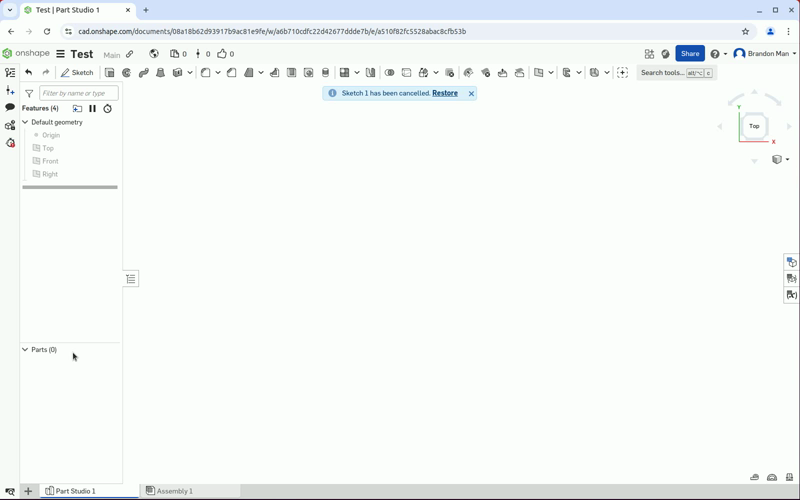
key(up)
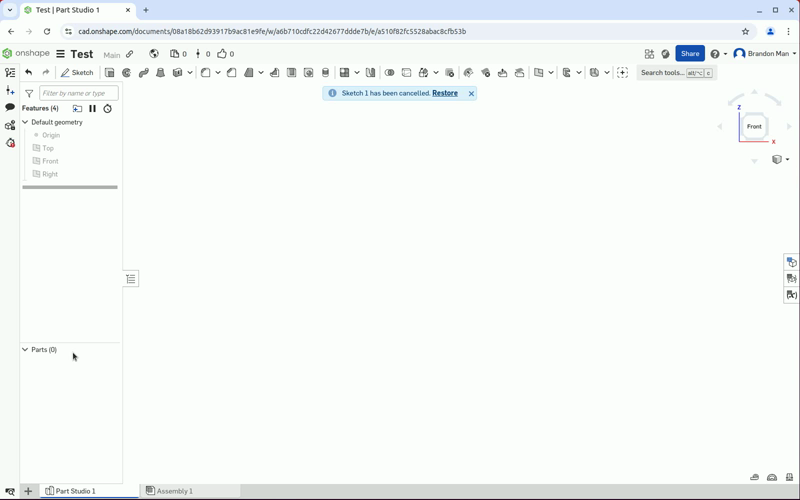
key_up(shift)
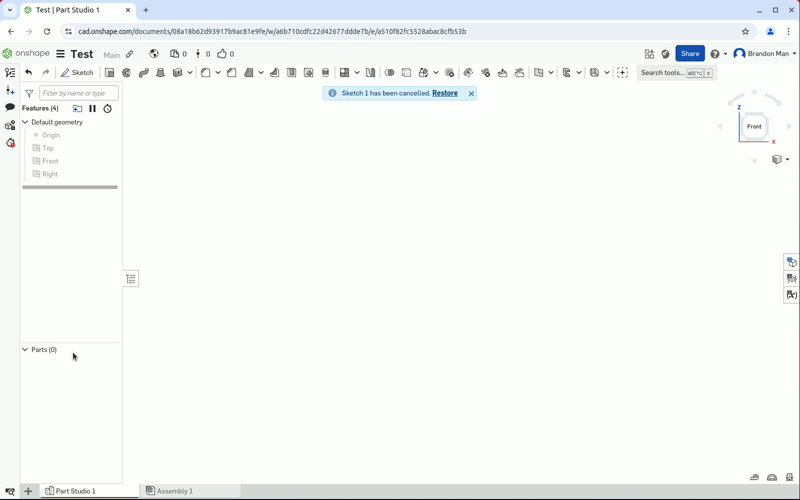
key(space)
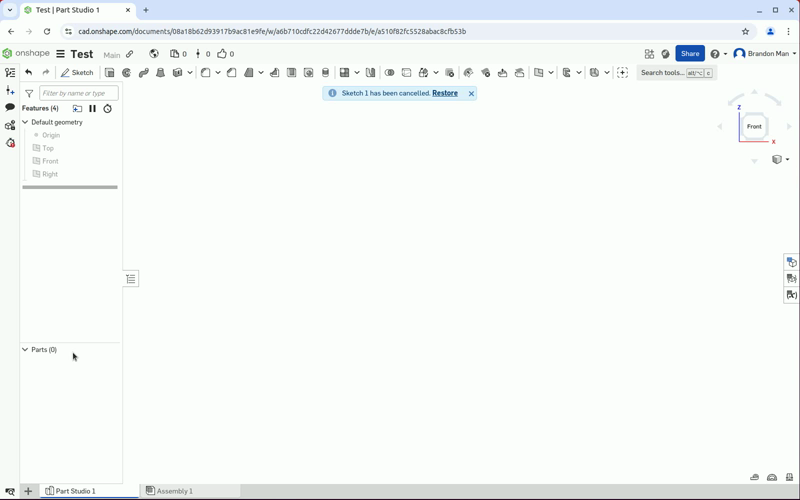
key_down(shift)
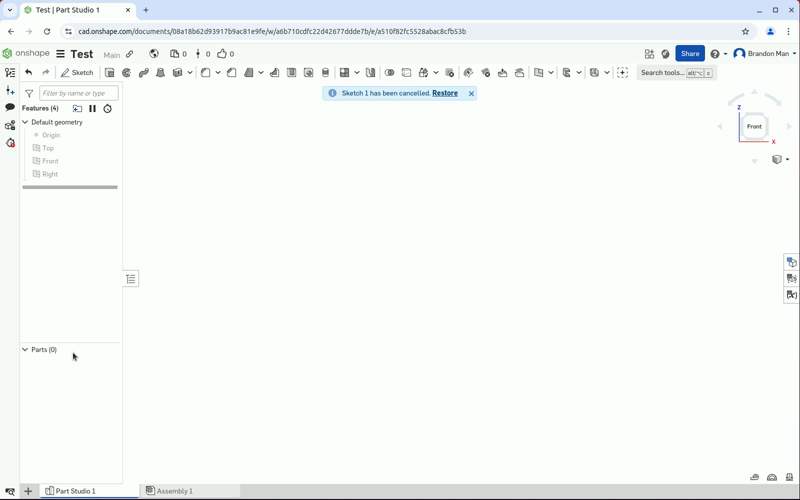
key(left)
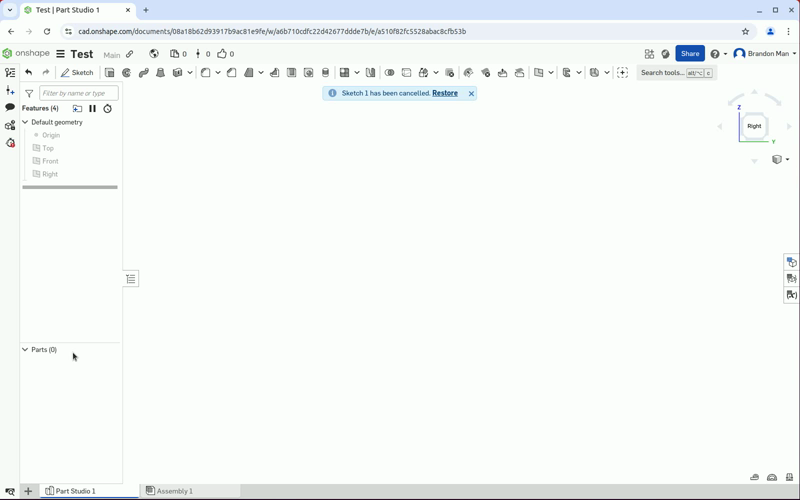
key_up(shift)
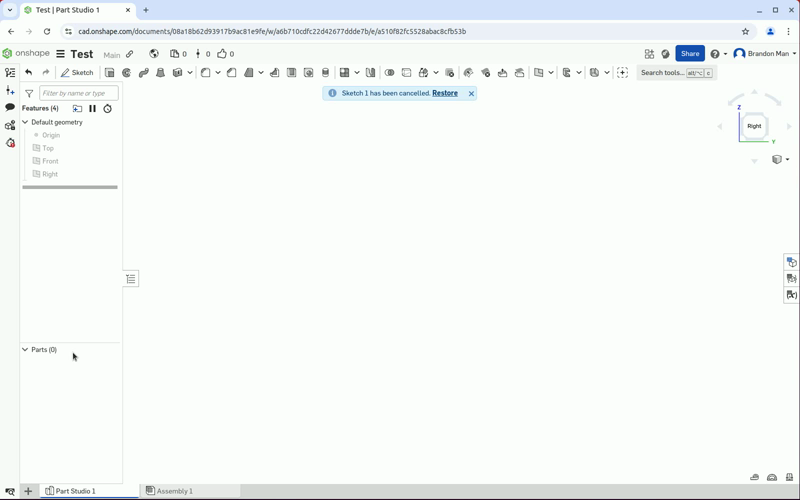
mouse_move(73, 352)
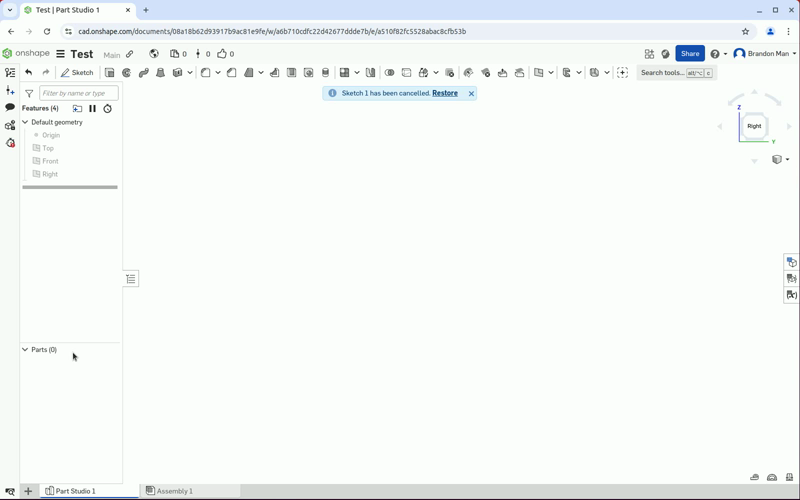
key(shift+y)
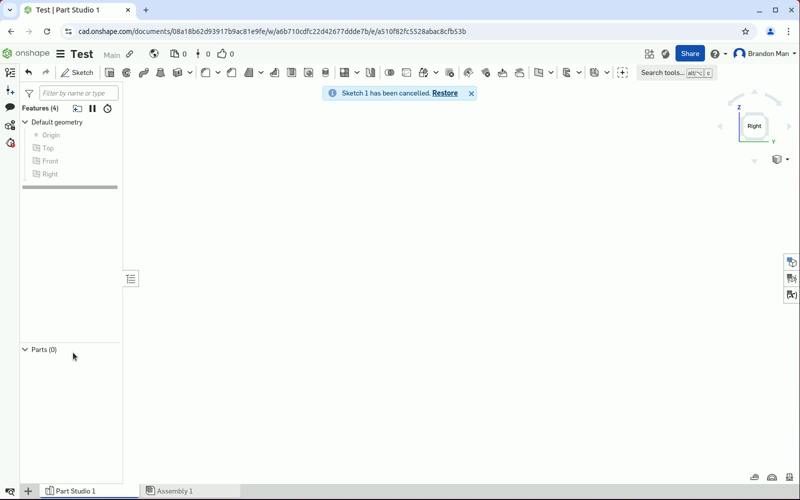
key(shift+s)
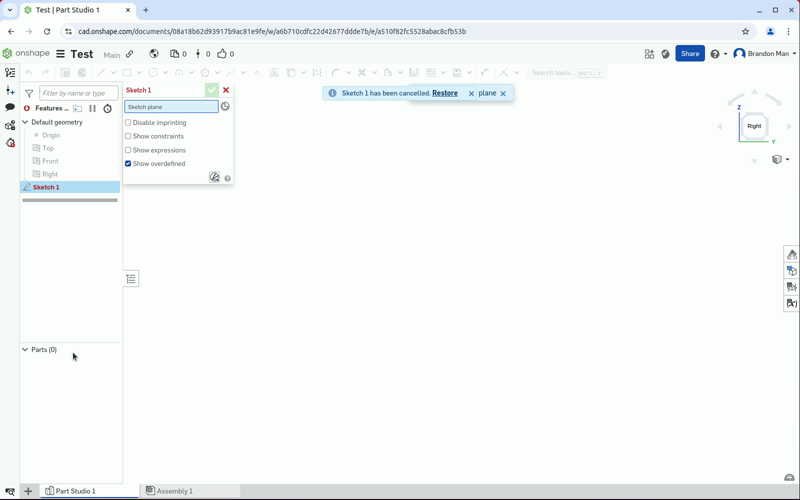
mouse_move(73, 176)
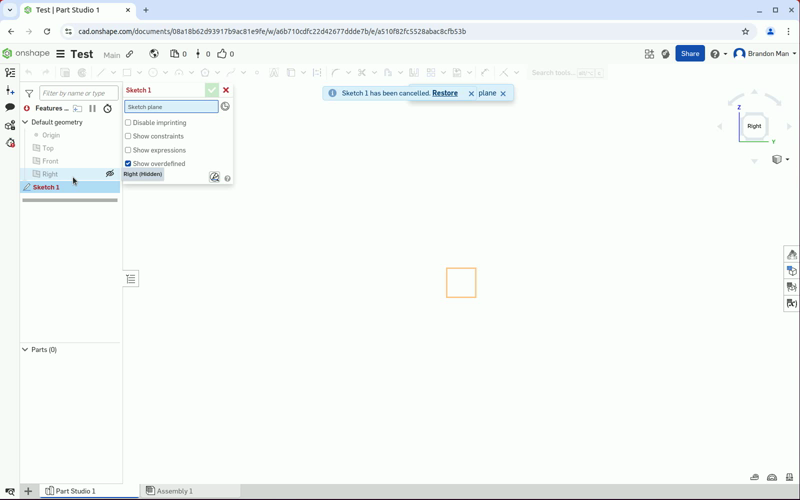
click(73, 176)
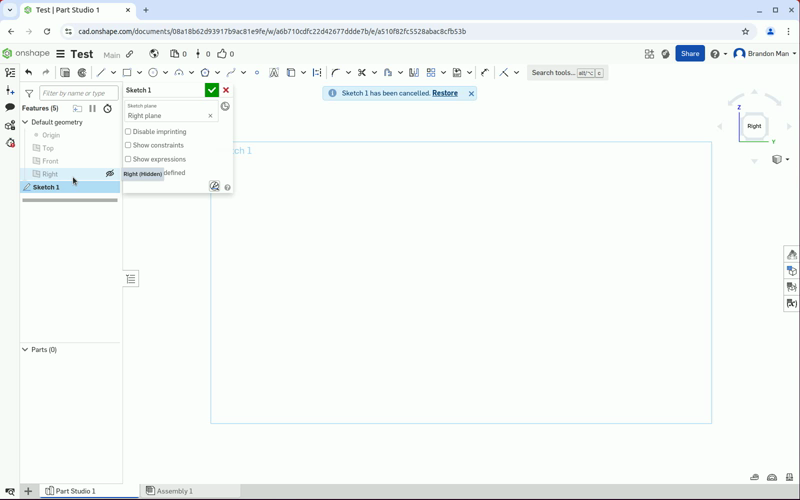
mouse_move(73, 352)
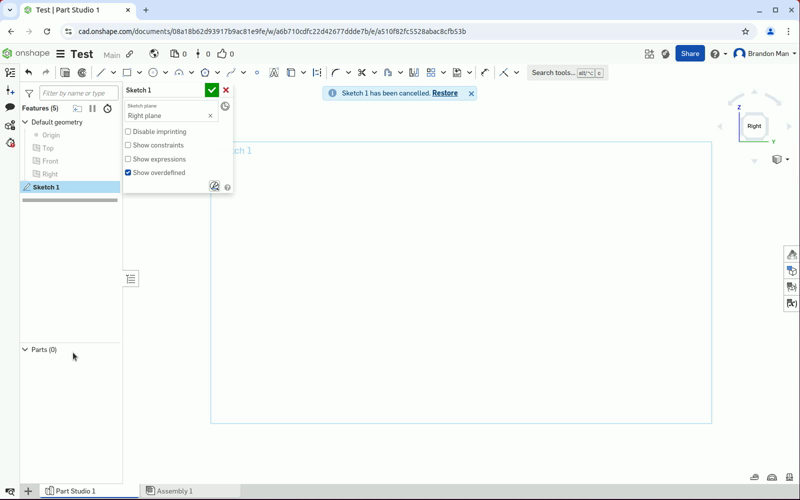
key(y)
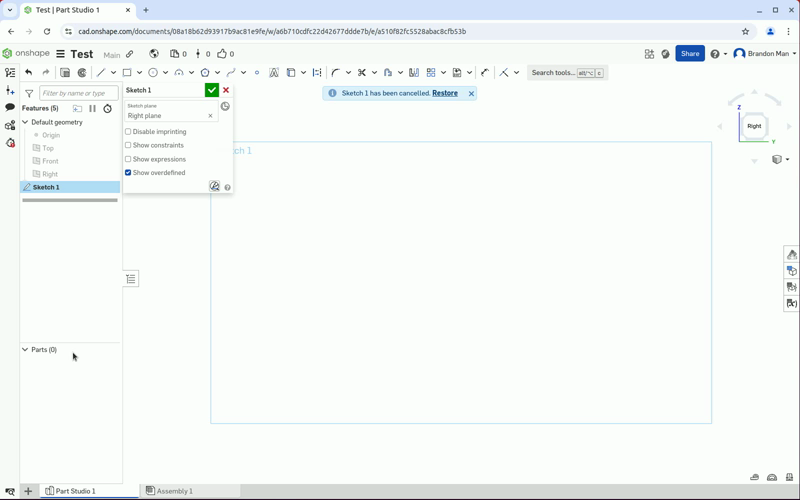
key(l)
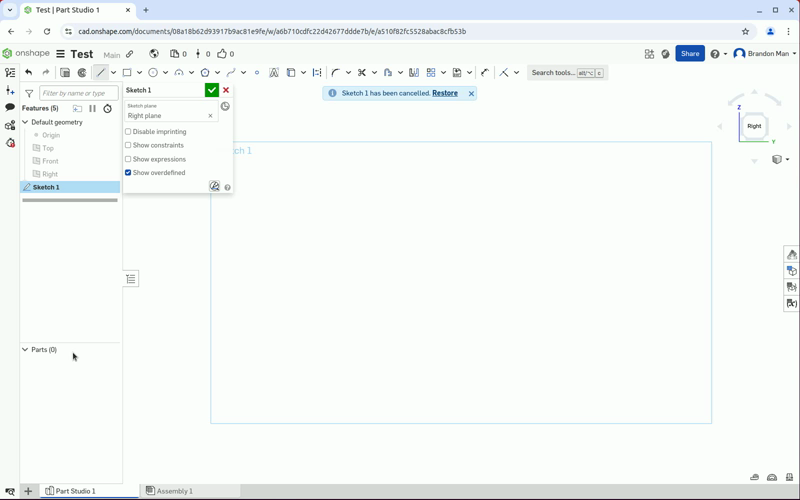
key_down(shift)
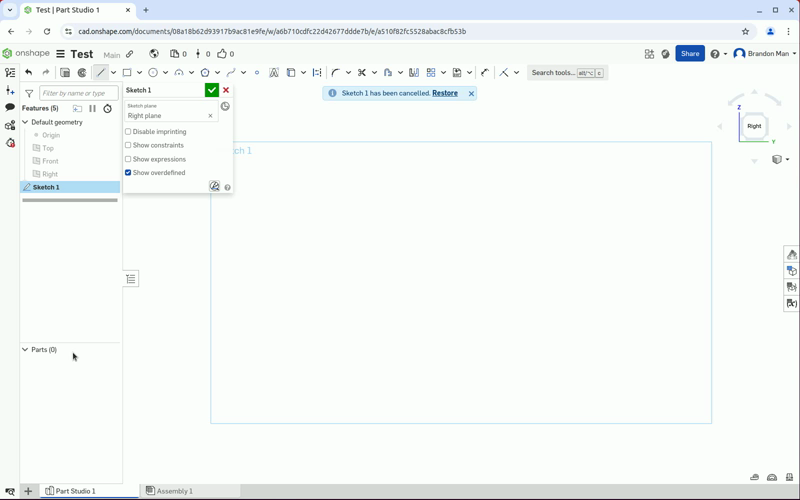
mouse_move(477, 279)
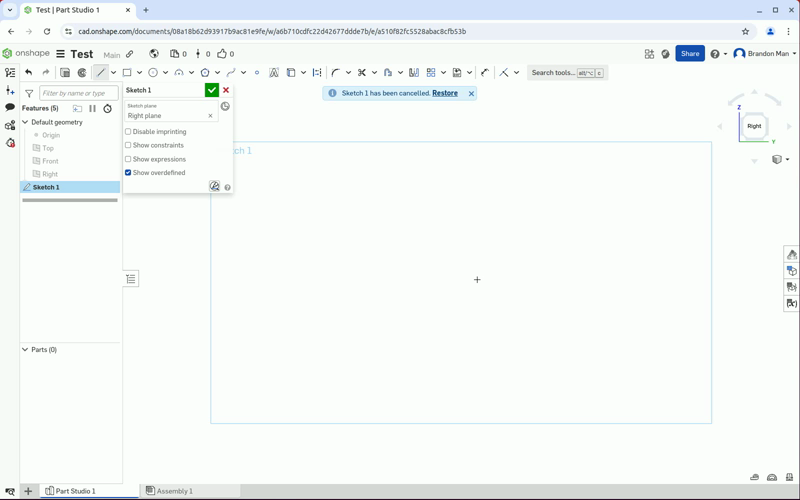
click(477, 279)
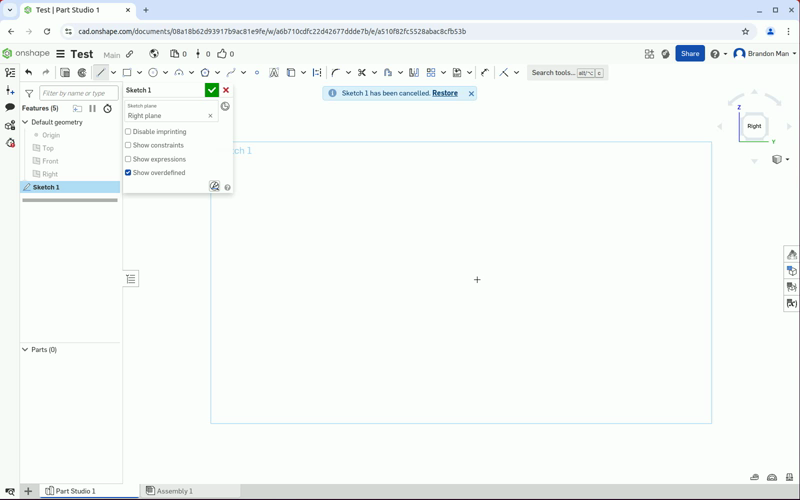
key_up(shift)
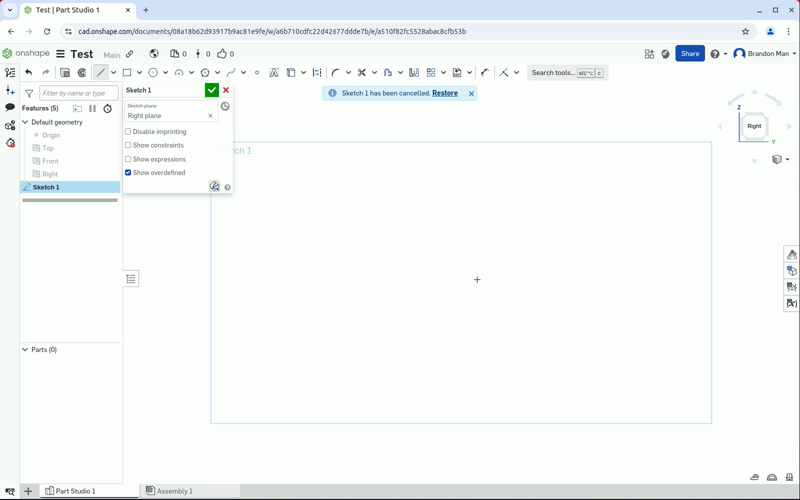
key_down(shift)
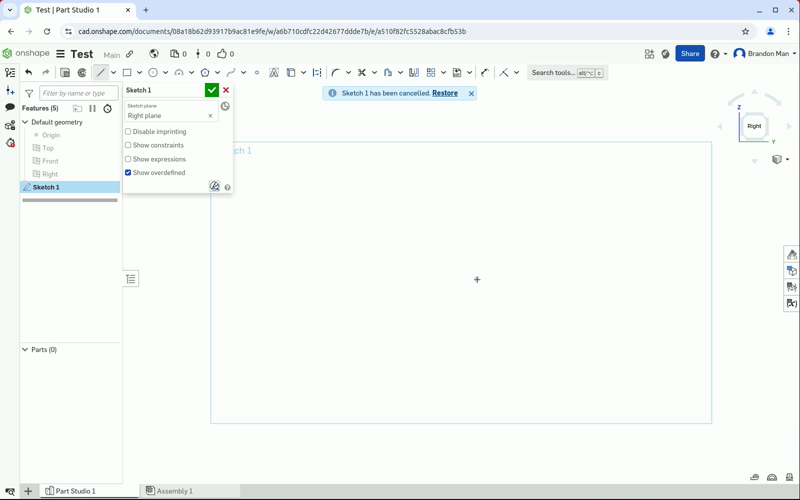
mouse_move(507, 279)
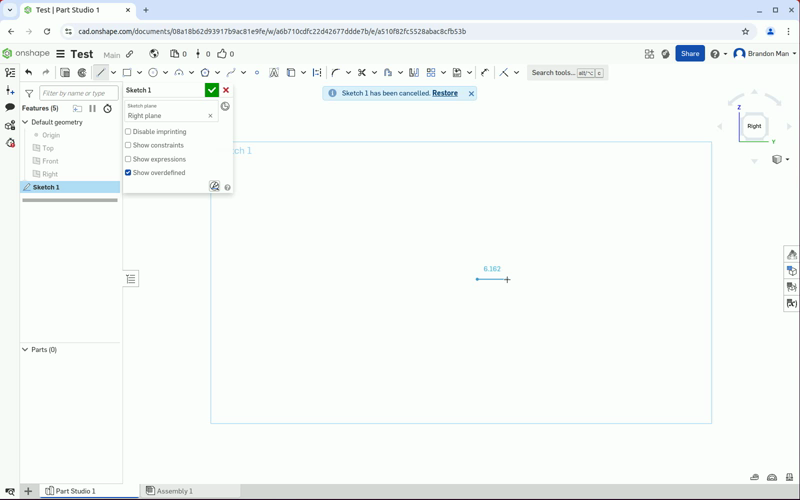
mouse_move(478, 283)
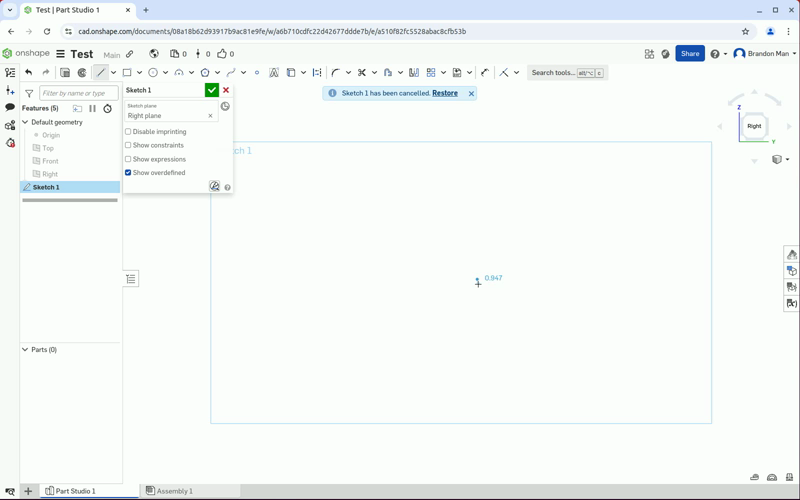
scroll(6)
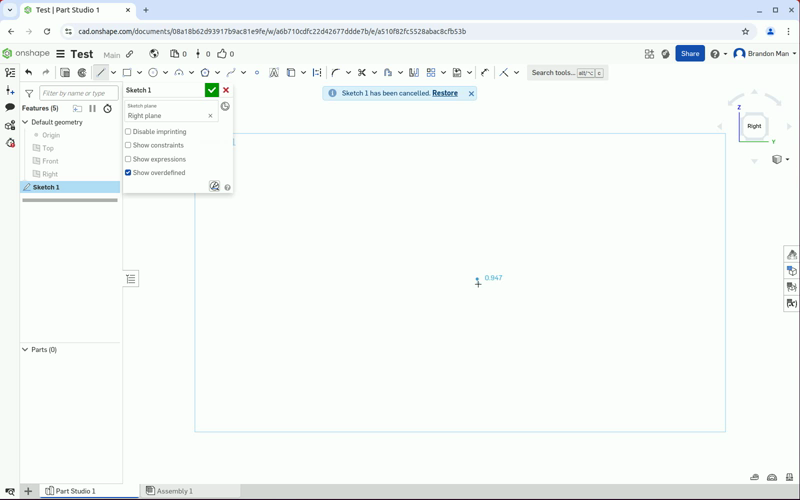
scroll(6)
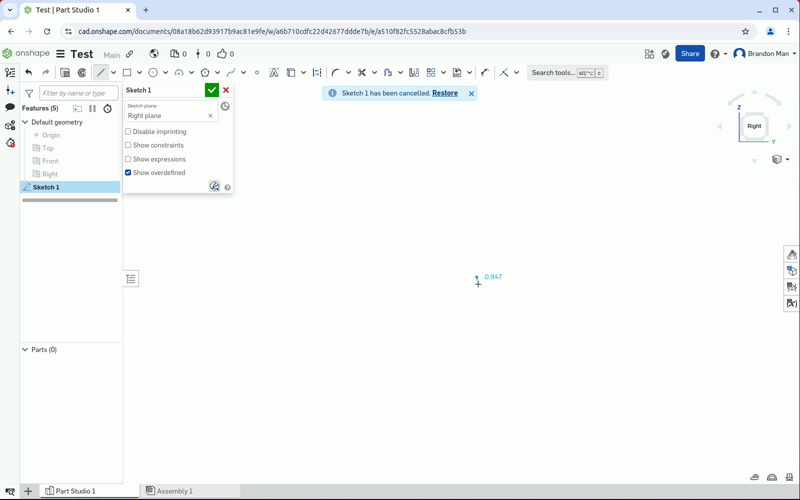
scroll(6)
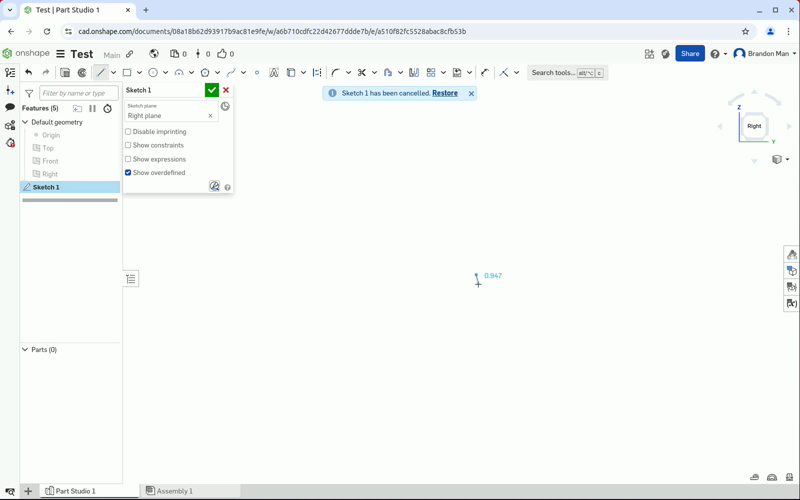
scroll(6)
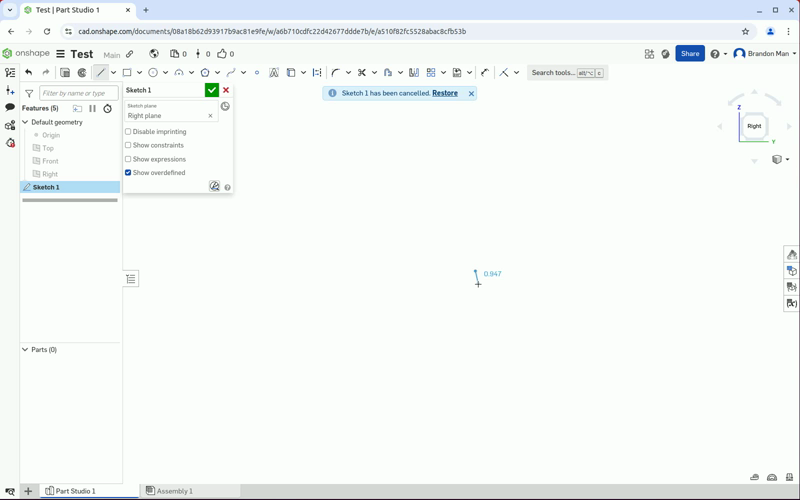
scroll(6)
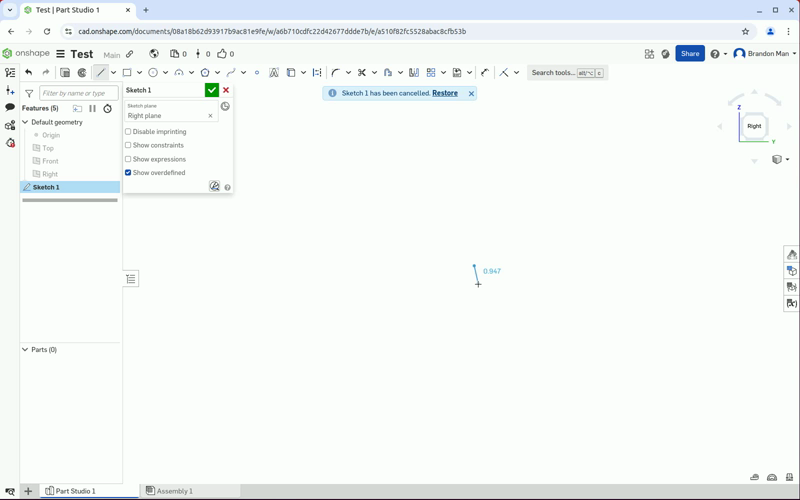
scroll(6)
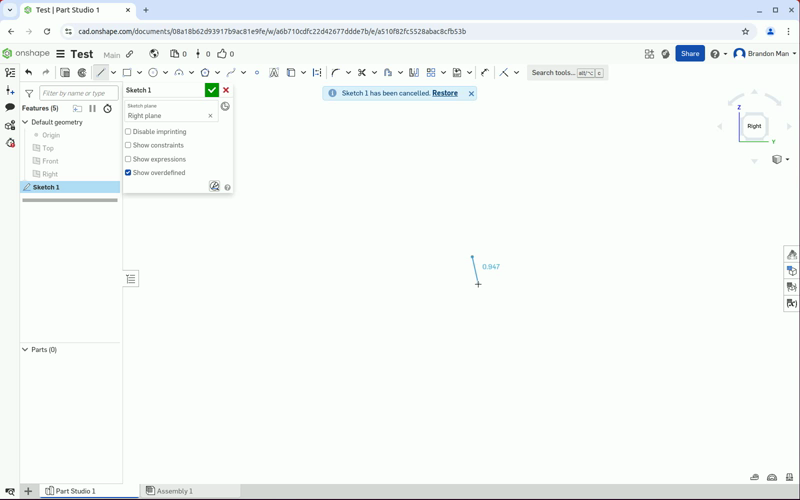
scroll(6)
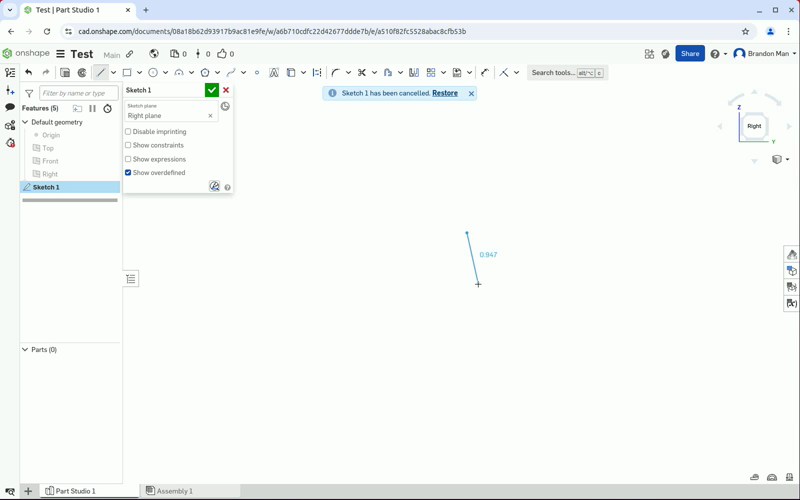
click(478, 283)
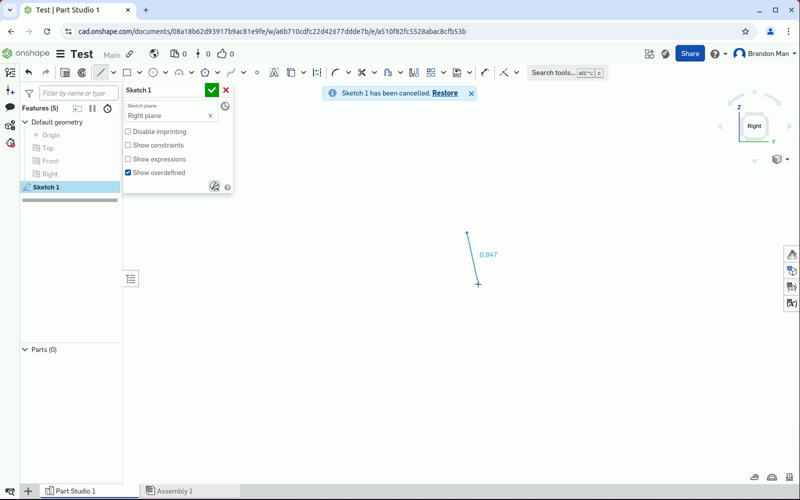
scroll(-6)
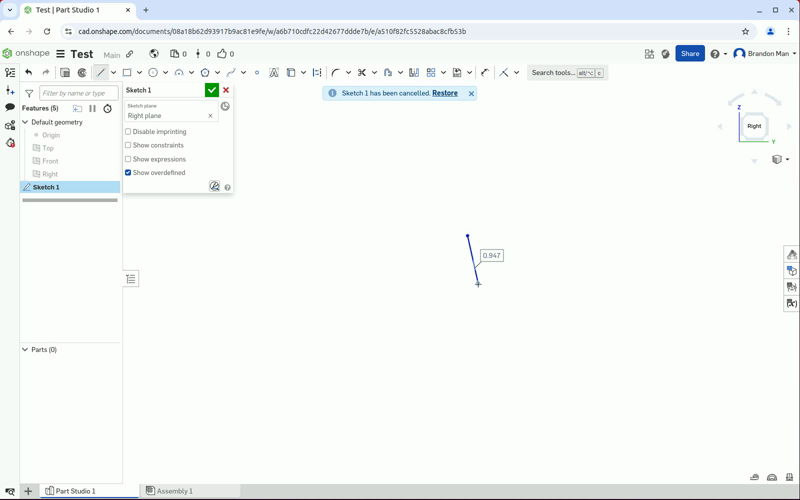
scroll(-6)
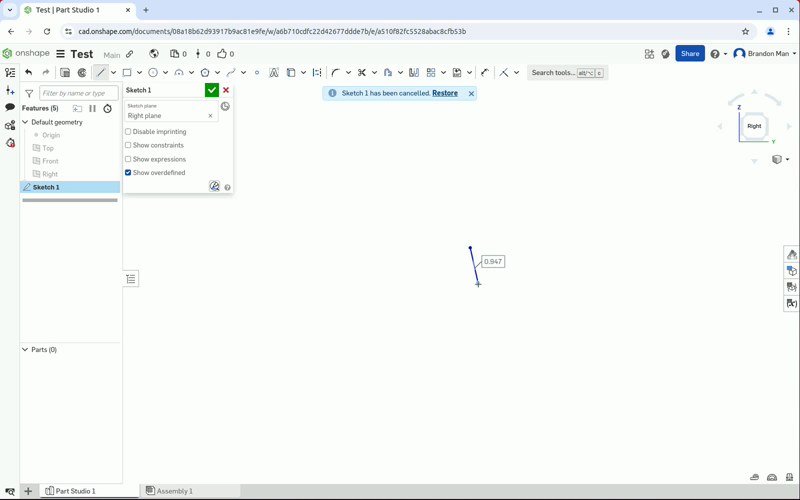
scroll(-6)
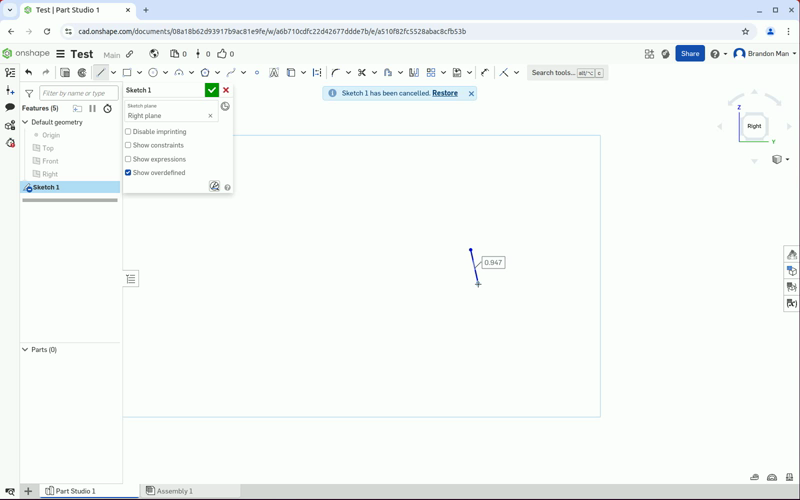
scroll(-6)
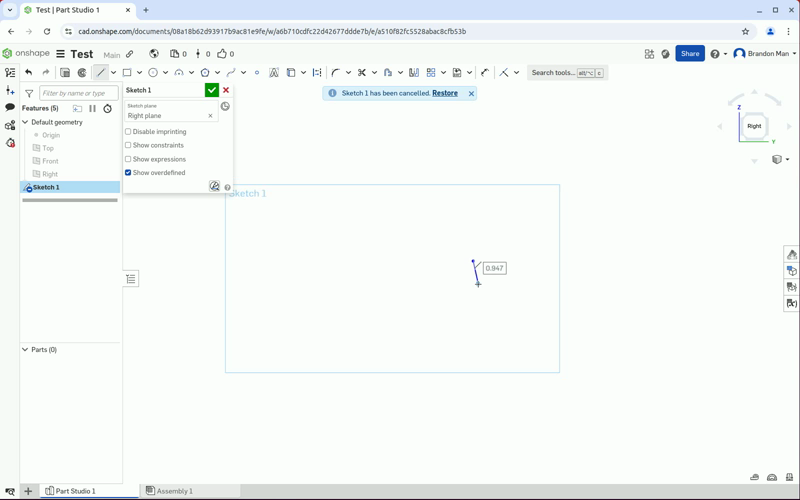
scroll(-6)
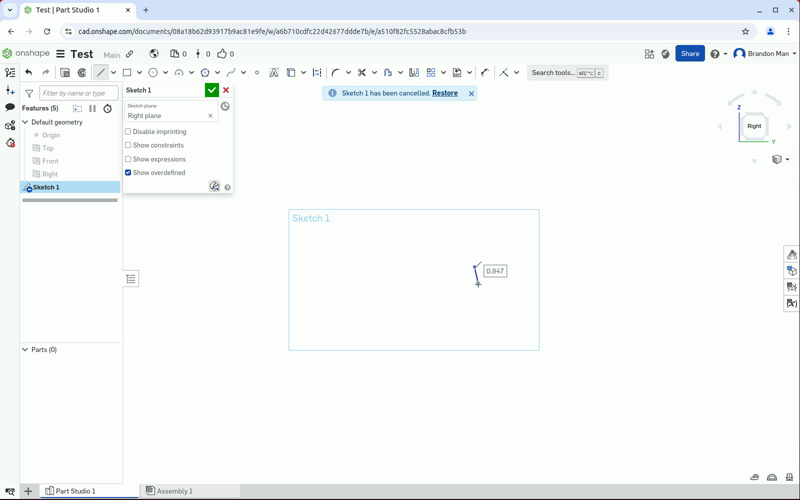
scroll(-6)
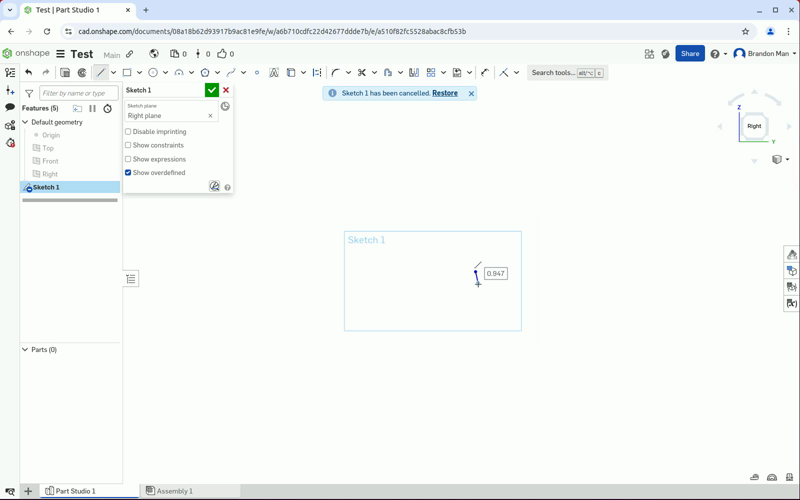
scroll(-6)
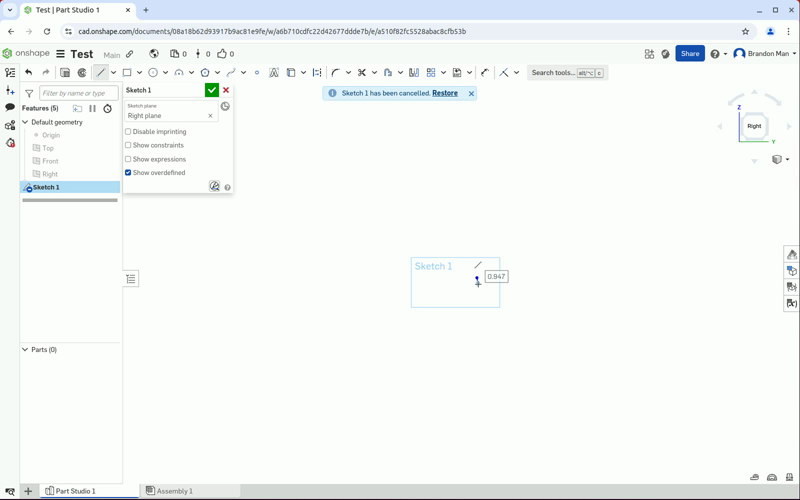
key_up(shift)
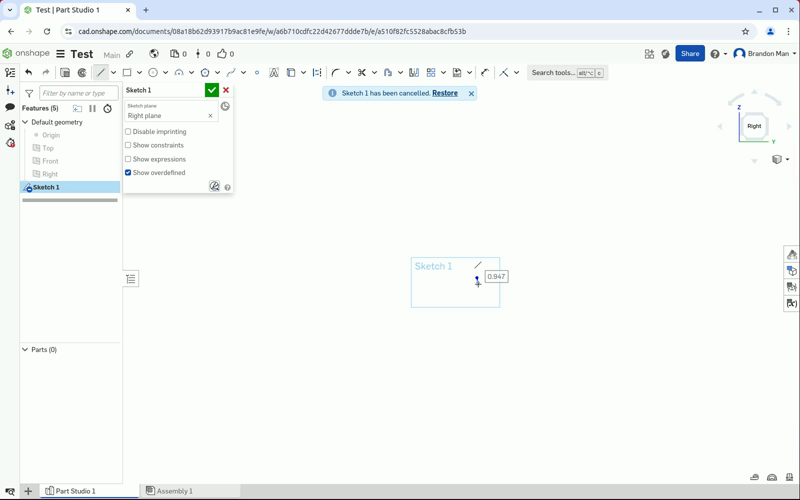
key_down(shift)
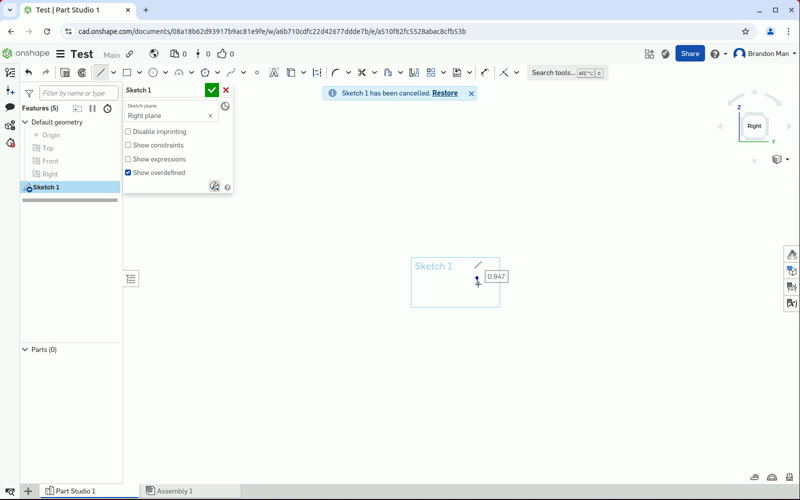
mouse_move(508, 283)
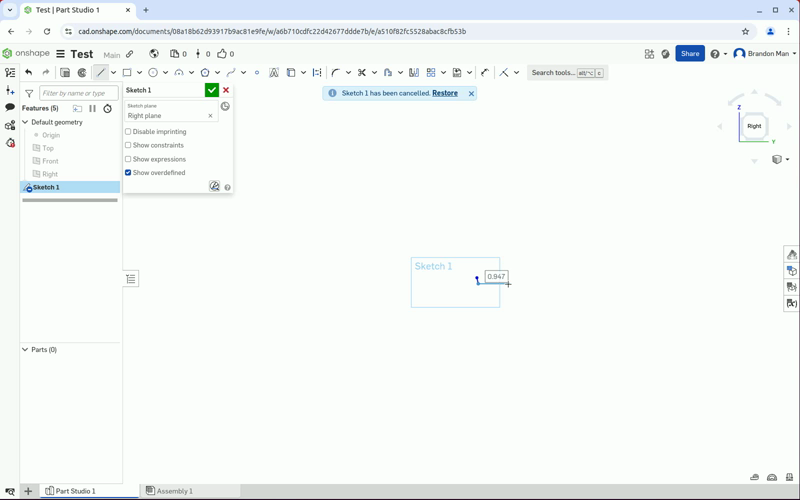
mouse_move(495, 283)
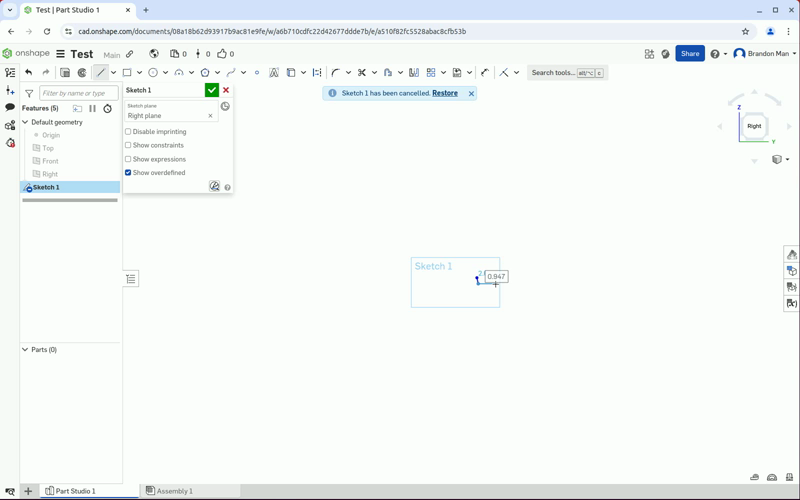
click(495, 283)
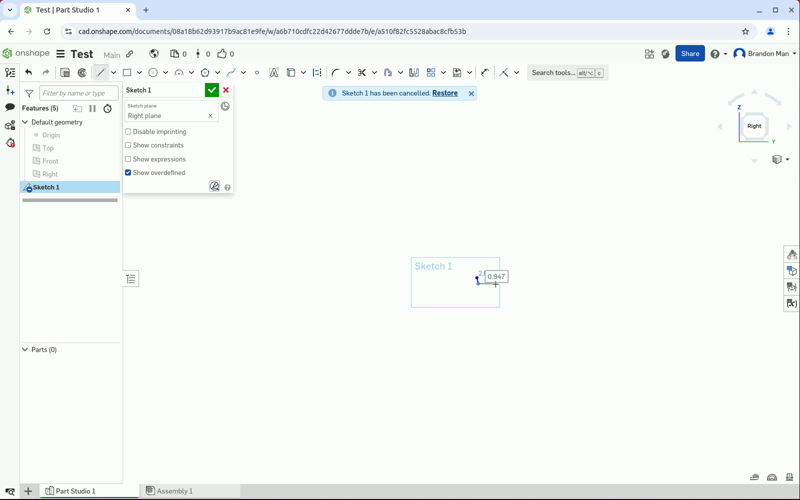
key_up(shift)
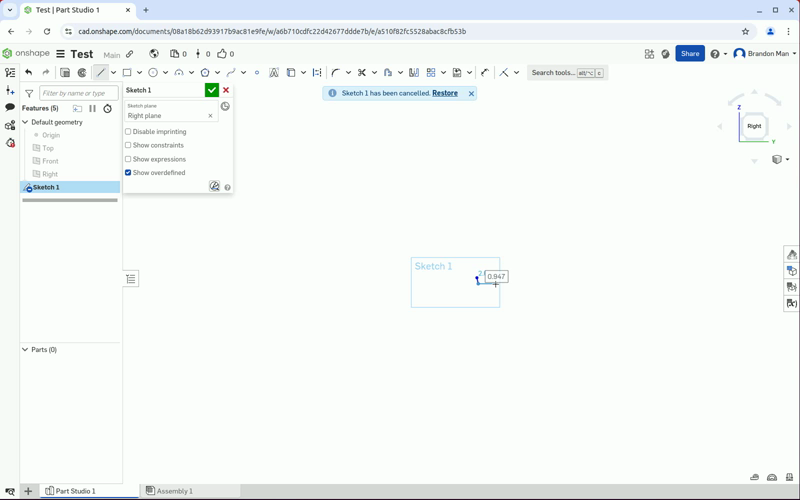
key_down(shift)
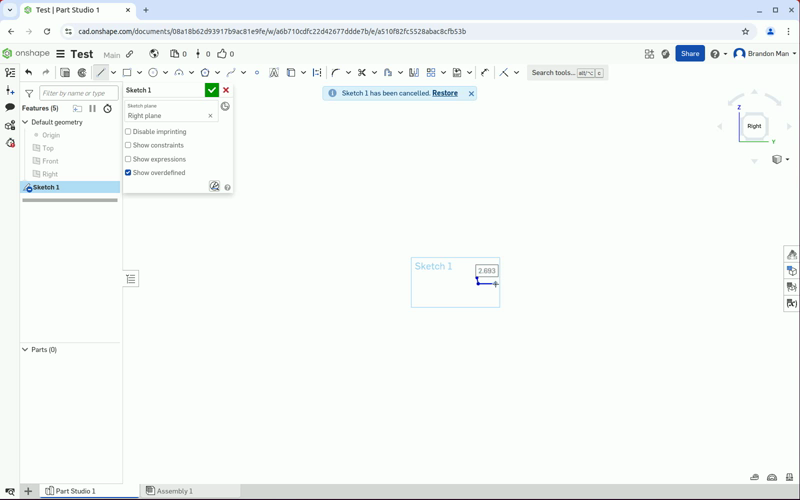
mouse_move(525, 283)
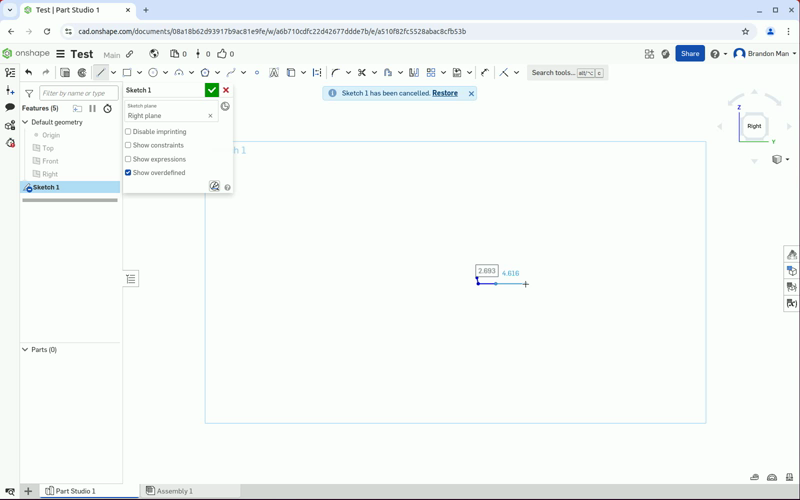
mouse_move(495, 275)
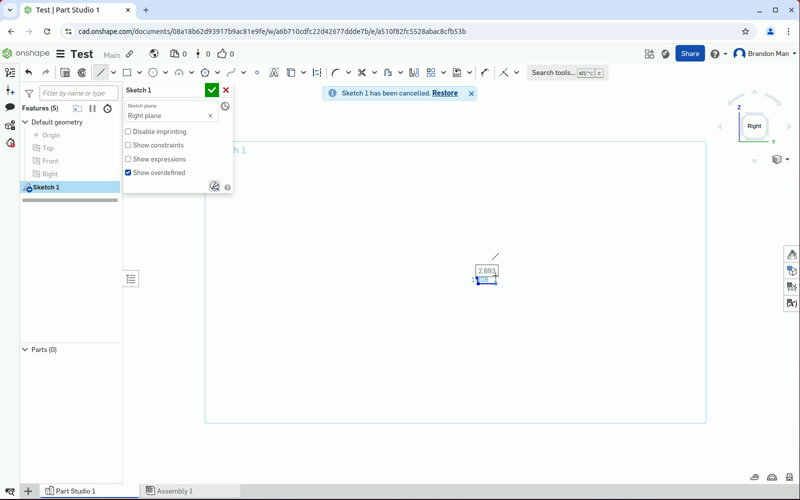
click(495, 275)
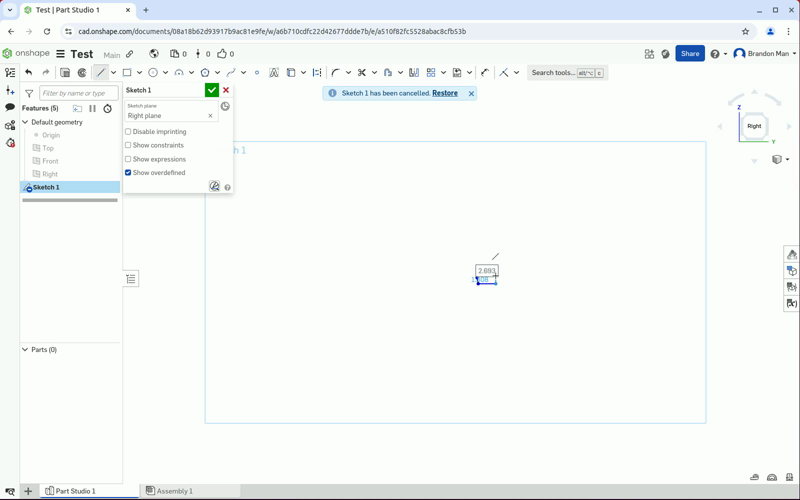
key_up(shift)
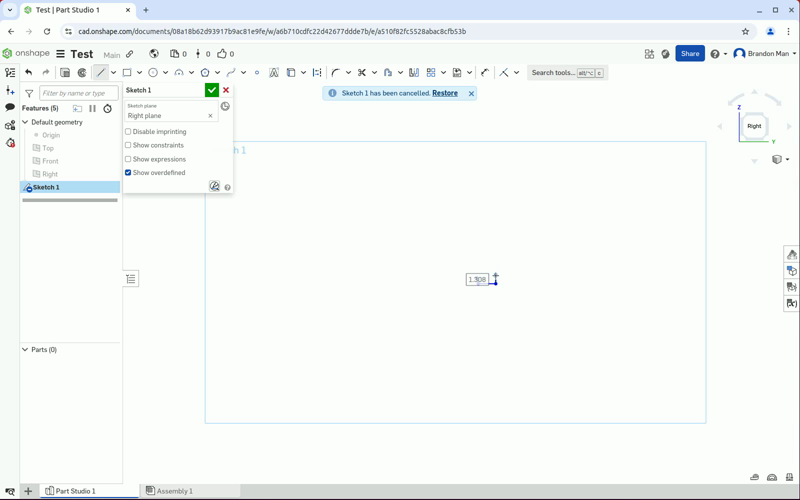
mouse_move(525, 275)
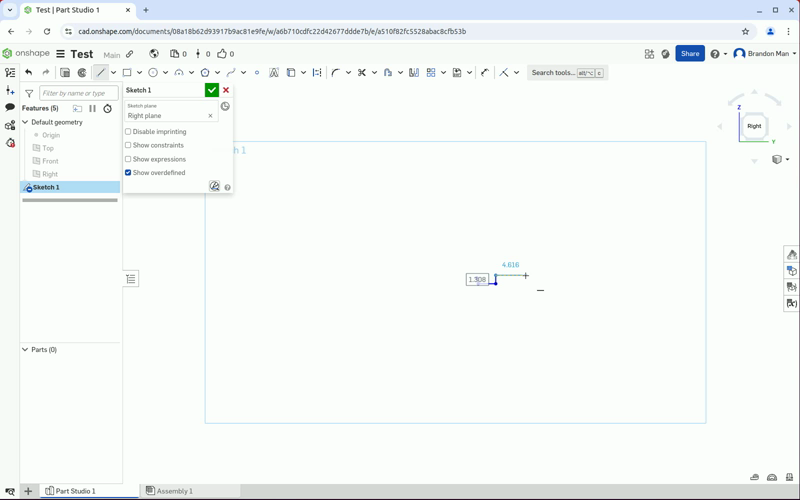
key_down(shift)
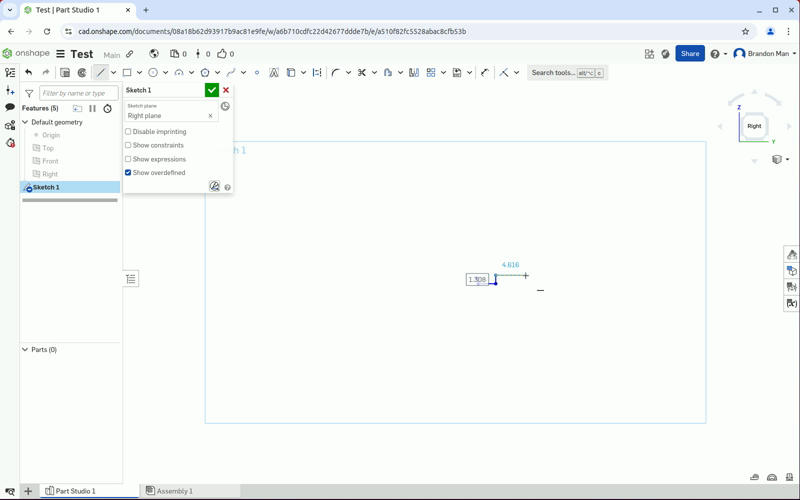
mouse_move(477, 279)
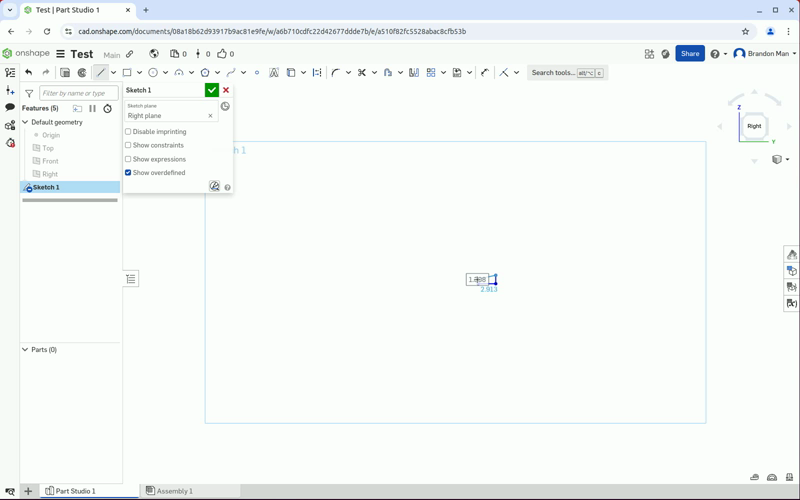
scroll(6)
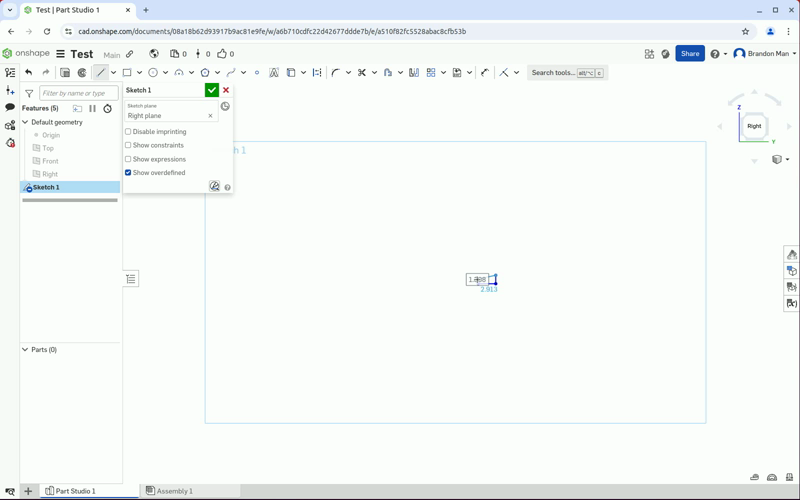
scroll(6)
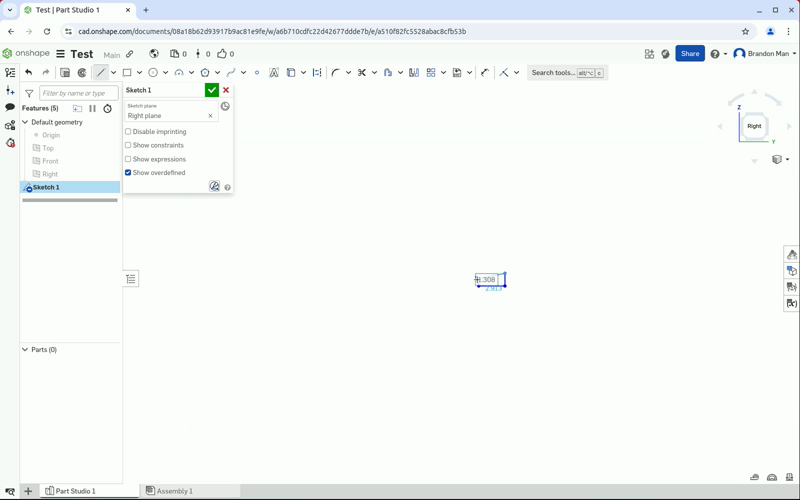
scroll(6)
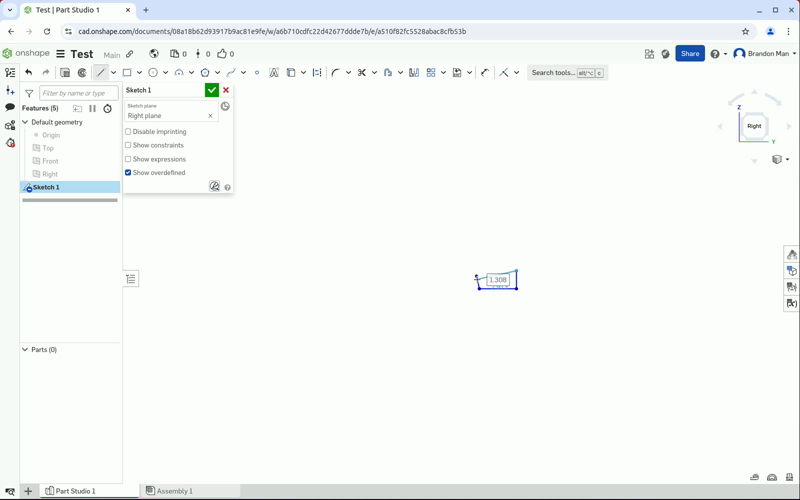
scroll(6)
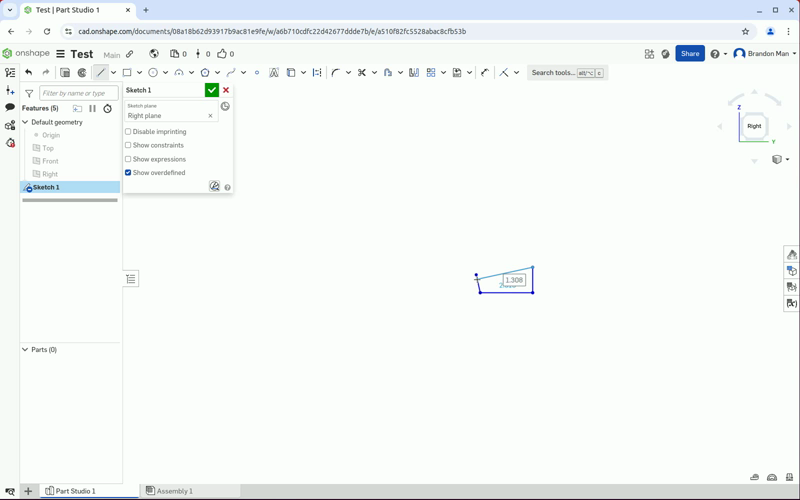
scroll(6)
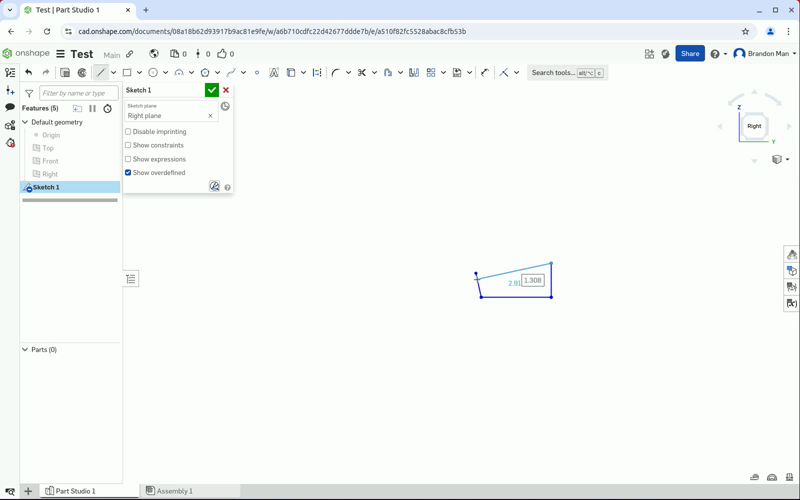
scroll(6)
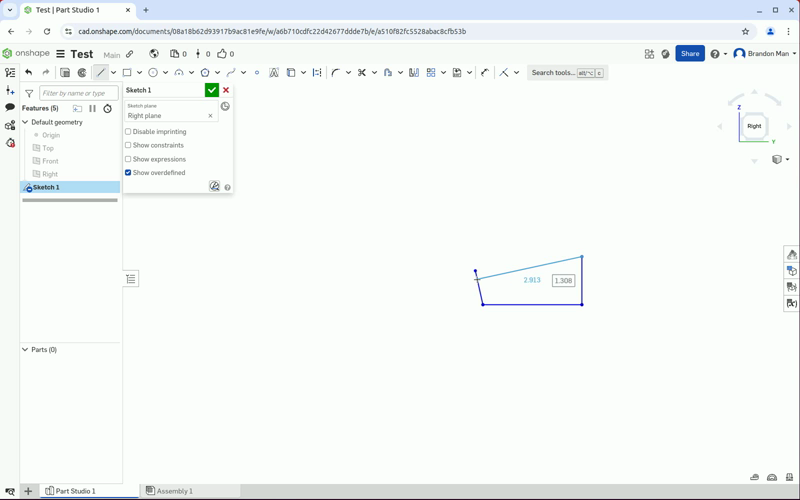
scroll(6)
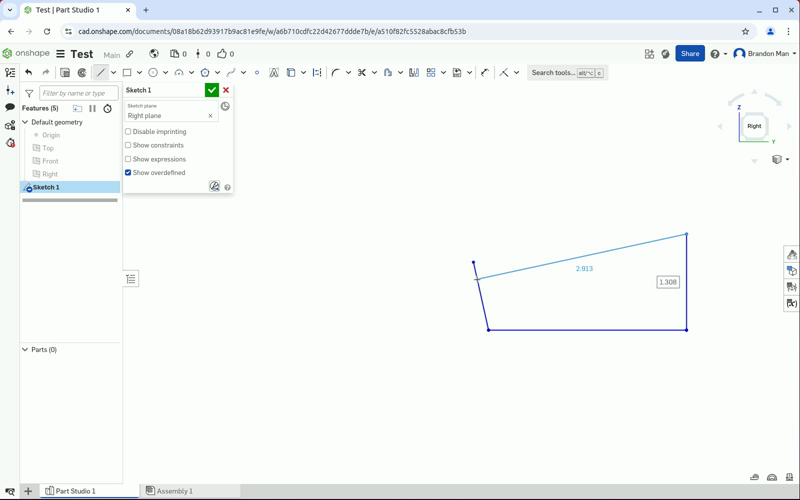
key_up(shift)
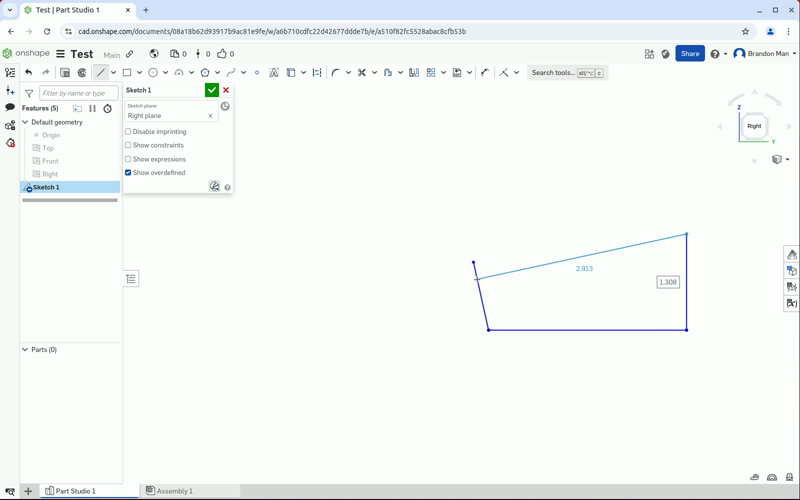
click(477, 279)
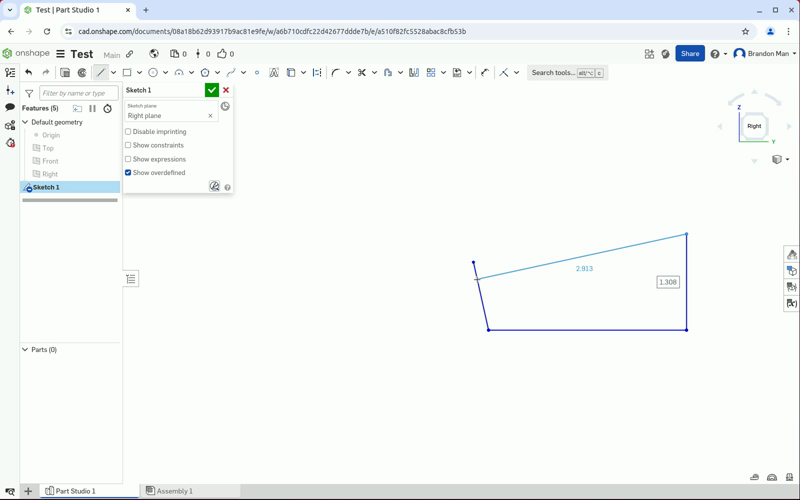
scroll(-6)
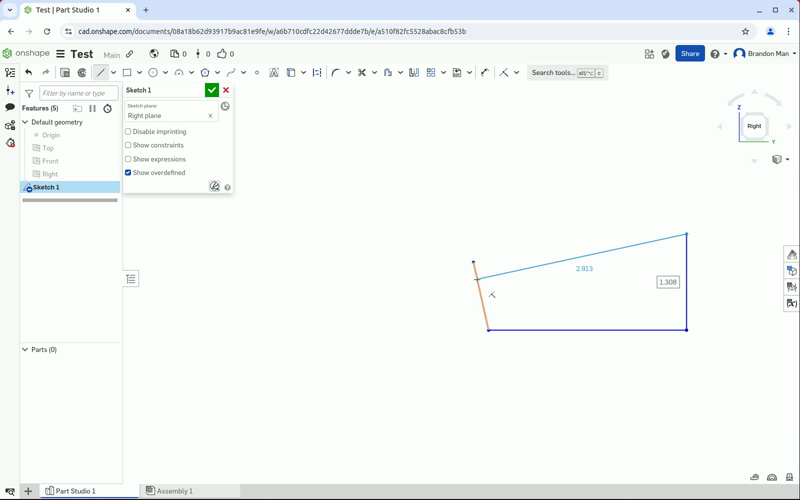
scroll(-6)
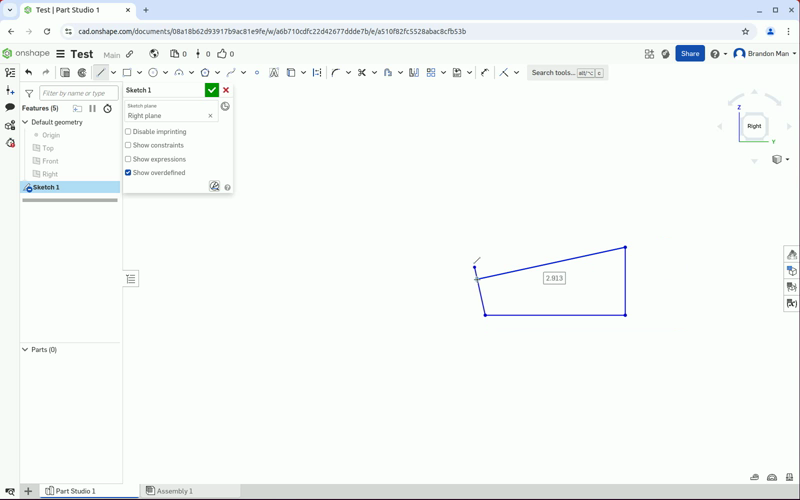
scroll(-6)
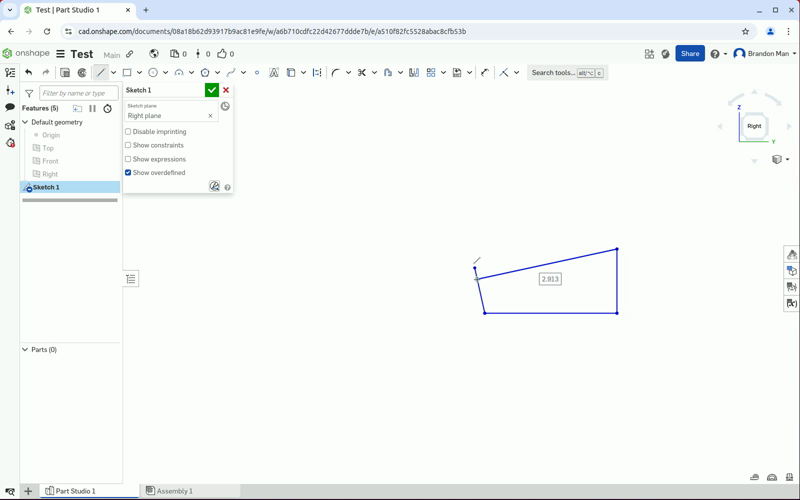
scroll(-6)
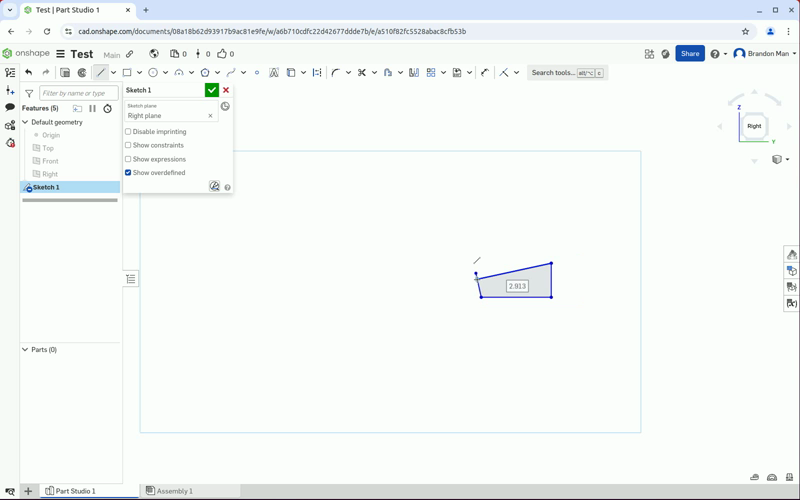
scroll(-6)
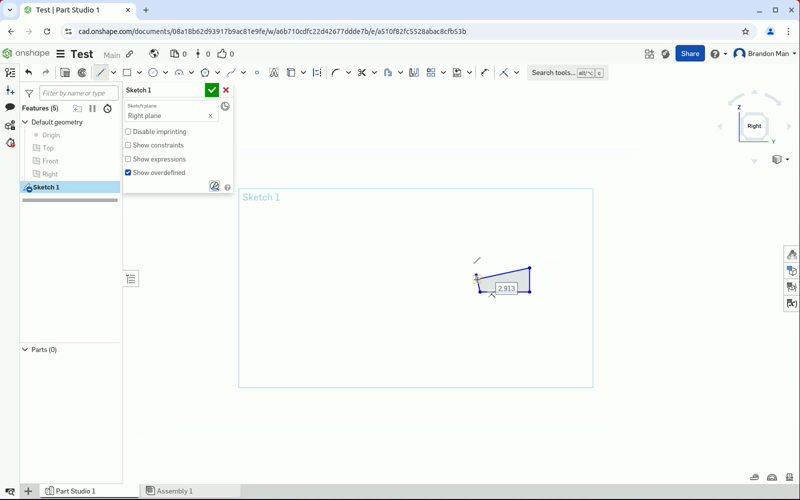
scroll(-6)
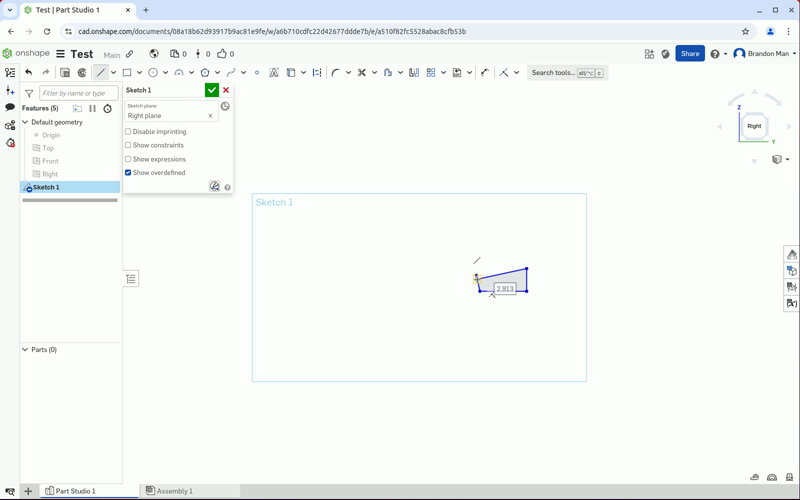
scroll(-6)
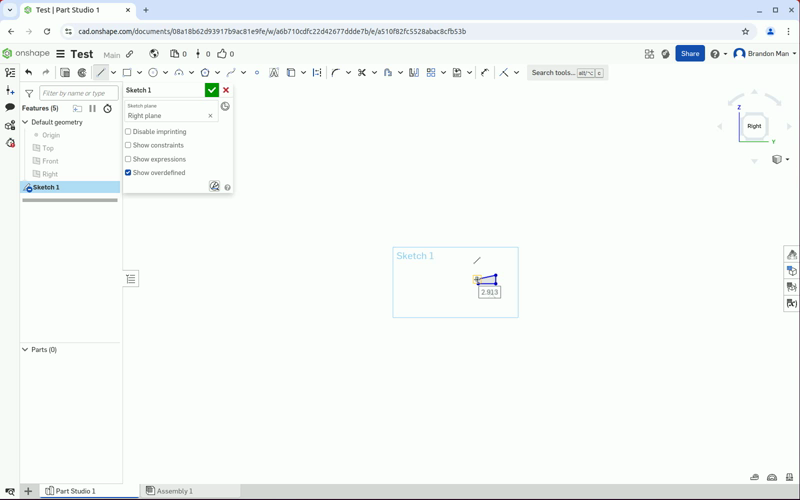
key(esc)
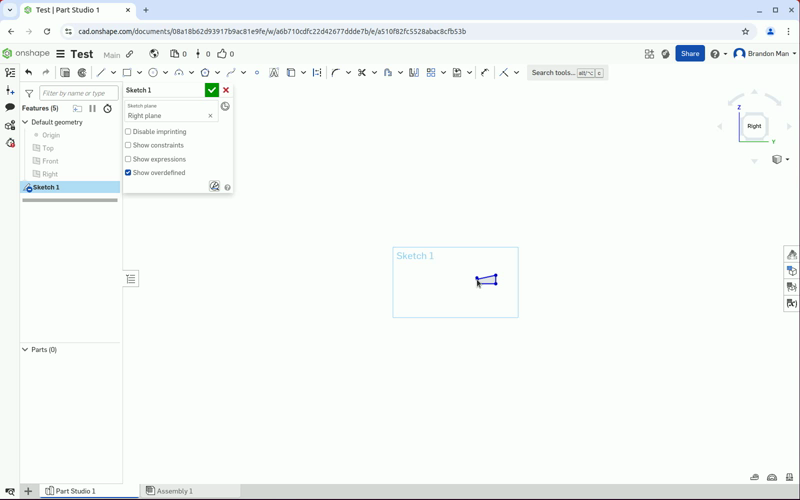
mouse_move(482, 281)
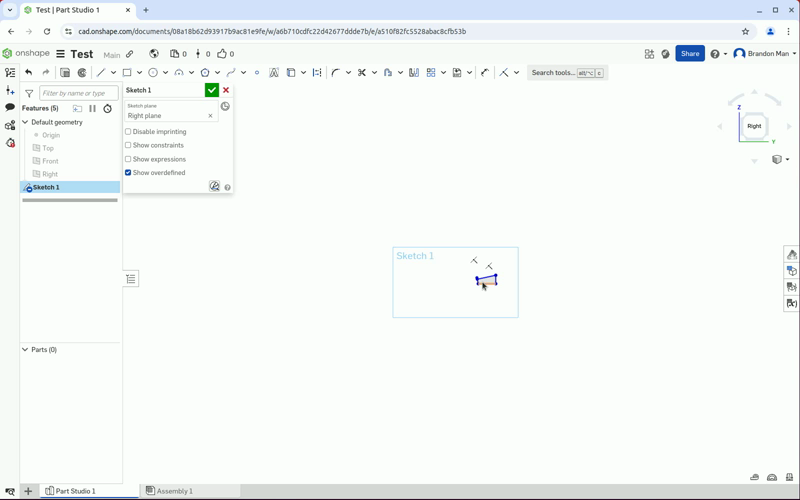
scroll(6)
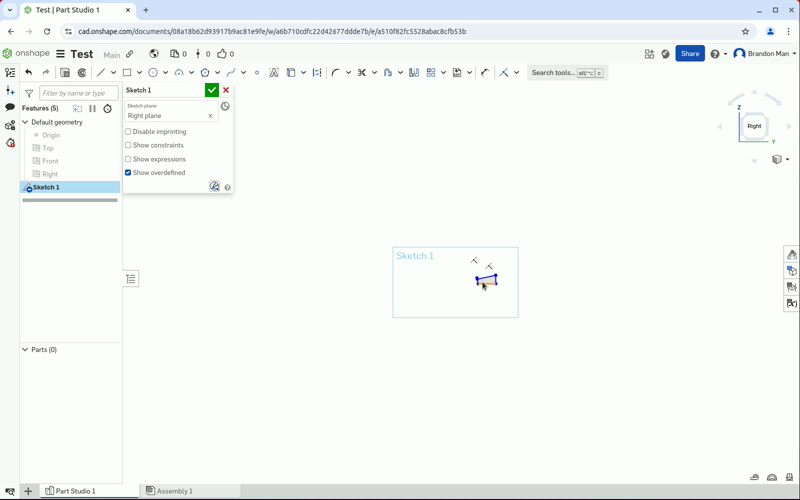
scroll(6)
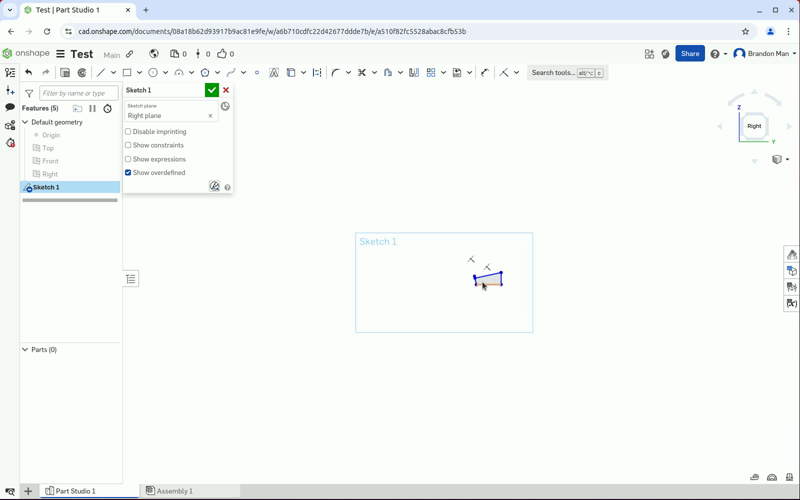
scroll(6)
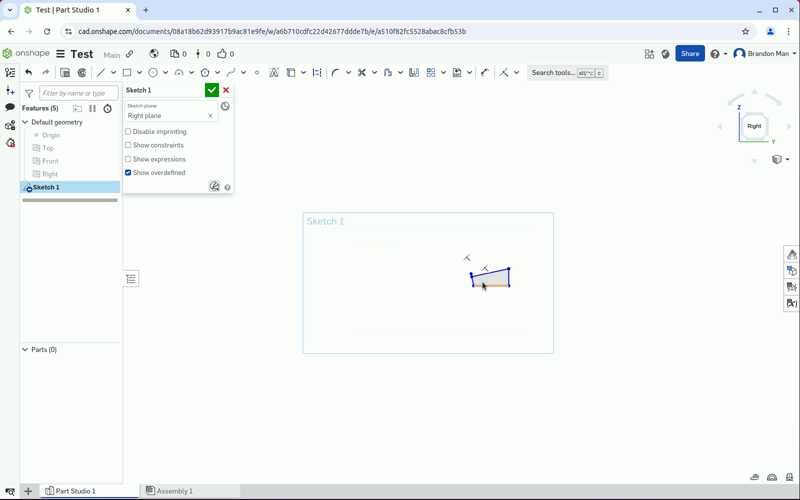
scroll(6)
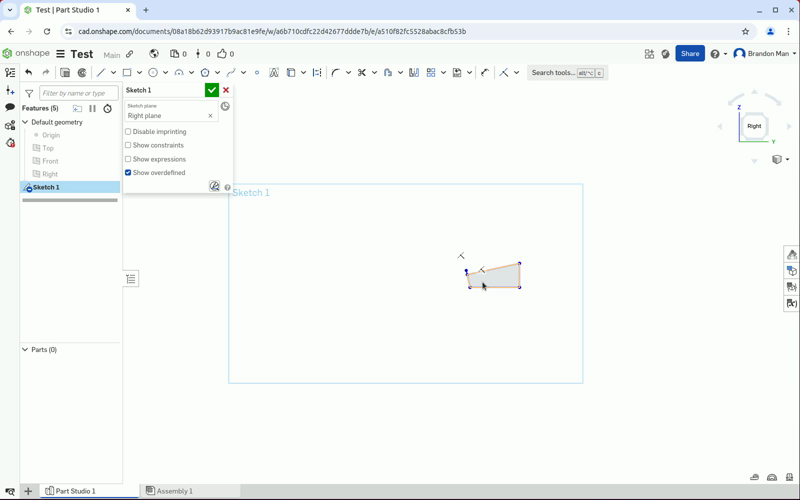
scroll(6)
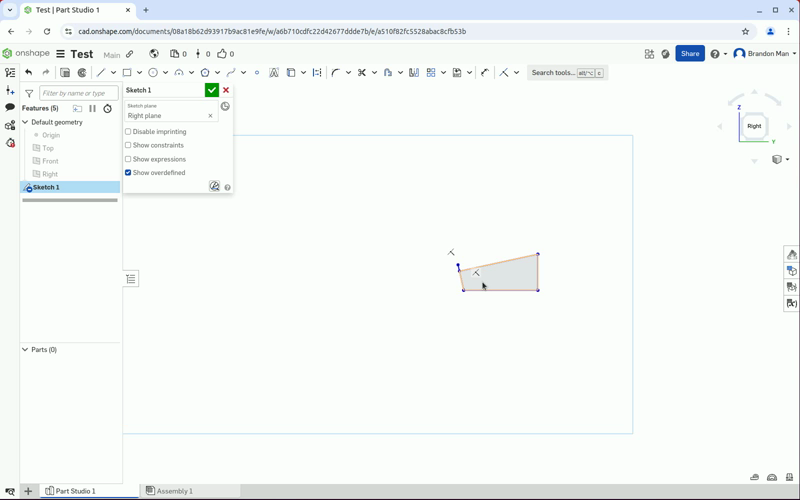
scroll(6)
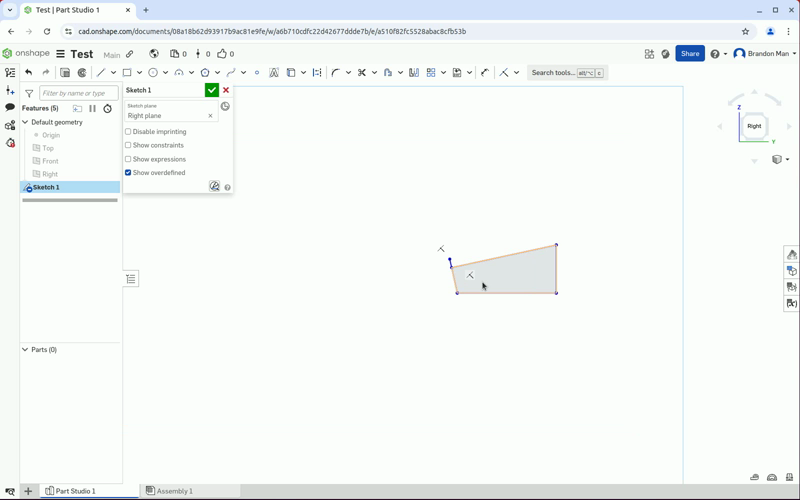
scroll(6)
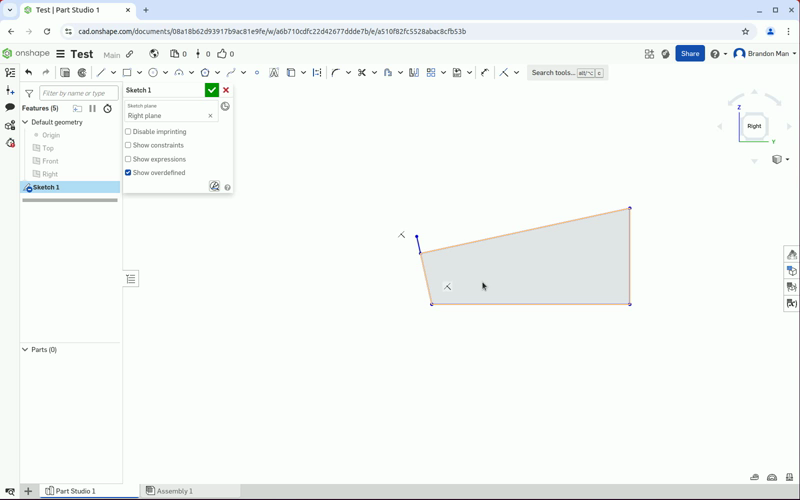
click(482, 281)
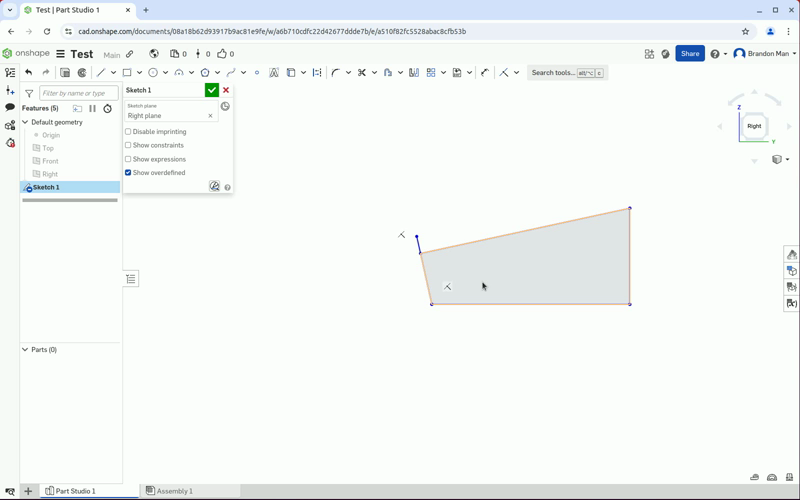
scroll(-6)
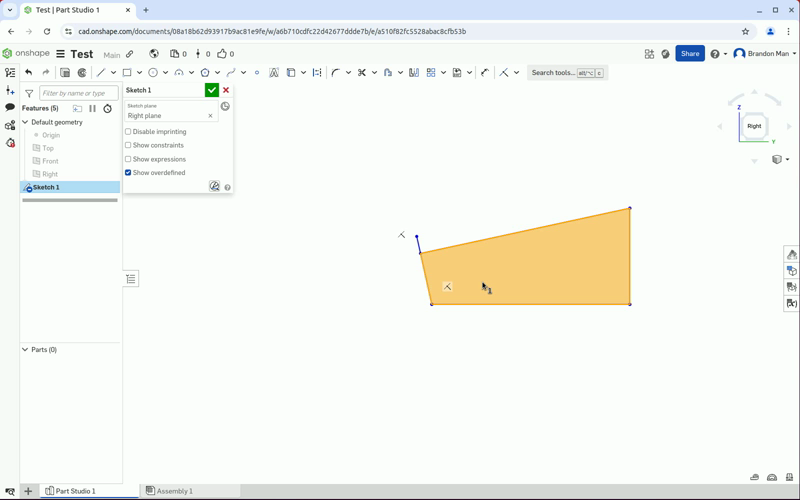
scroll(-6)
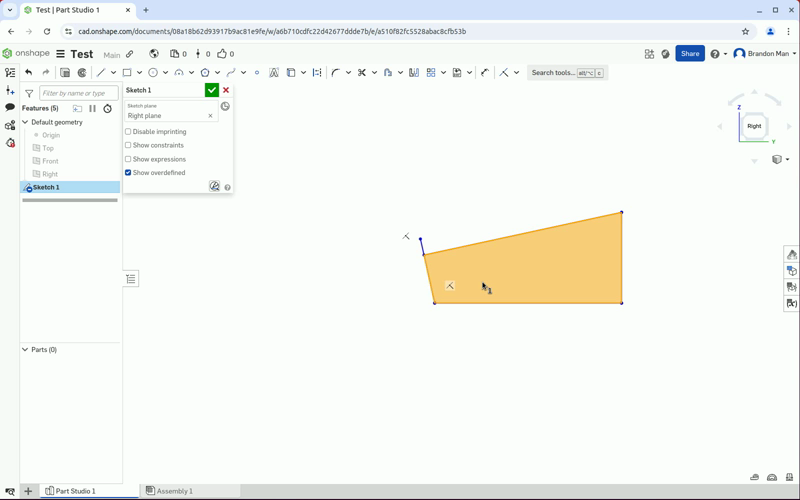
scroll(-6)
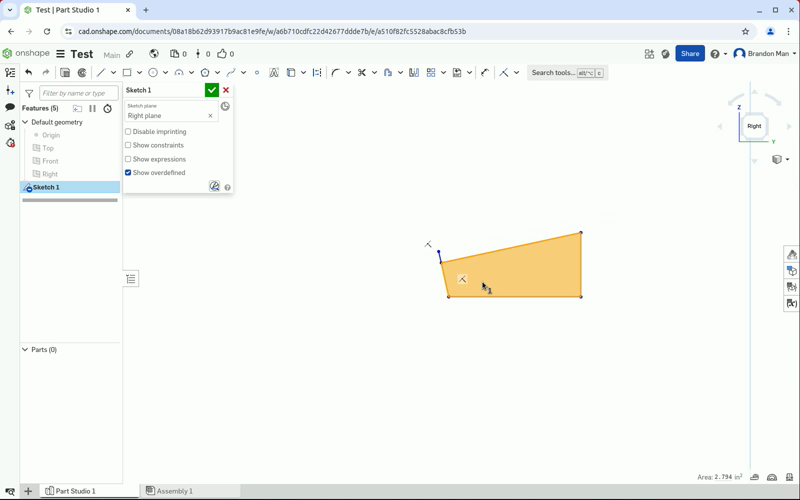
scroll(-6)
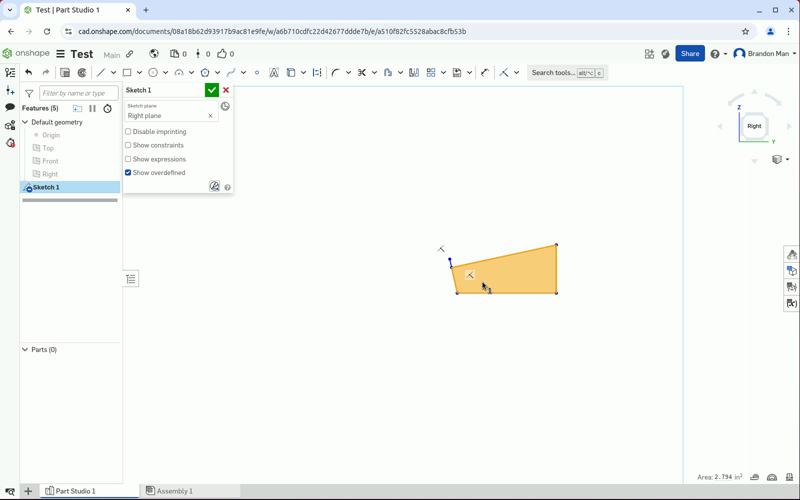
scroll(-6)
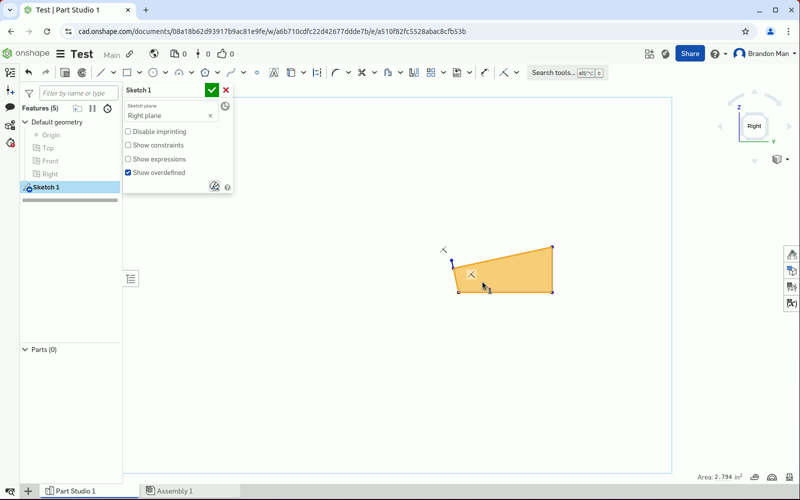
scroll(-6)
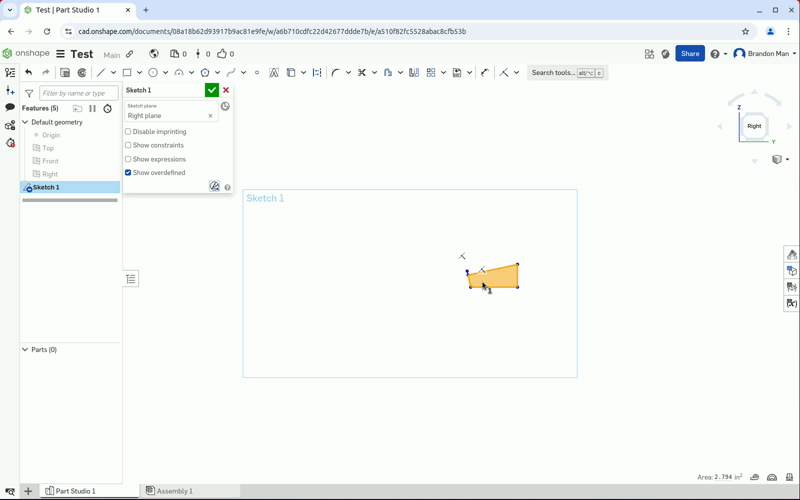
scroll(-6)
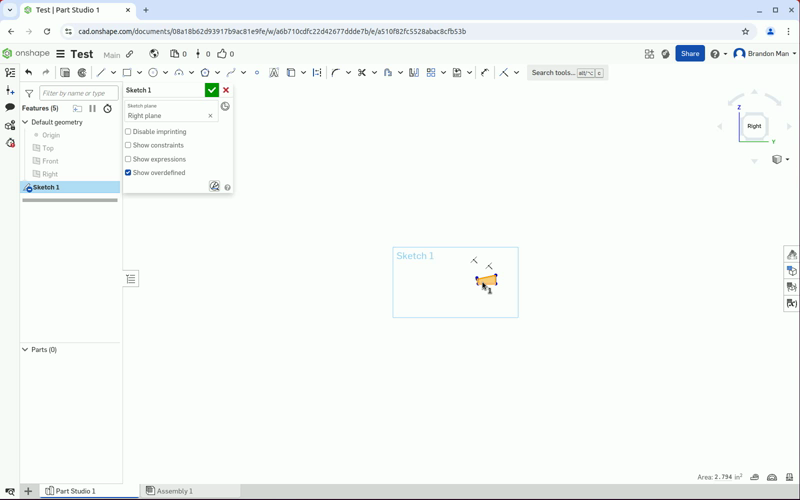
mouse_move(73, 352)
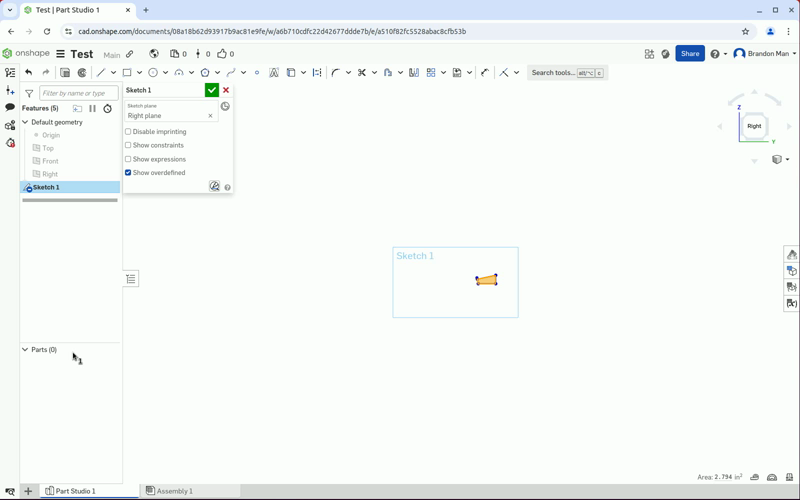
key(shift+y)
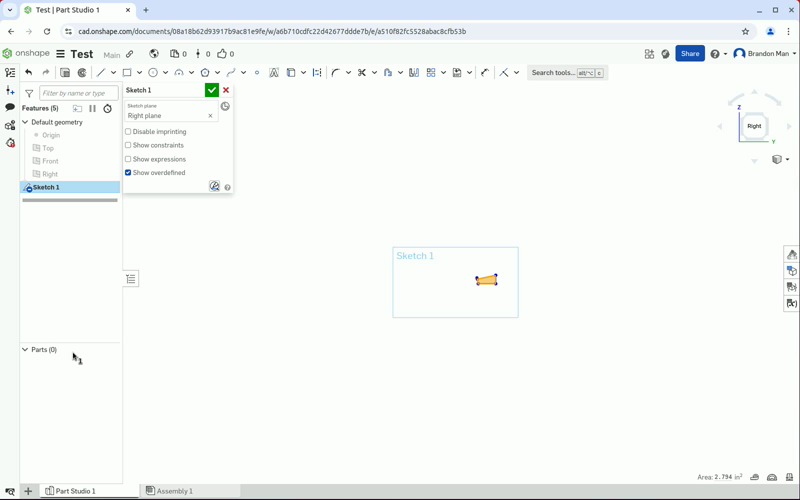
key(shift+e)
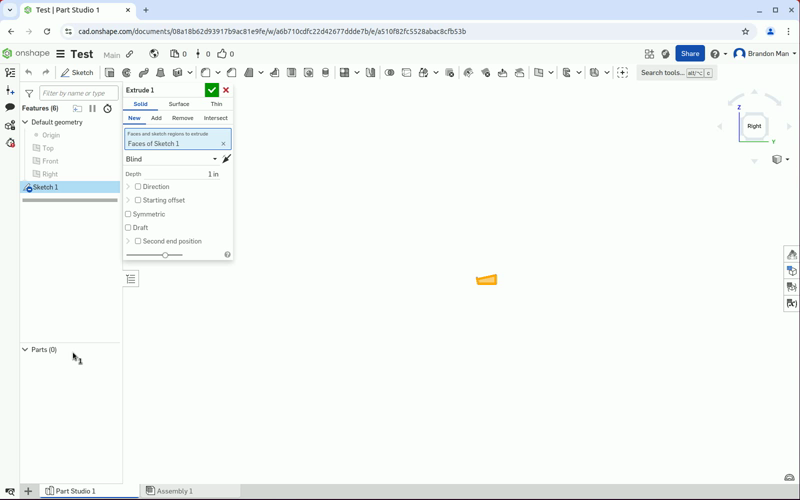
mouse_move(143, 106)
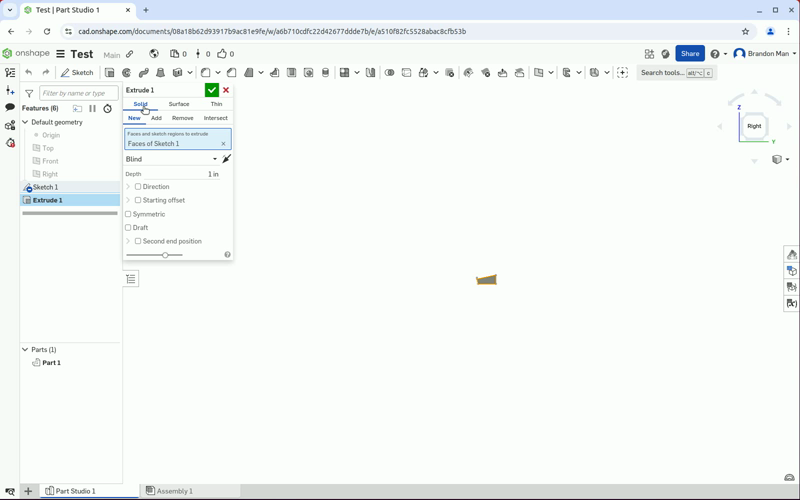
click(143, 106)
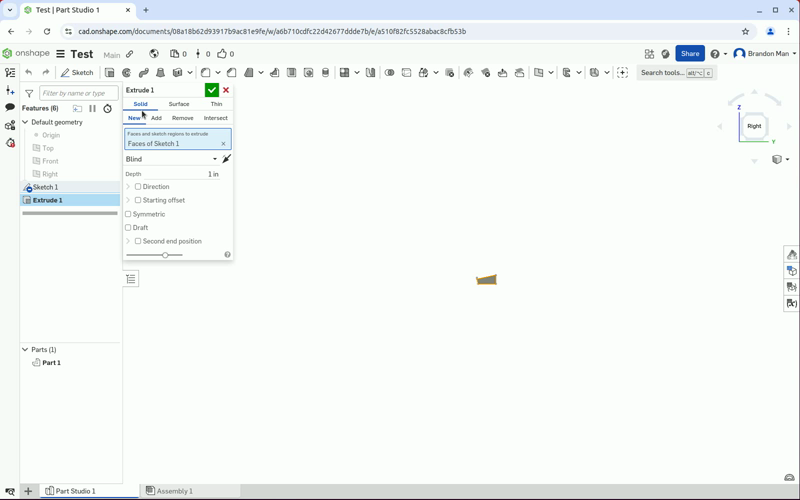
mouse_move(137, 120)
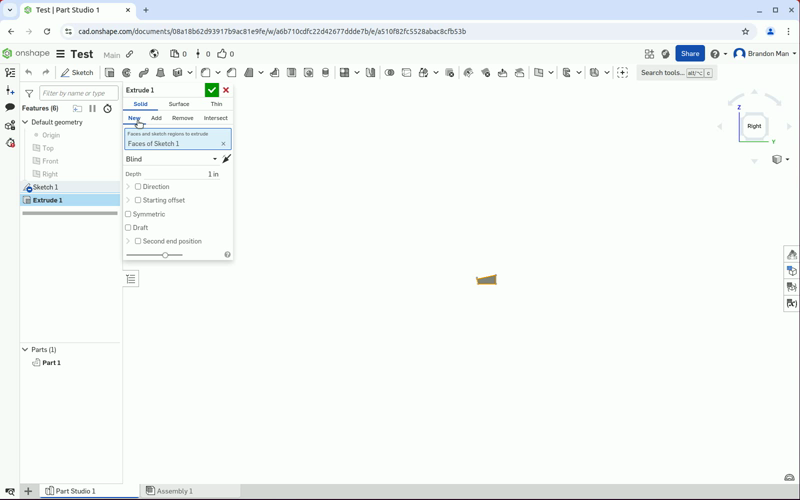
click(137, 120)
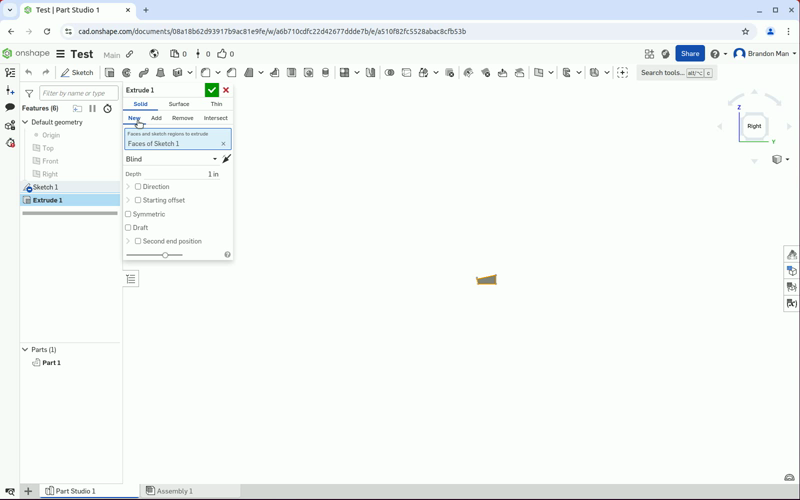
key(tab, 4)
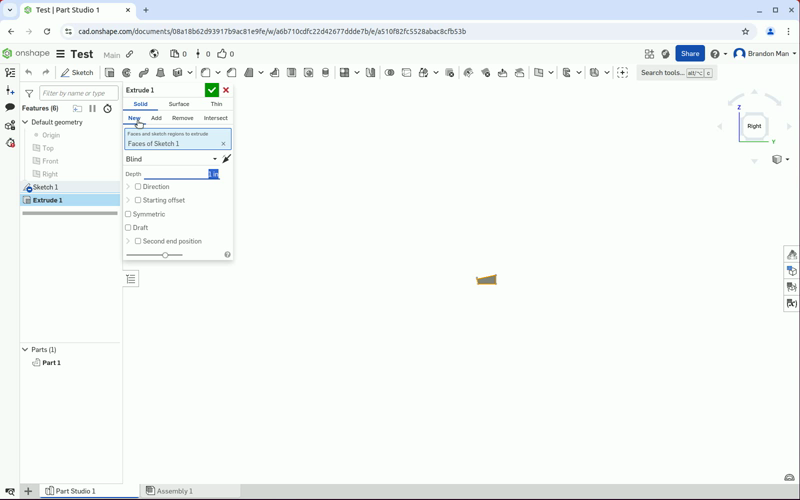
text(-23.108)
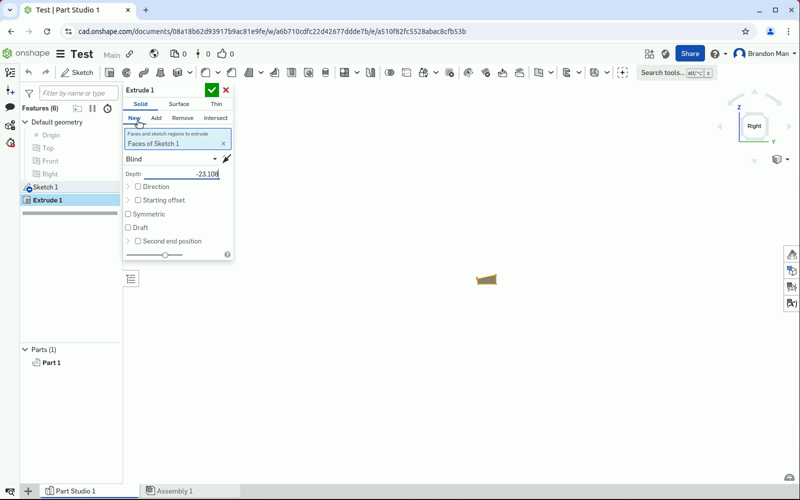
key(enter)
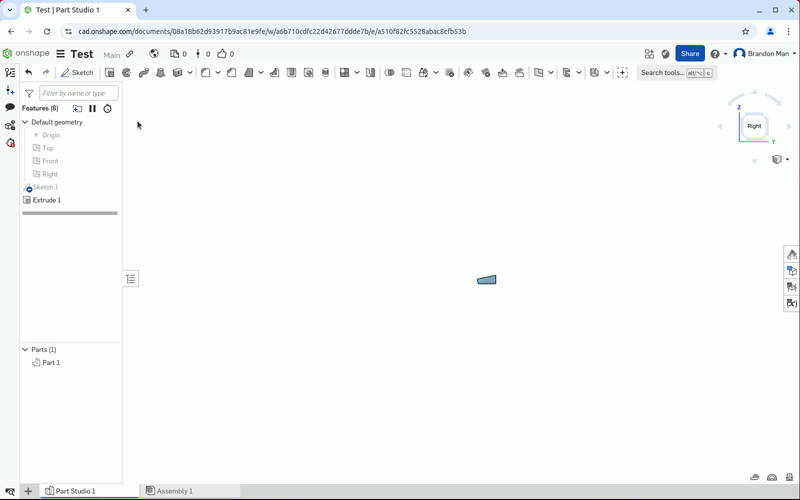
key(shift+h)
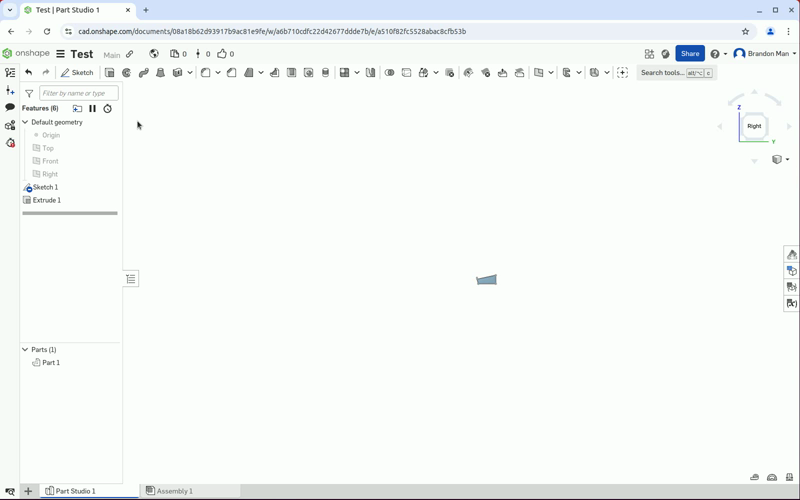
key(shift+h)
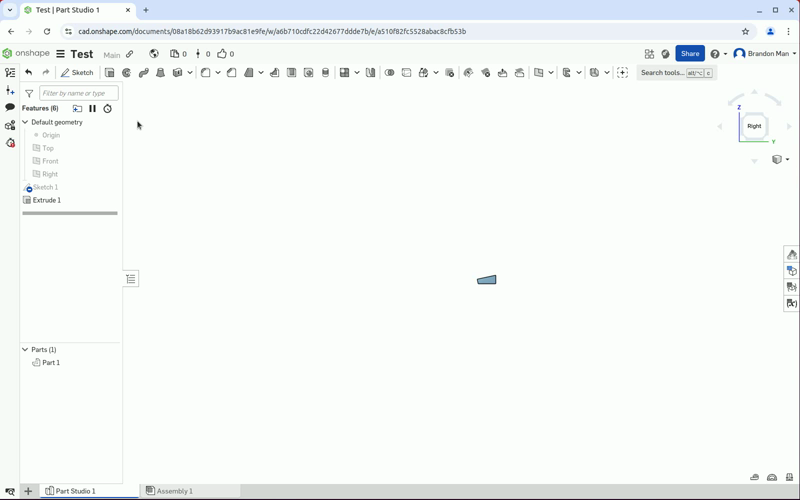
mouse_move(73, 189)
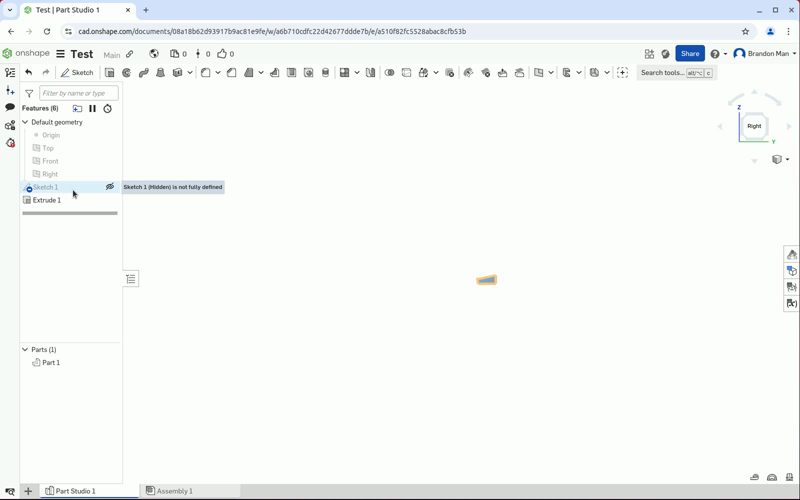
click(73, 189)
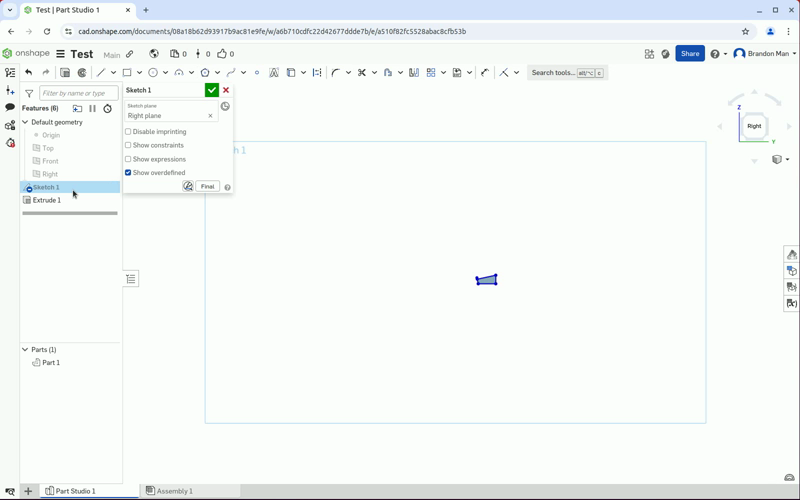
mouse_move(229, 92)
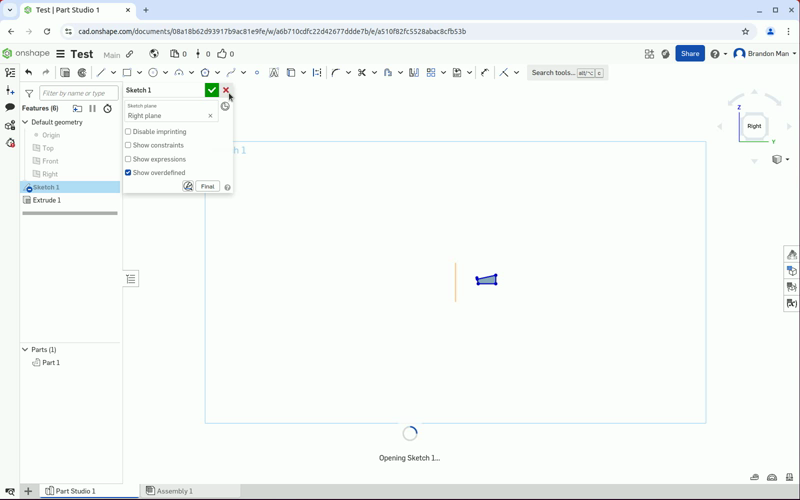
click(229, 92)
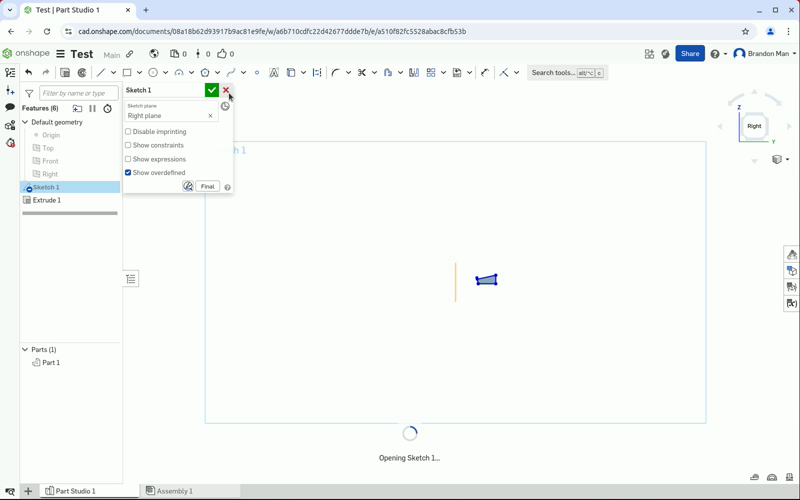
key(shift+s)
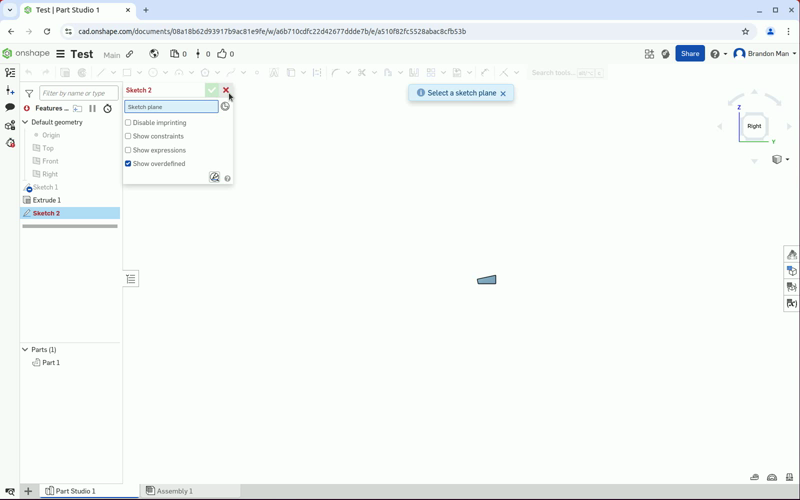
mouse_move(73, 176)
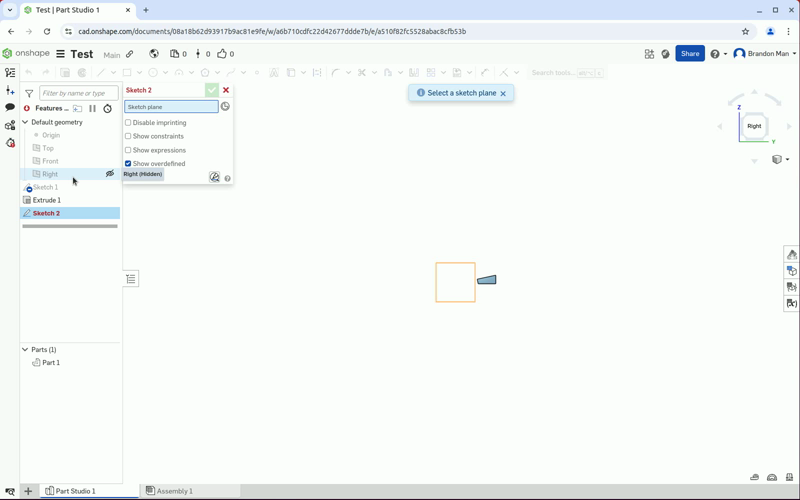
click(73, 176)
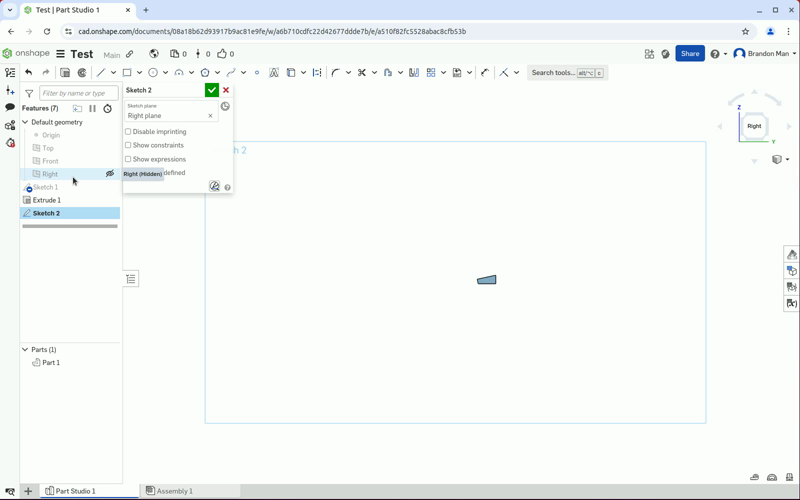
mouse_move(73, 352)
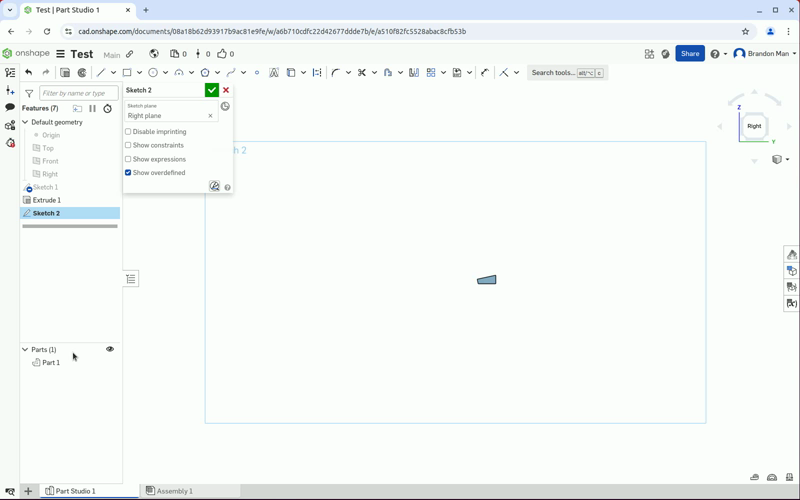
key(y)
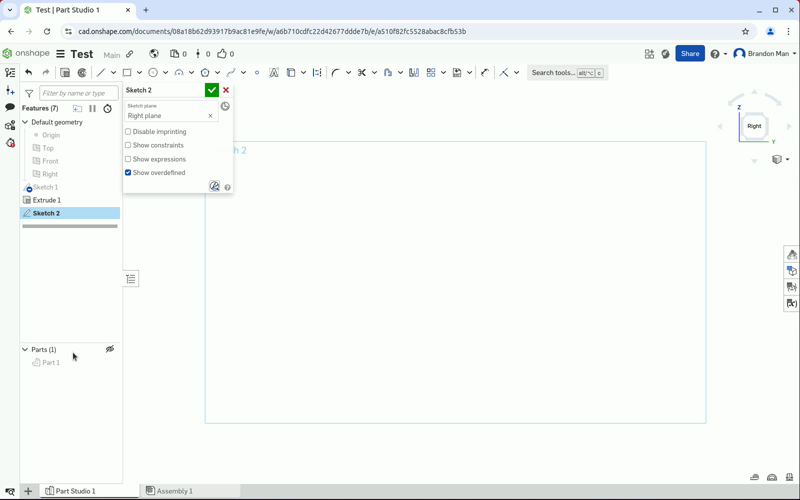
key(l)
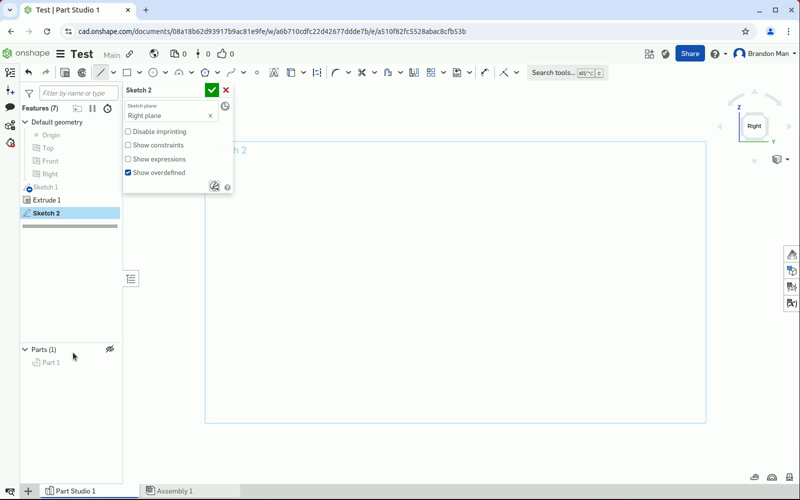
key_down(shift)
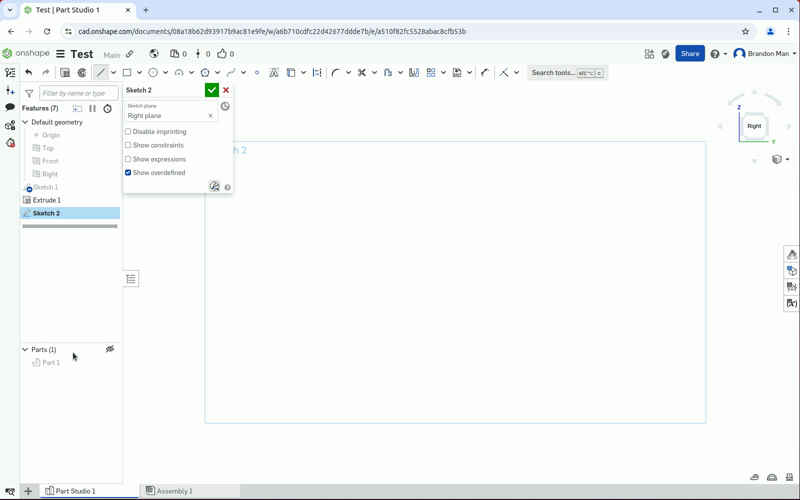
mouse_move(460, 282)
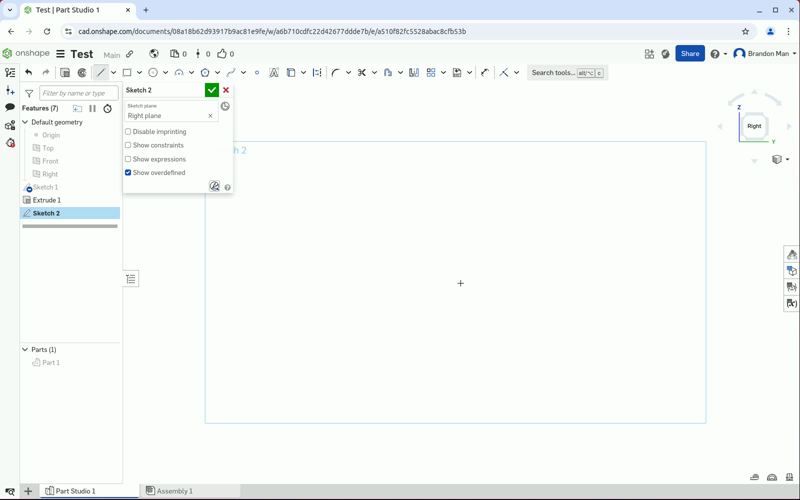
click(460, 282)
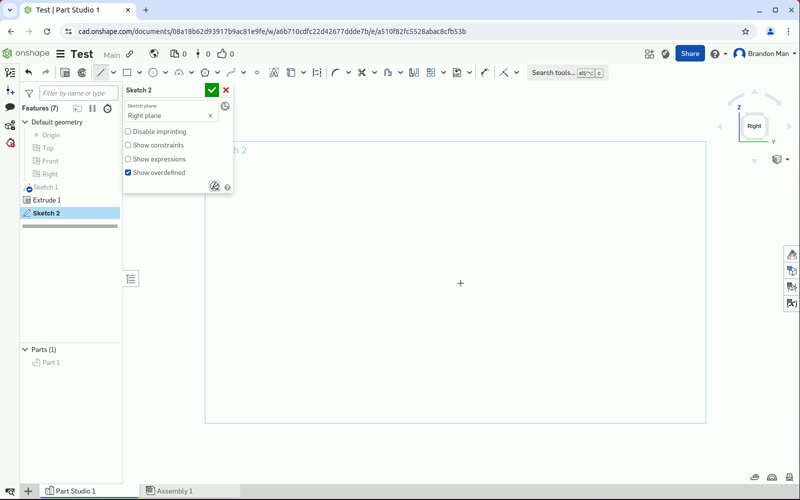
key_up(shift)
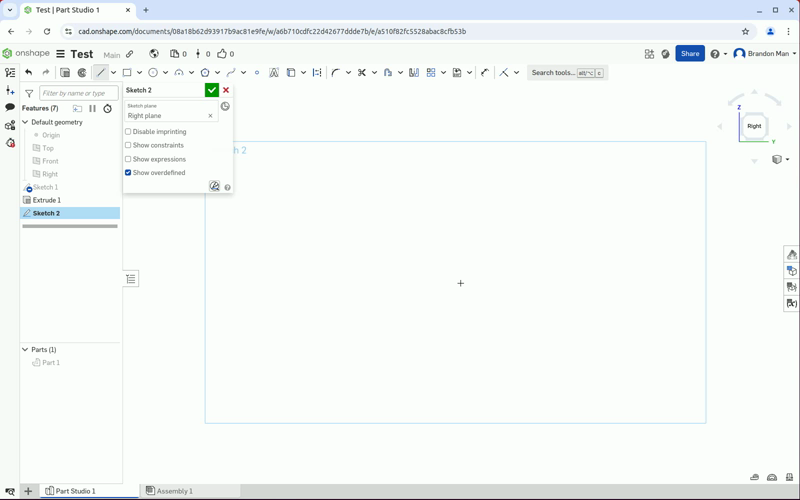
key_down(shift)
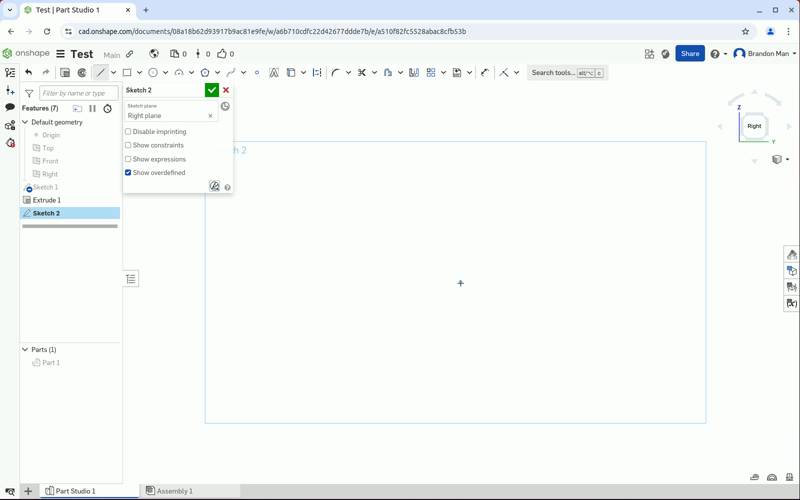
mouse_move(490, 282)
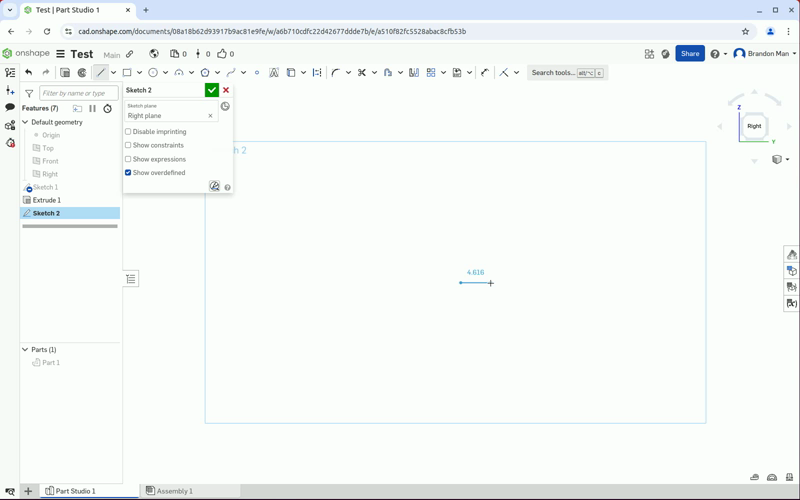
mouse_move(463, 282)
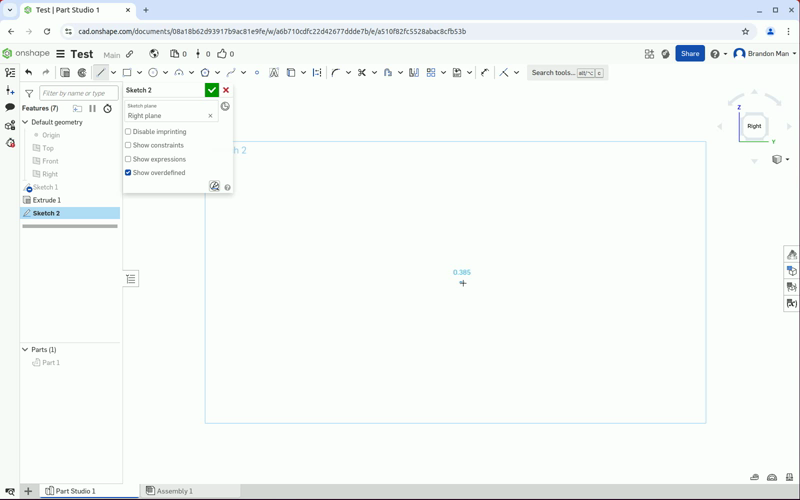
scroll(6)
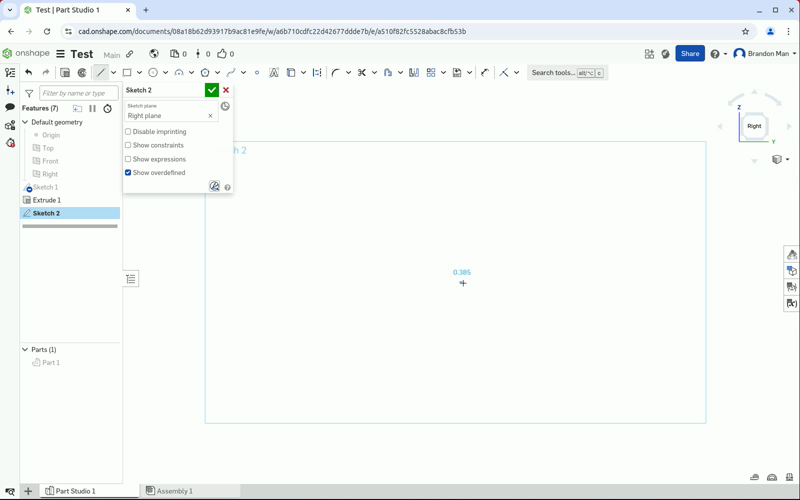
scroll(6)
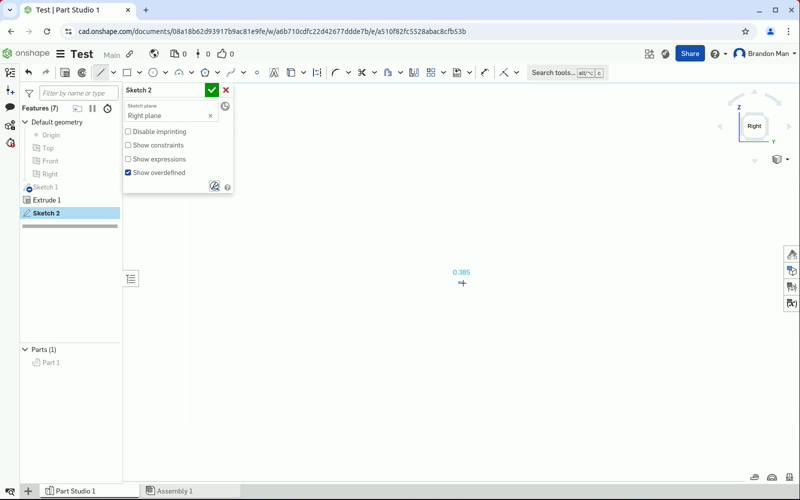
scroll(6)
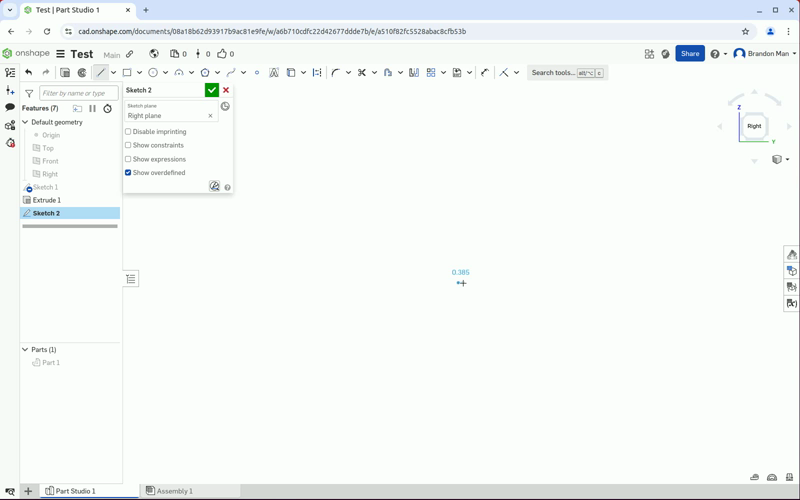
scroll(6)
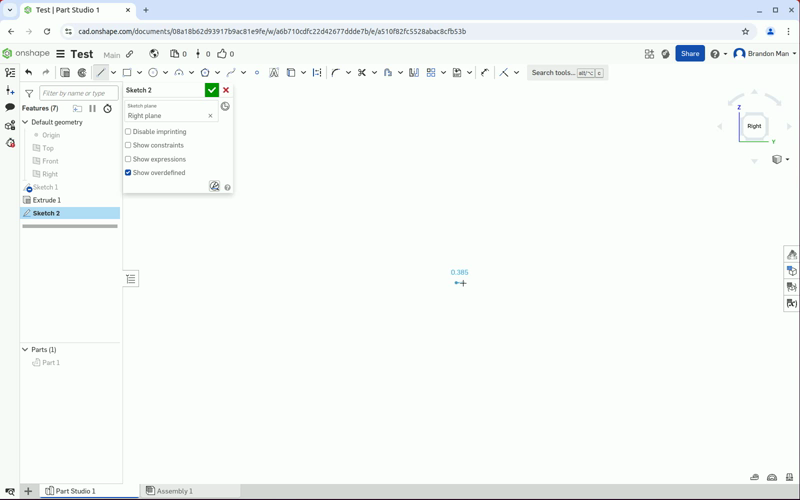
scroll(6)
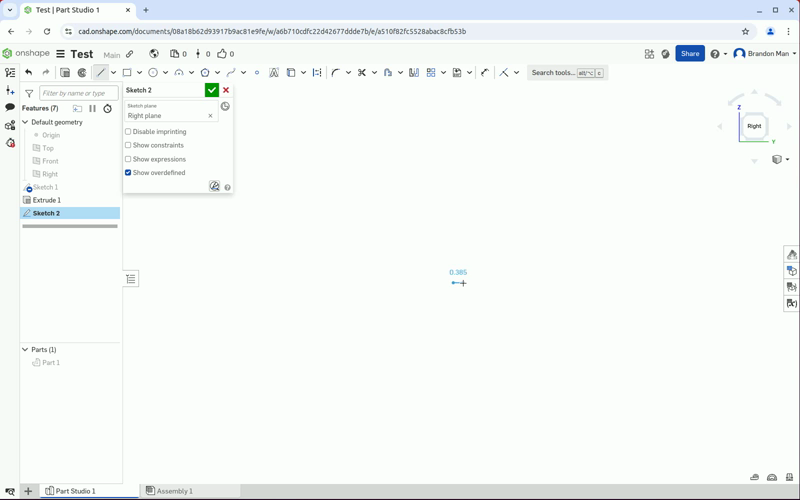
scroll(6)
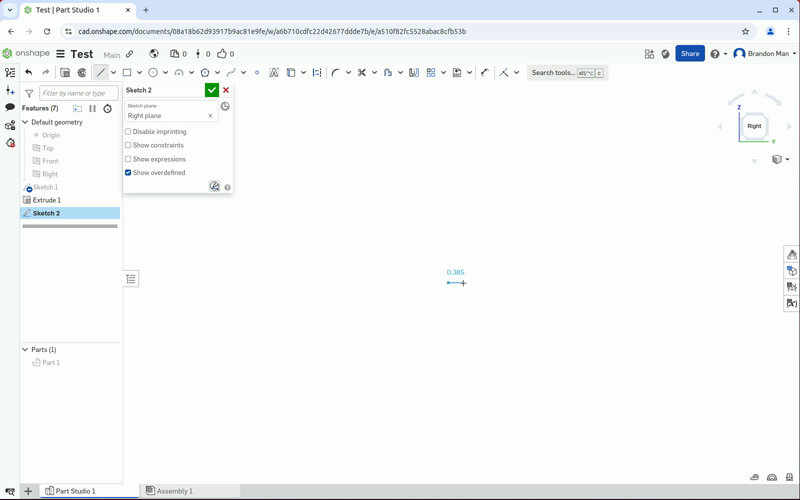
scroll(6)
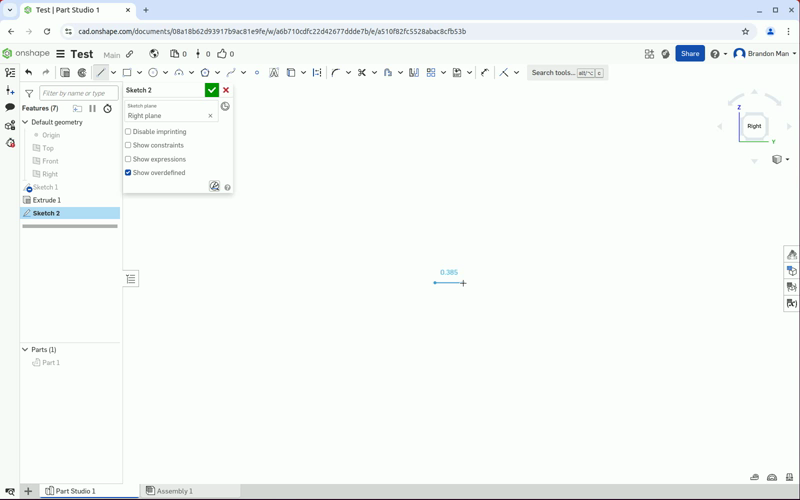
click(463, 282)
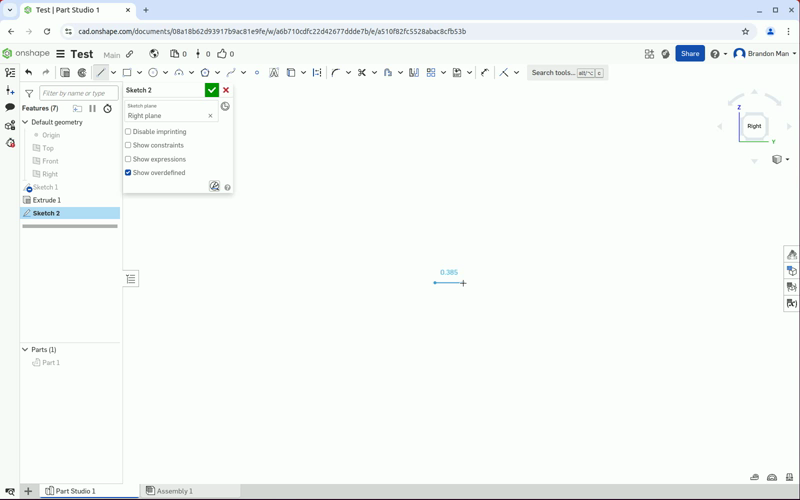
scroll(-6)
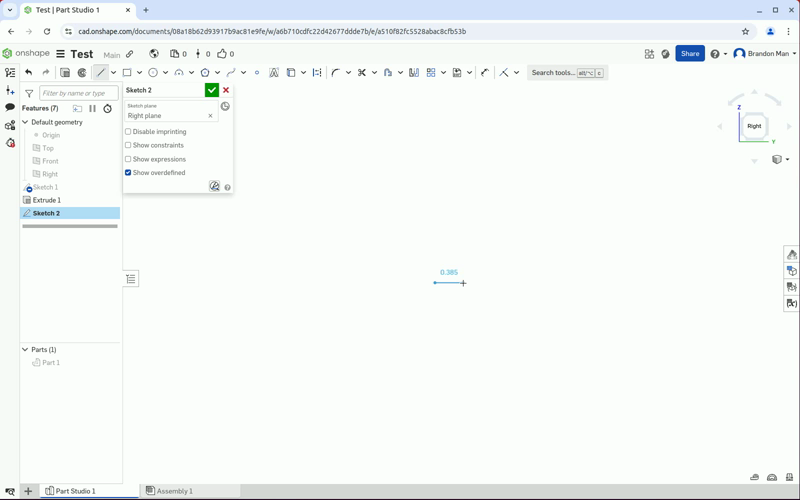
scroll(-6)
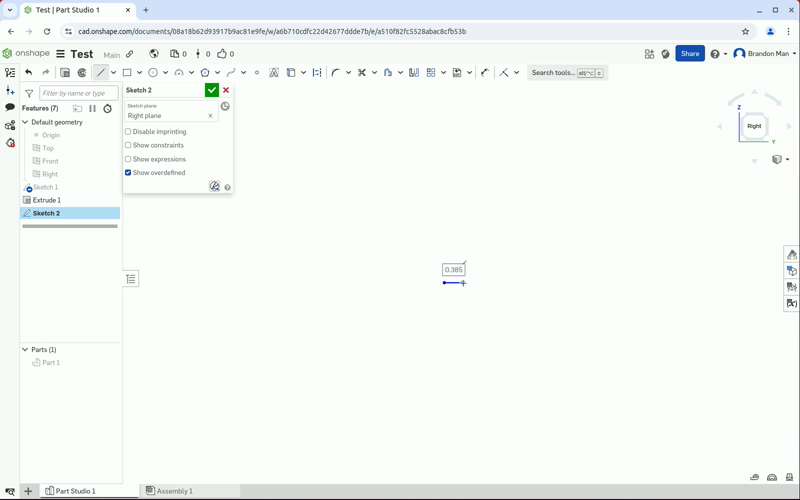
scroll(-6)
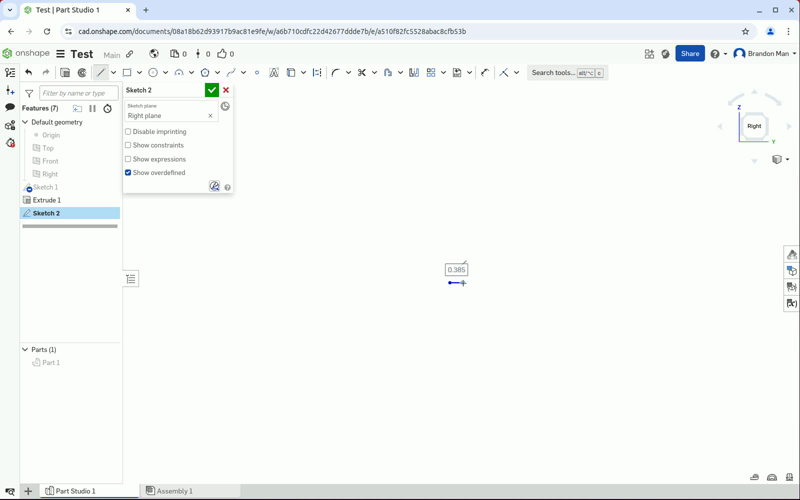
scroll(-6)
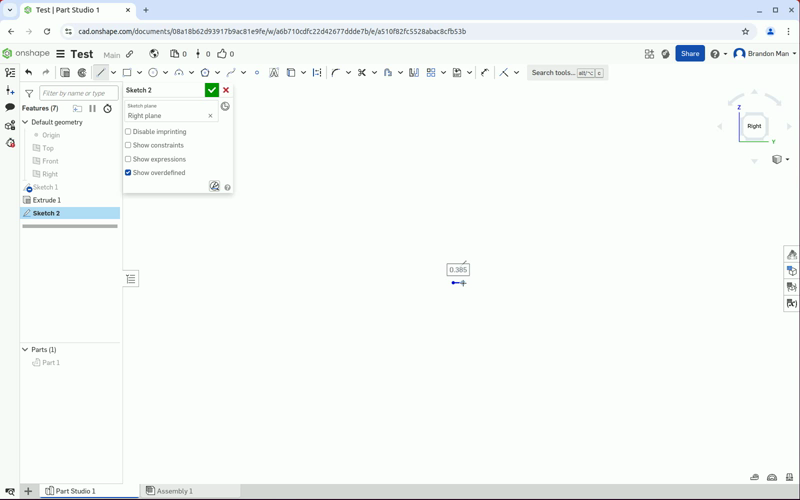
scroll(-6)
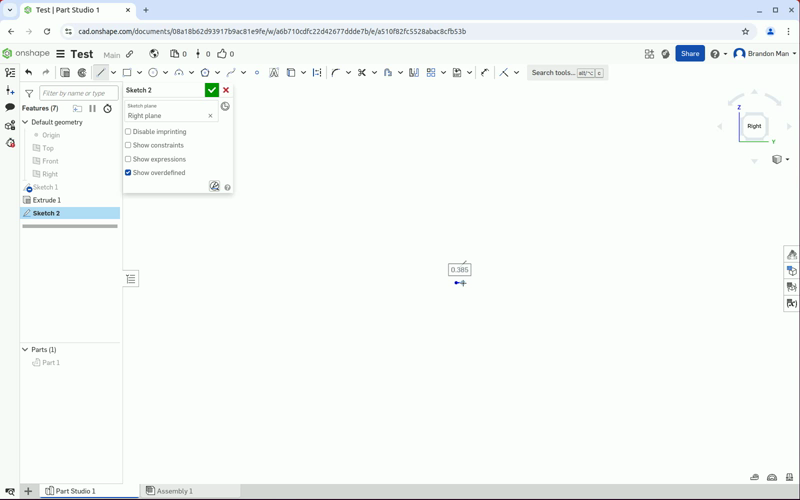
scroll(-6)
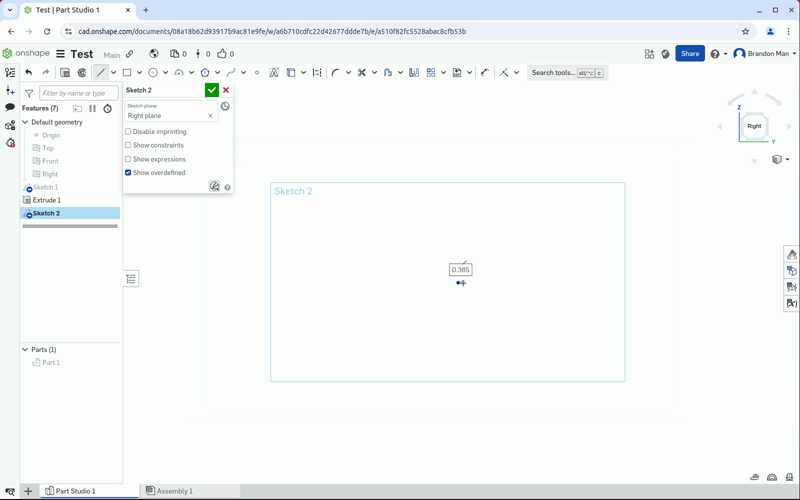
scroll(-6)
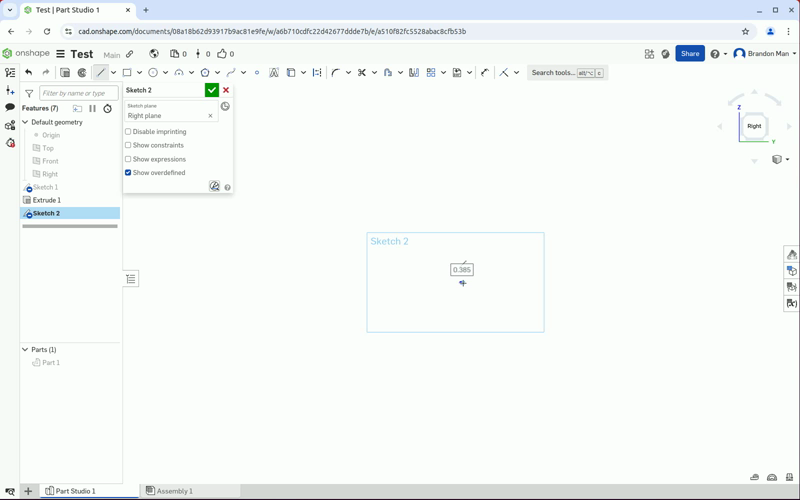
key_up(shift)
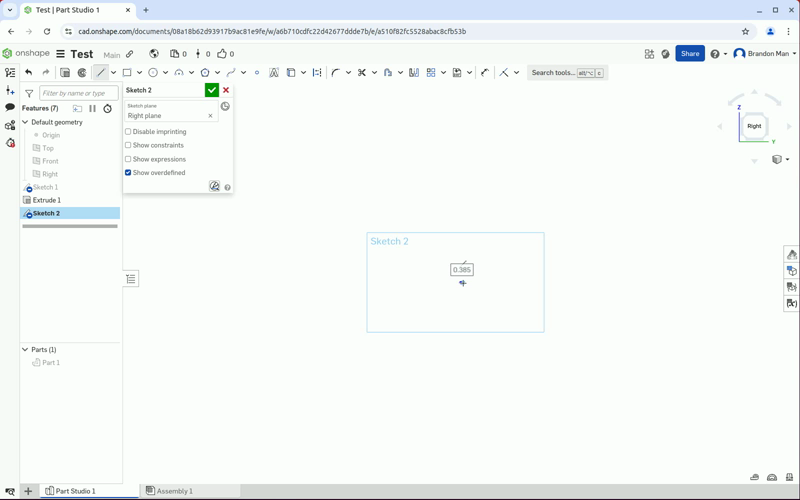
key_down(shift)
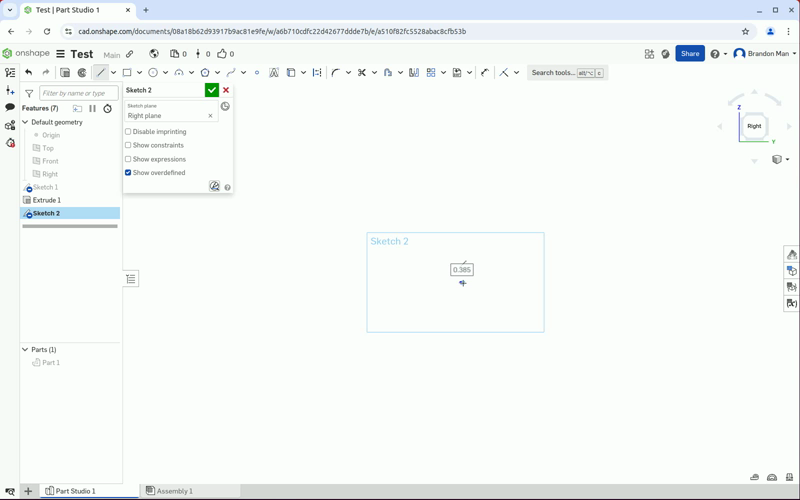
mouse_move(493, 282)
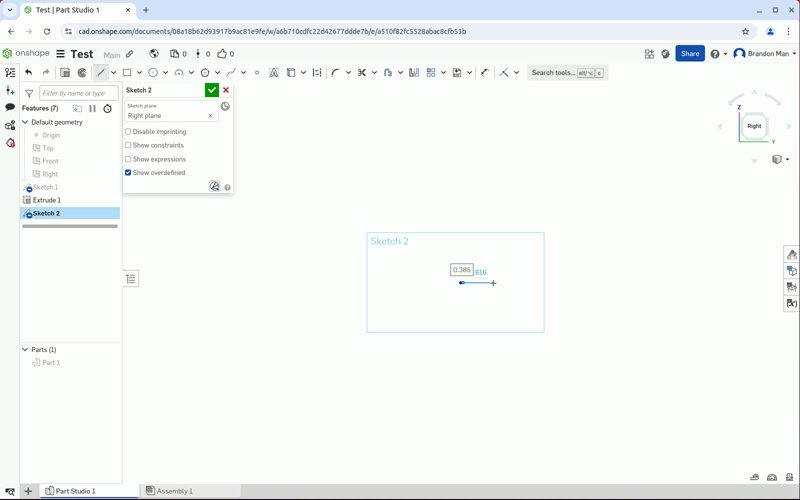
mouse_move(470, 280)
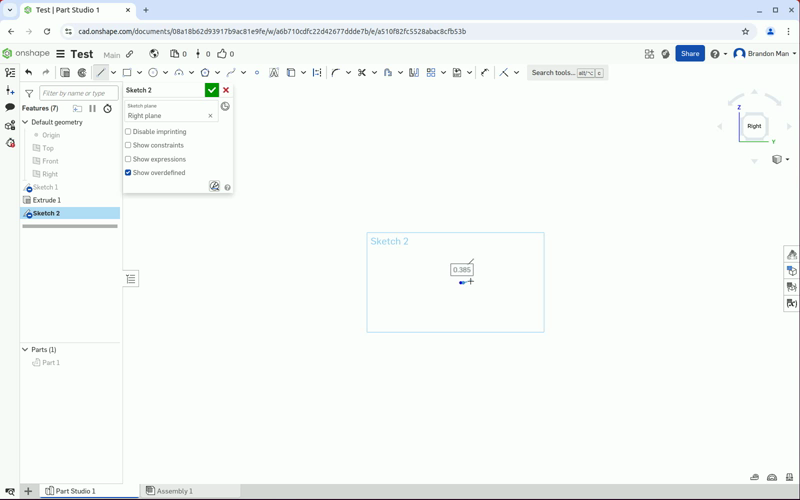
click(470, 280)
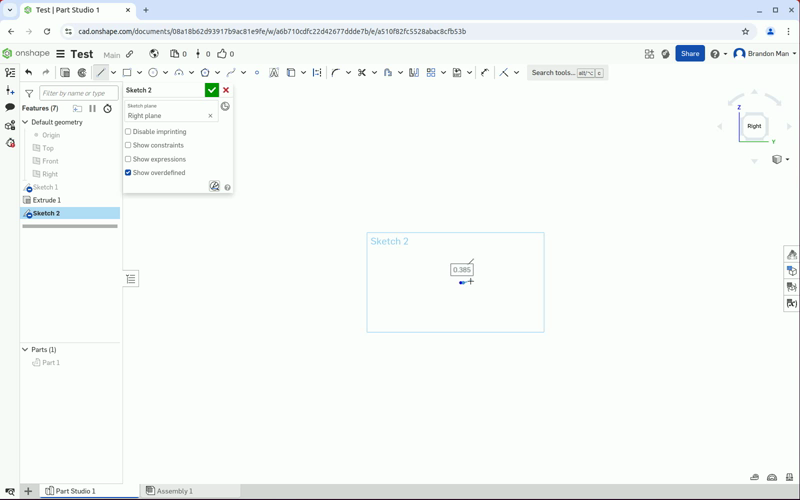
key_up(shift)
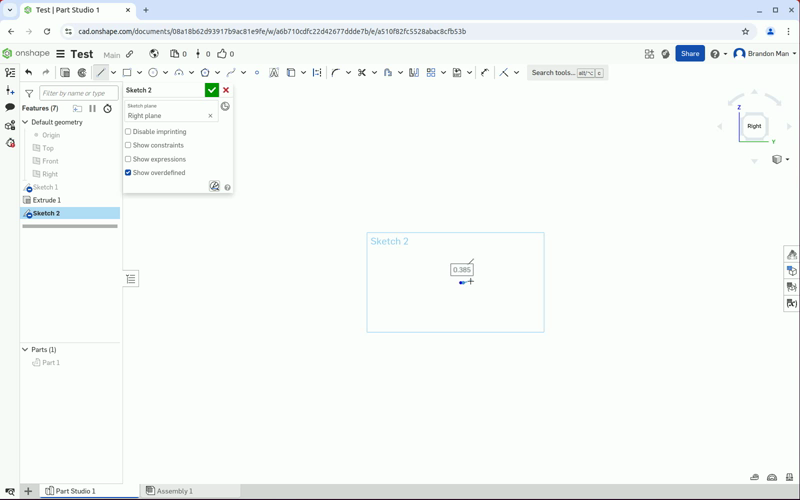
key_down(shift)
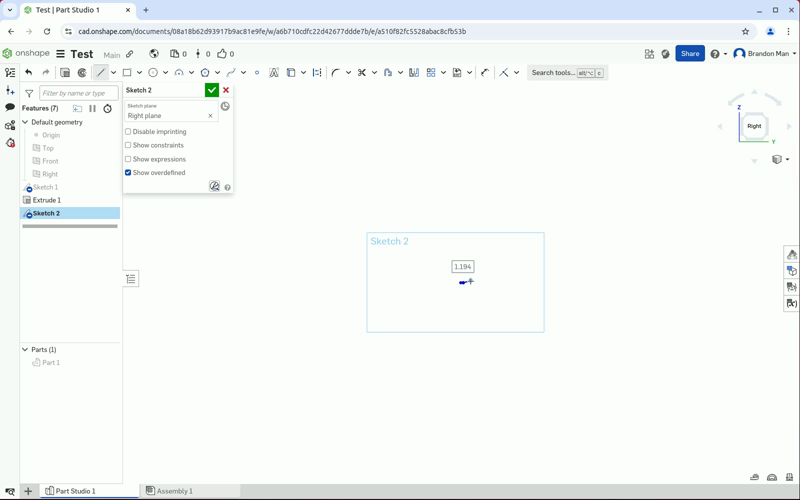
mouse_move(500, 280)
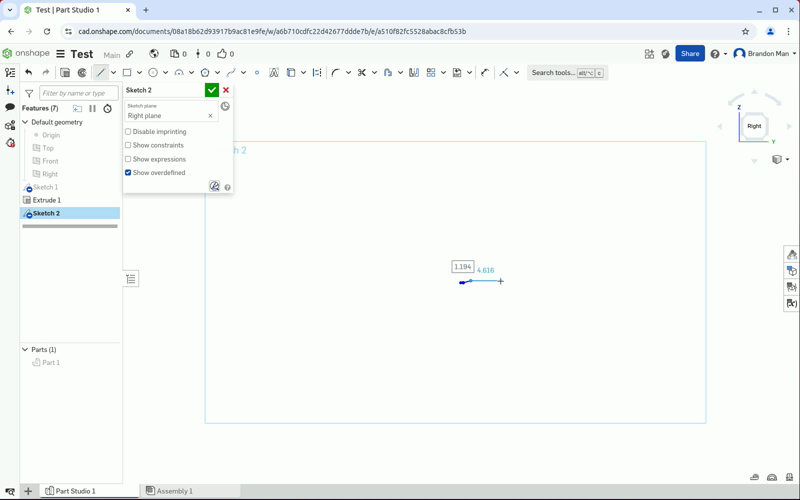
mouse_move(476, 279)
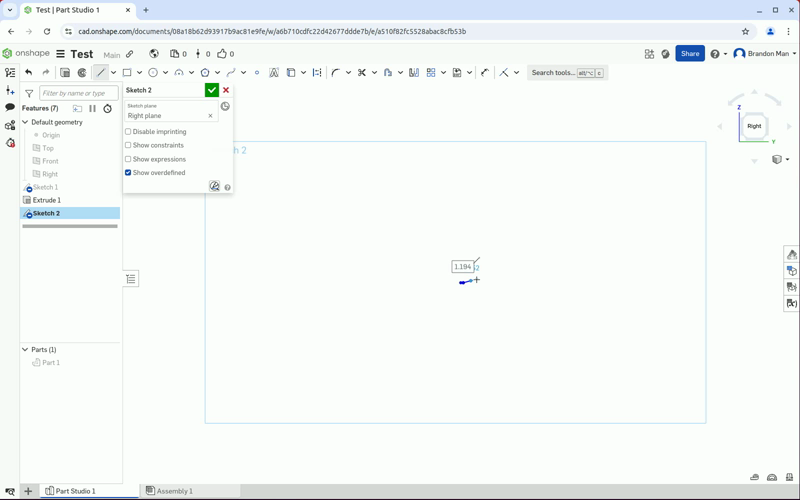
scroll(6)
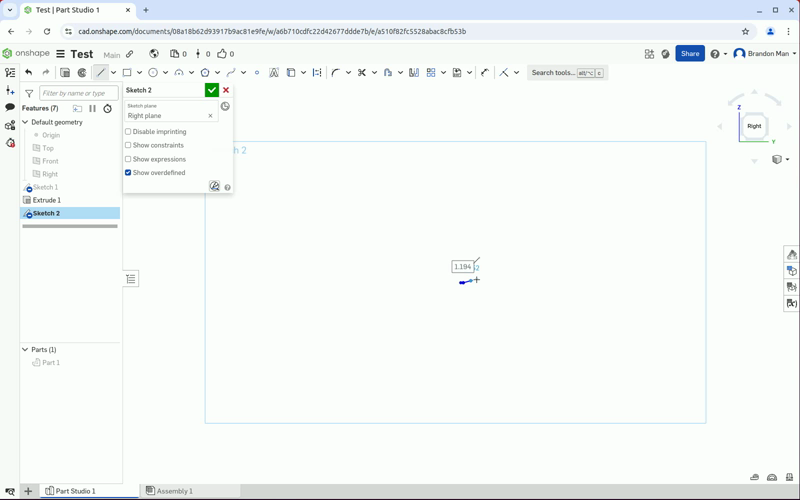
scroll(6)
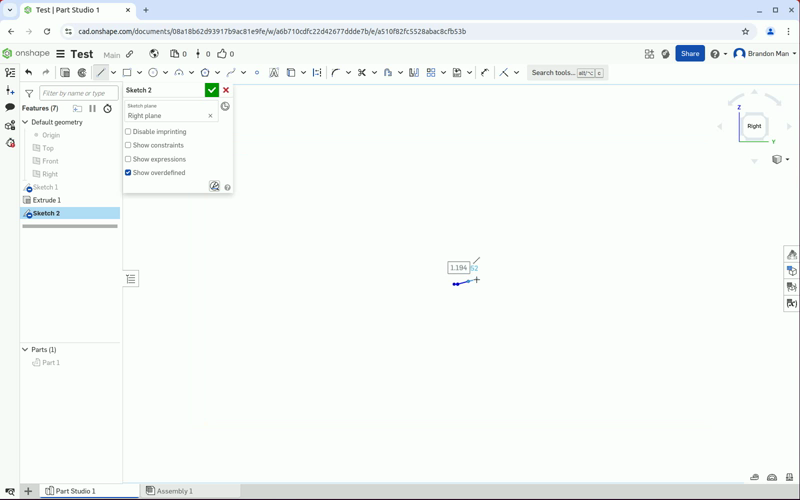
scroll(6)
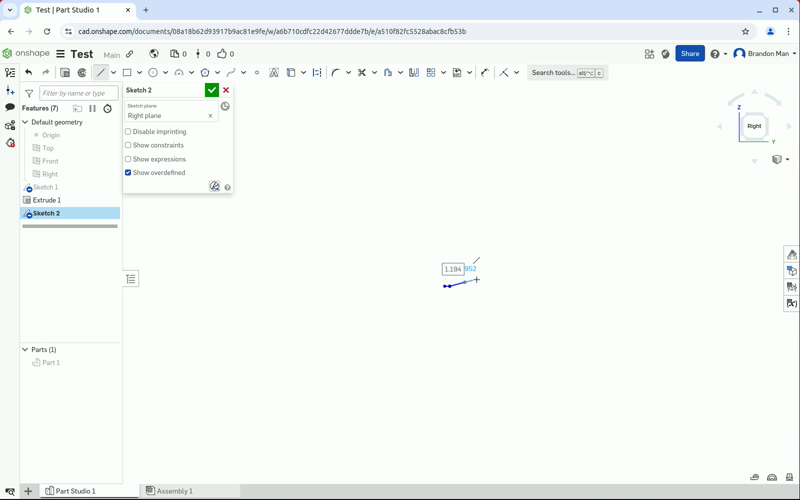
scroll(6)
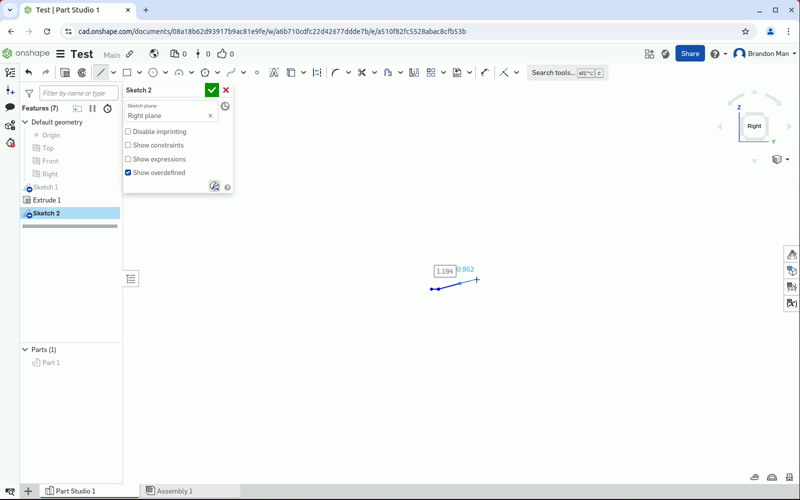
scroll(6)
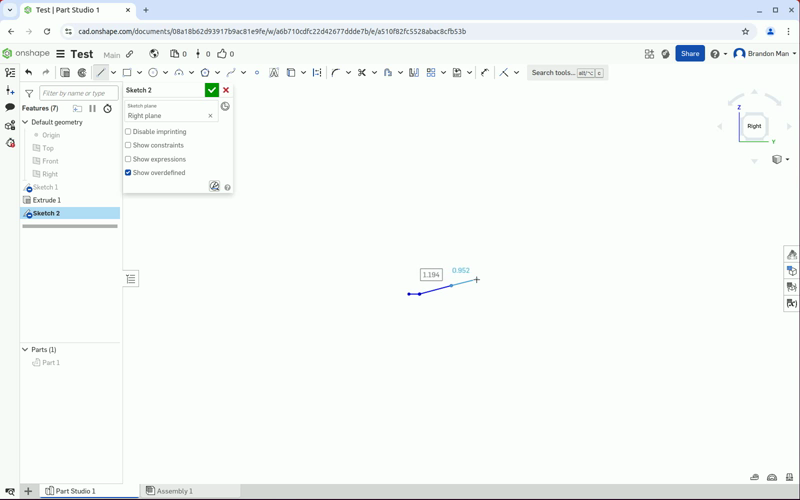
scroll(6)
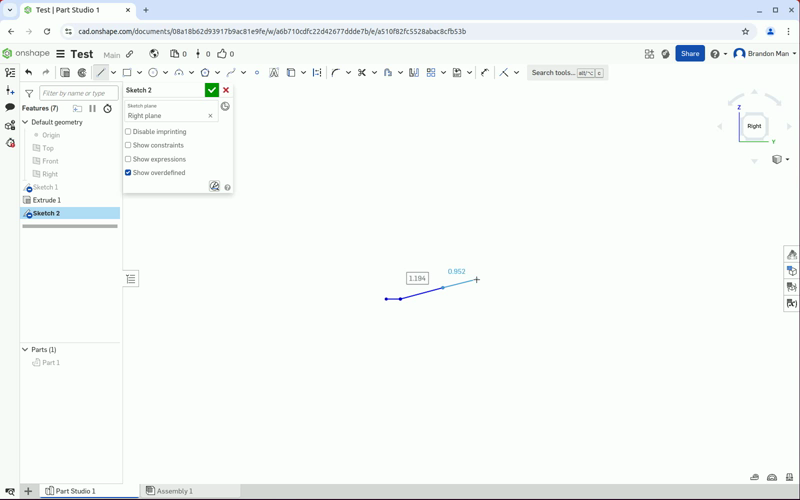
scroll(6)
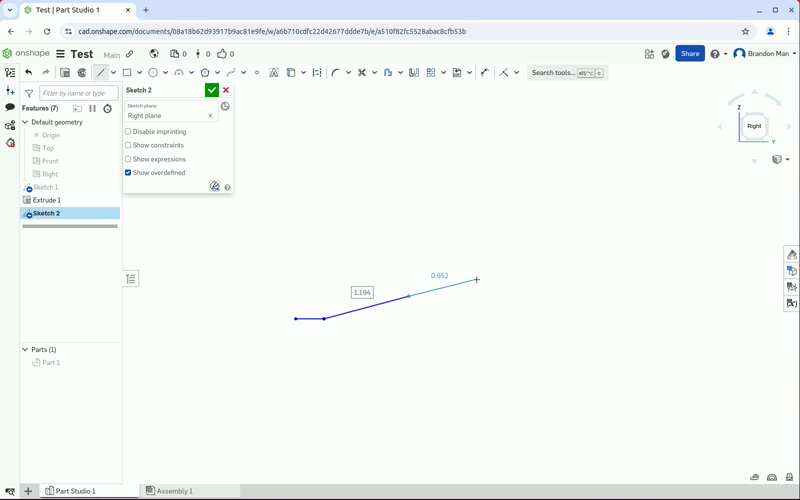
click(476, 279)
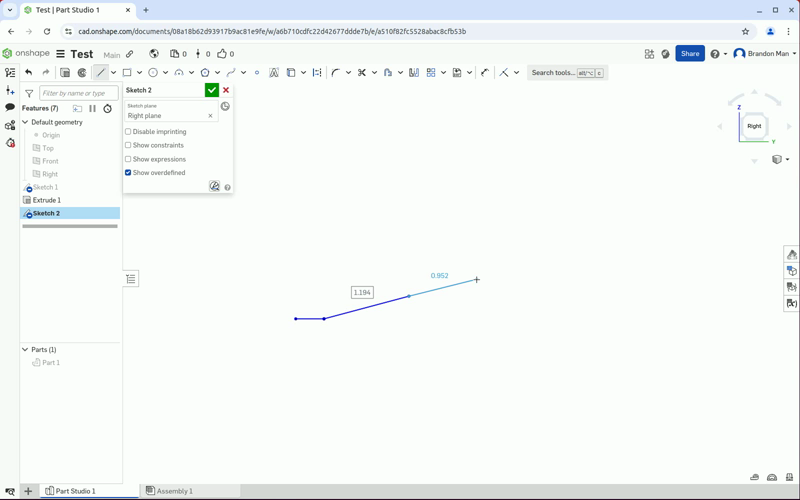
scroll(-6)
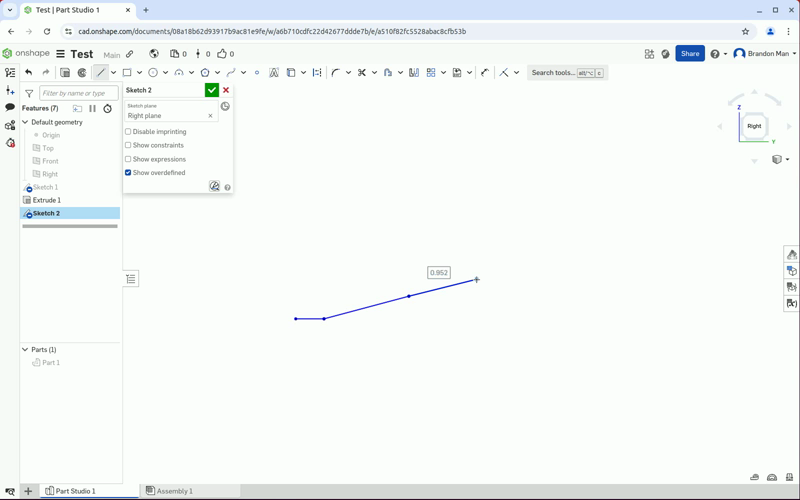
scroll(-6)
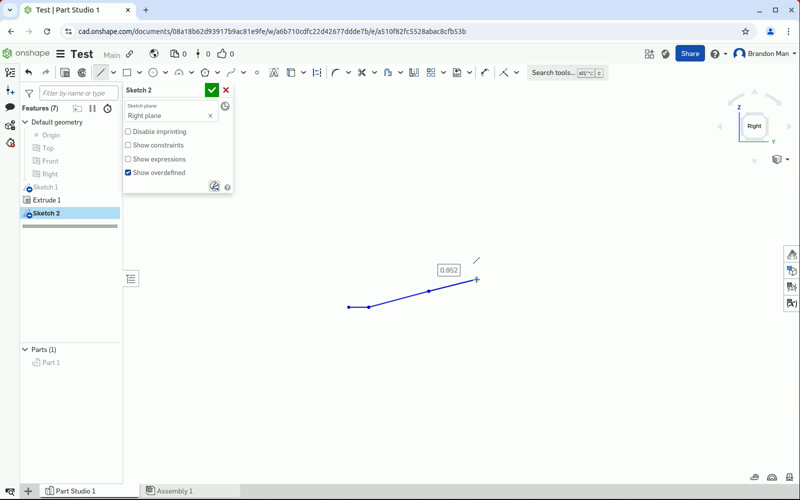
scroll(-6)
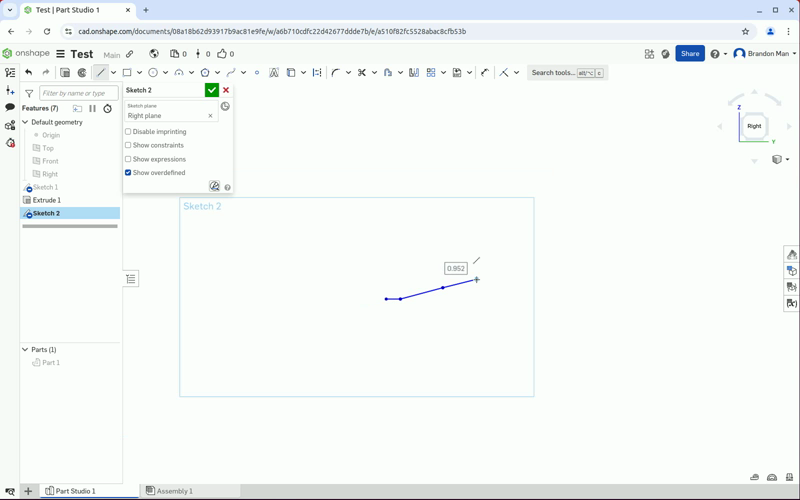
scroll(-6)
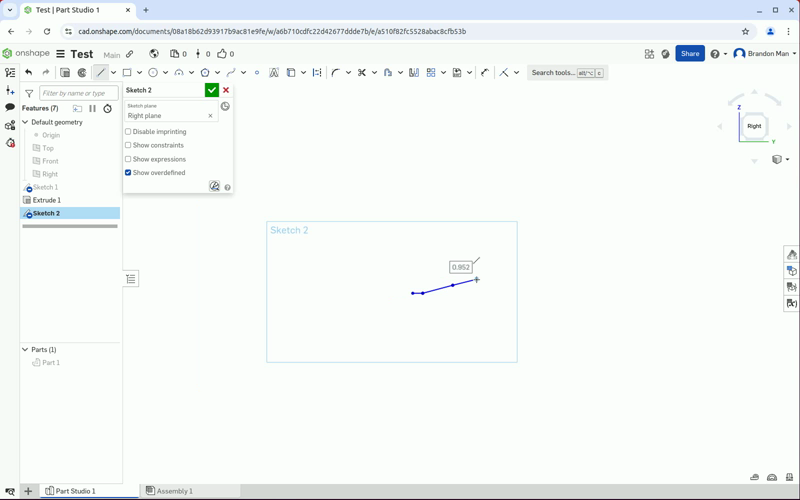
scroll(-6)
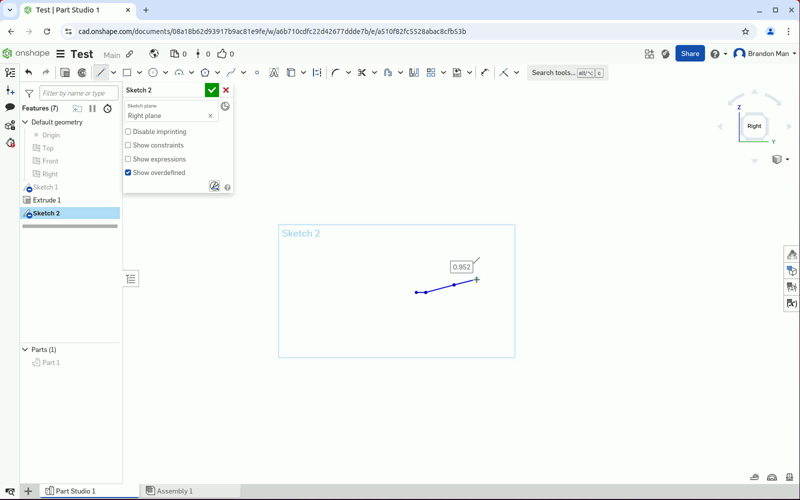
scroll(-6)
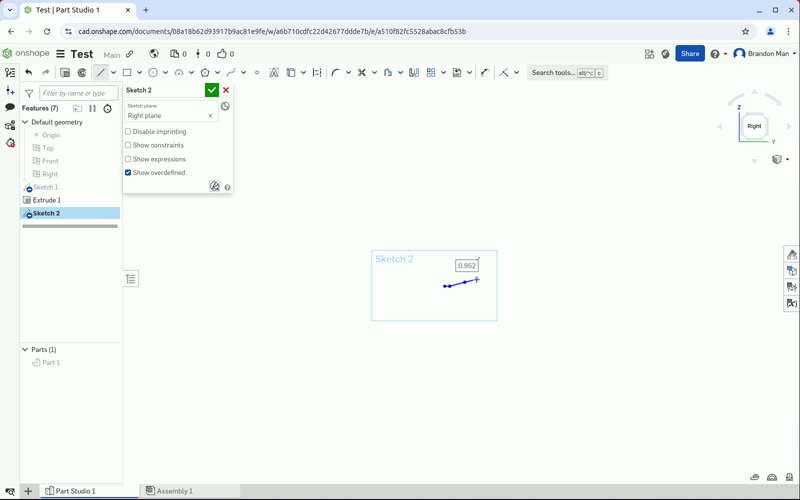
scroll(-6)
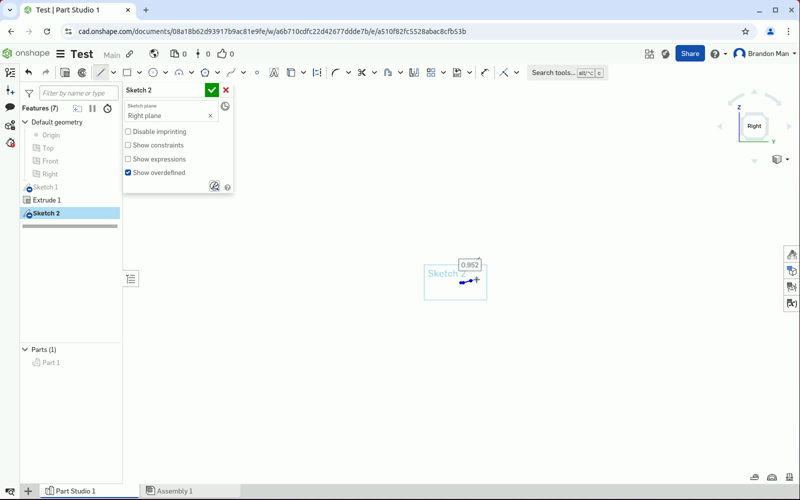
key_up(shift)
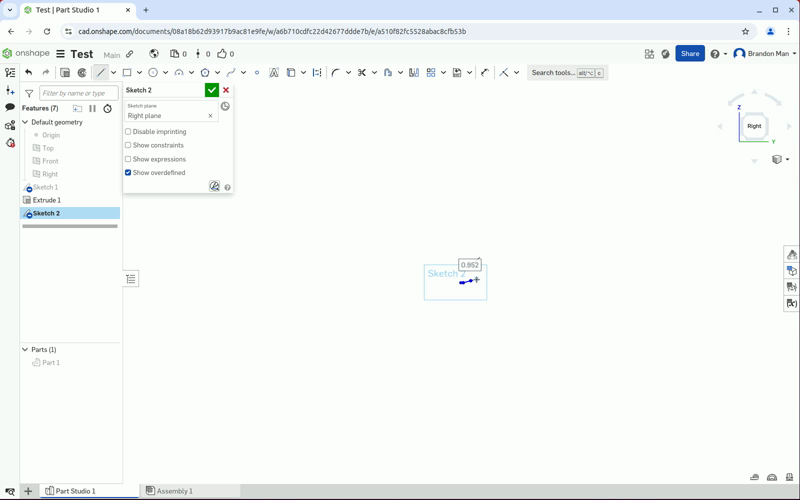
key_down(shift)
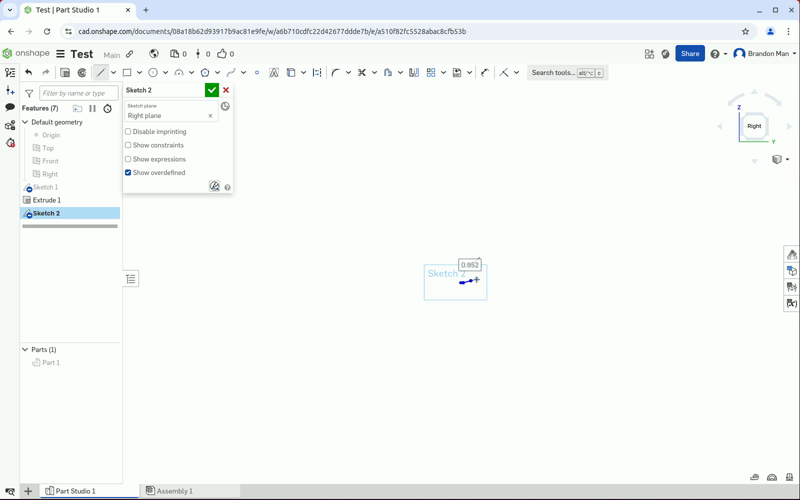
mouse_move(506, 279)
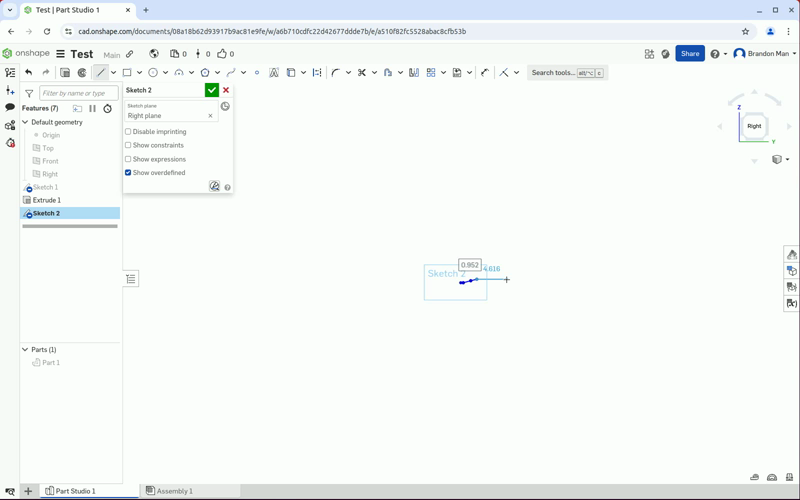
mouse_move(494, 275)
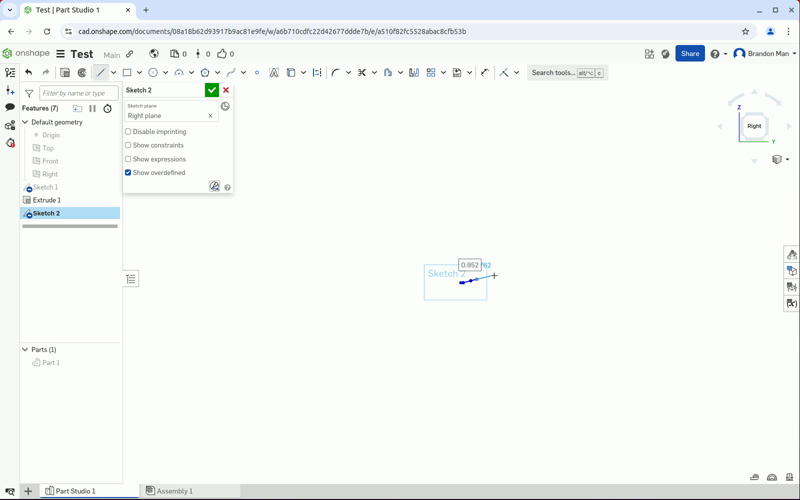
click(494, 275)
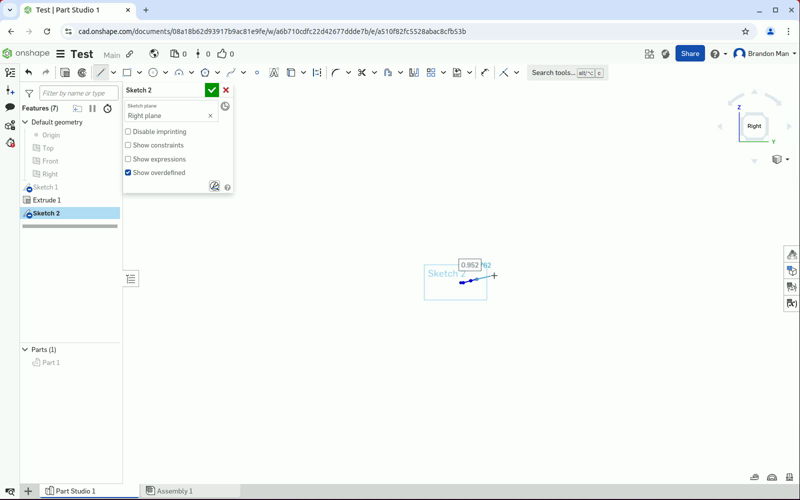
key_up(shift)
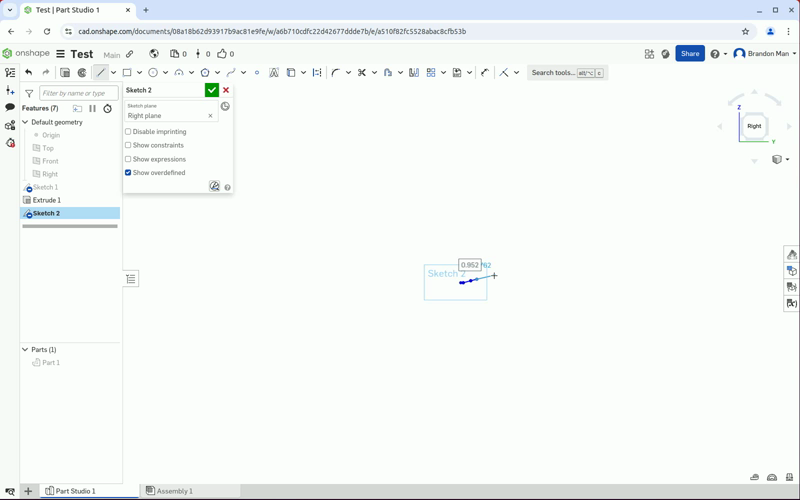
key_down(shift)
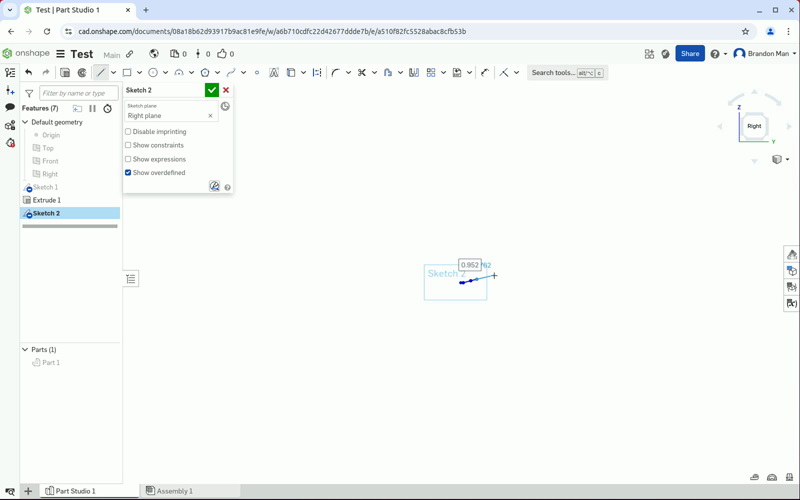
mouse_move(524, 275)
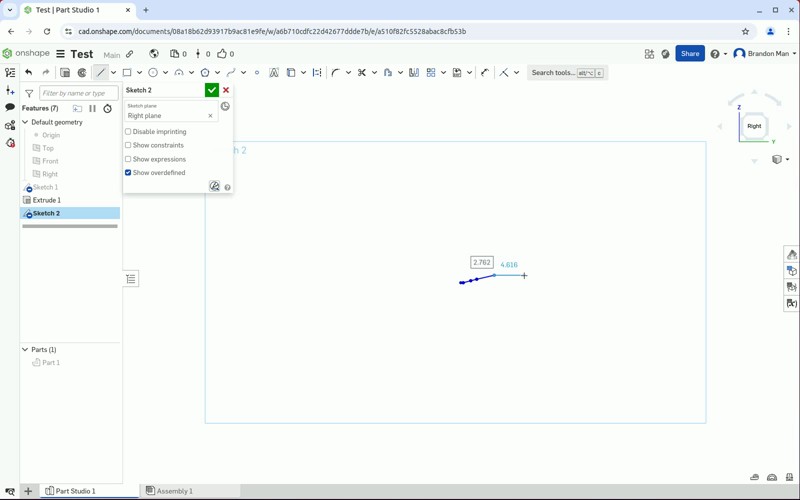
mouse_move(494, 274)
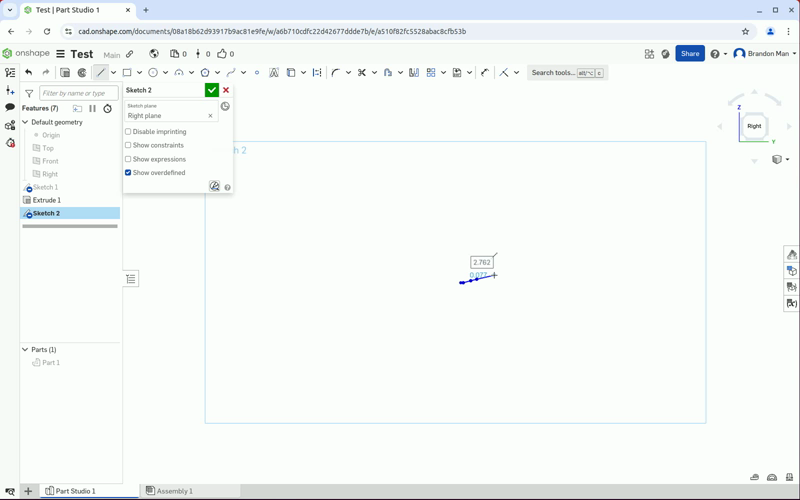
scroll(6)
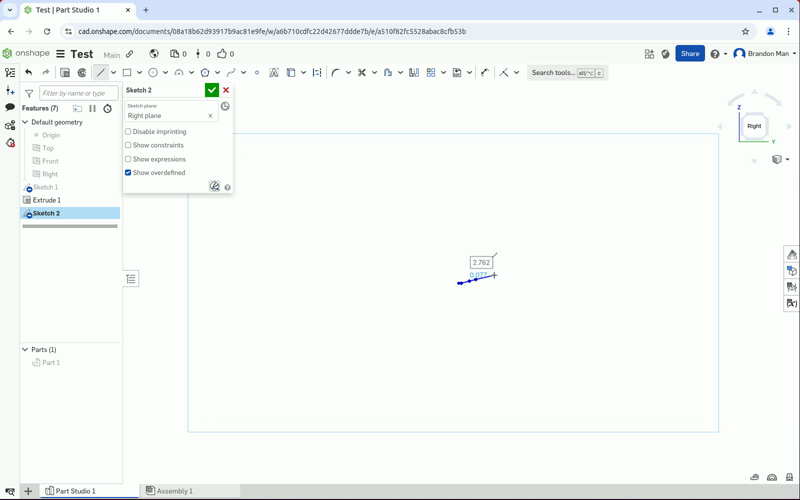
scroll(6)
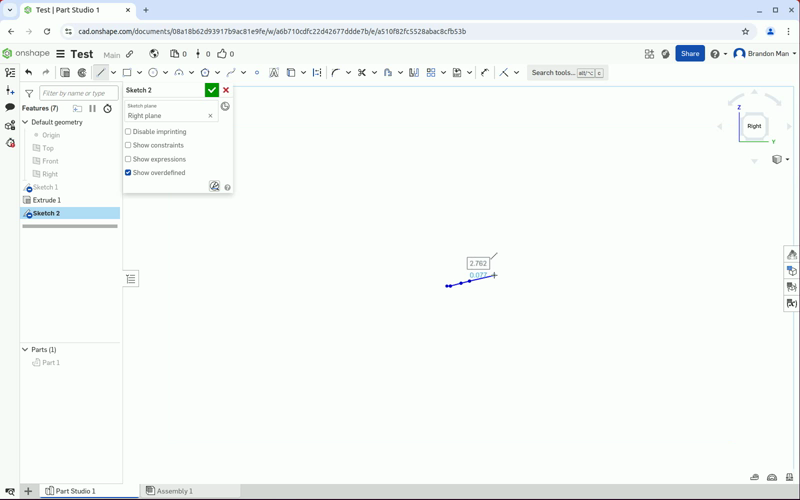
scroll(6)
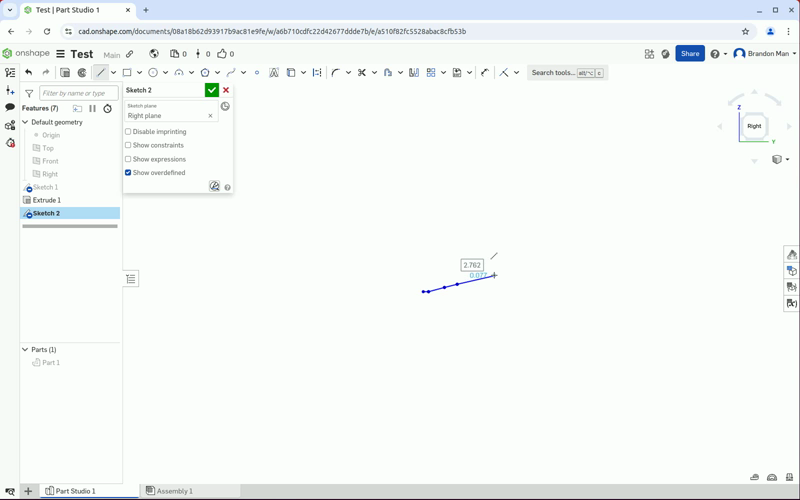
scroll(6)
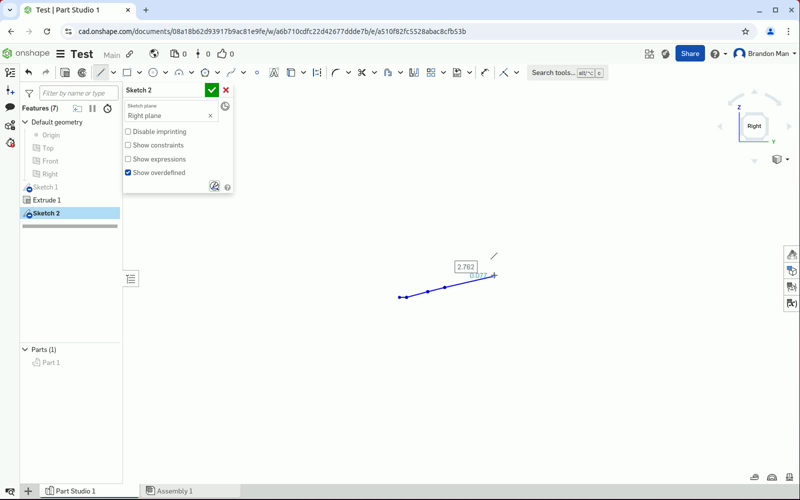
scroll(6)
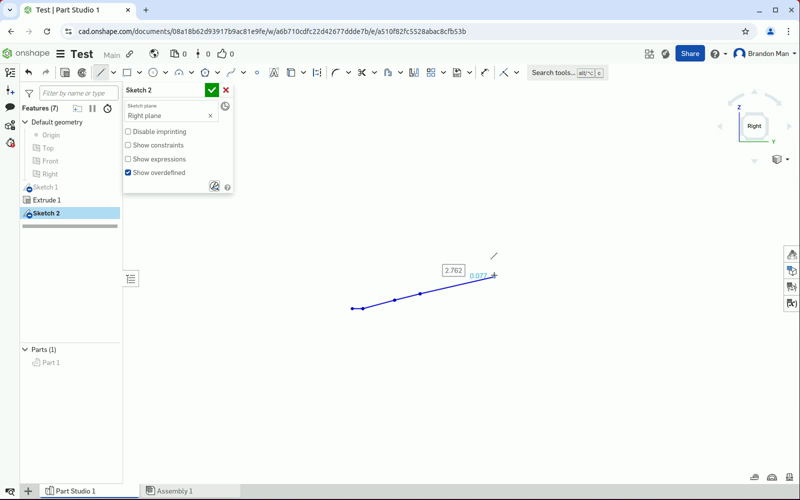
scroll(6)
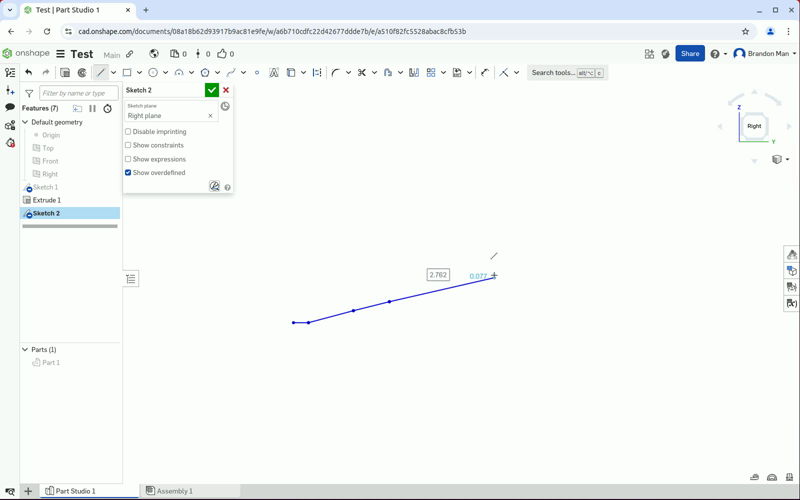
scroll(6)
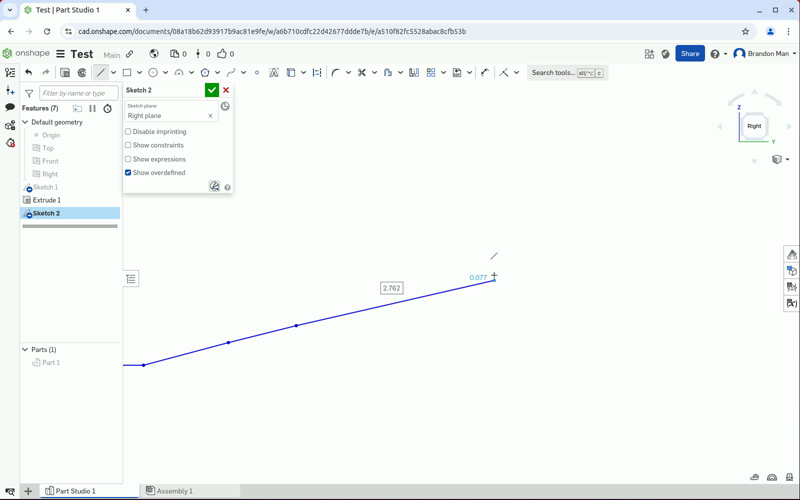
click(494, 274)
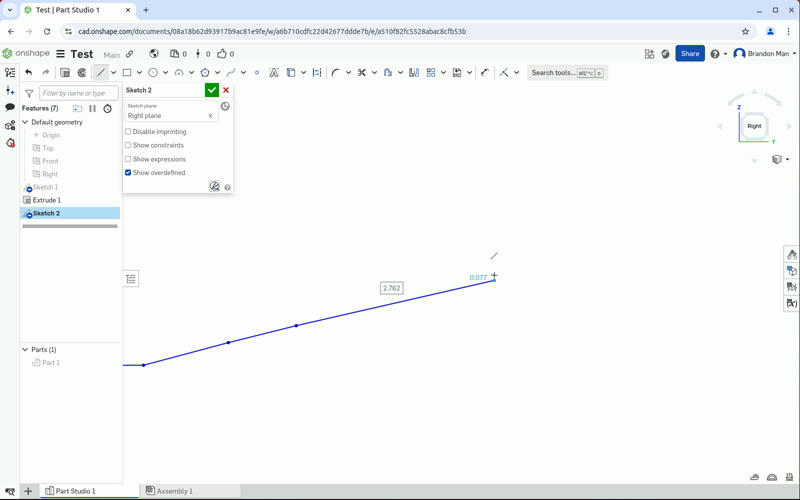
scroll(-6)
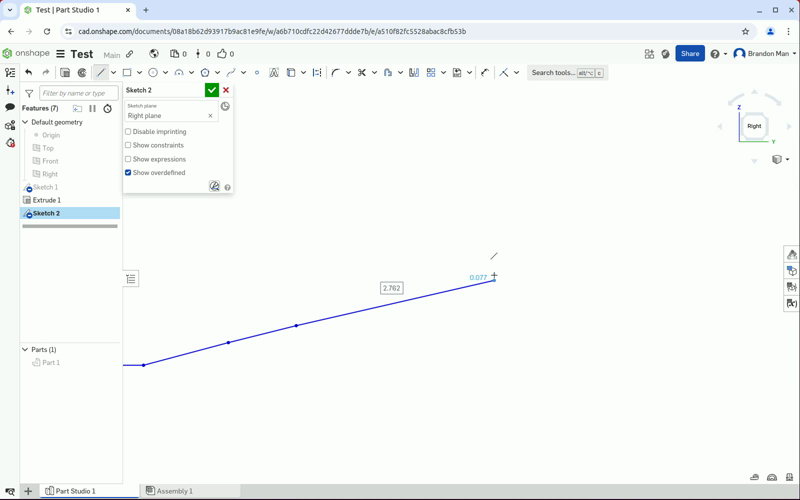
scroll(-6)
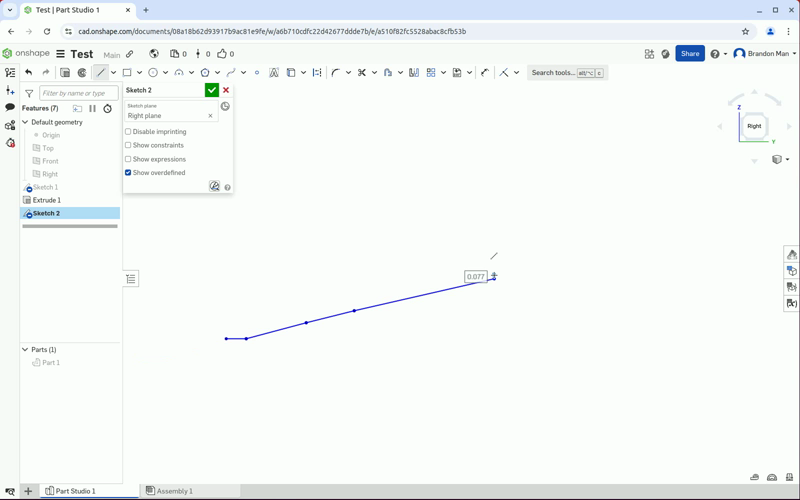
scroll(-6)
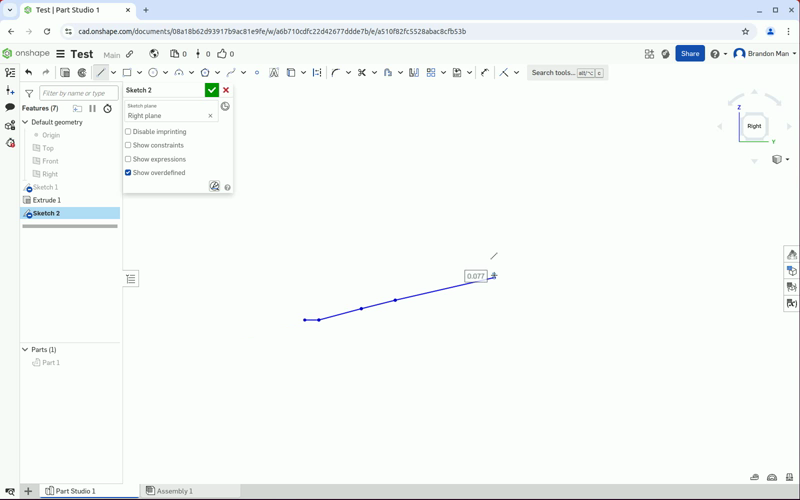
scroll(-6)
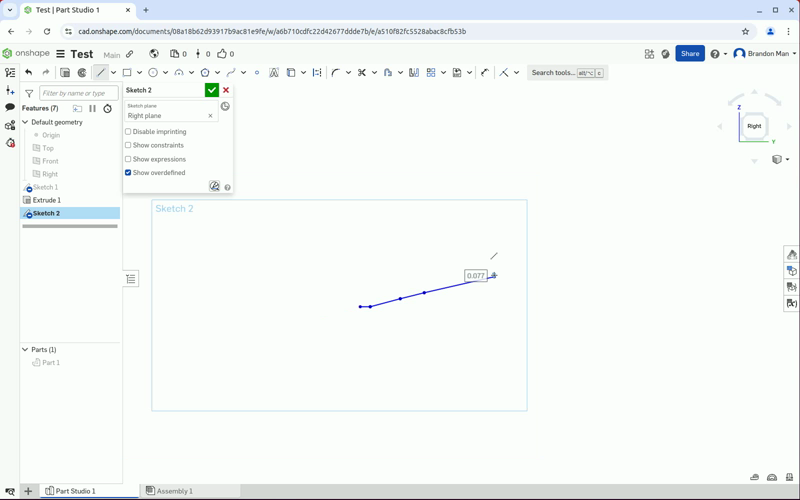
scroll(-6)
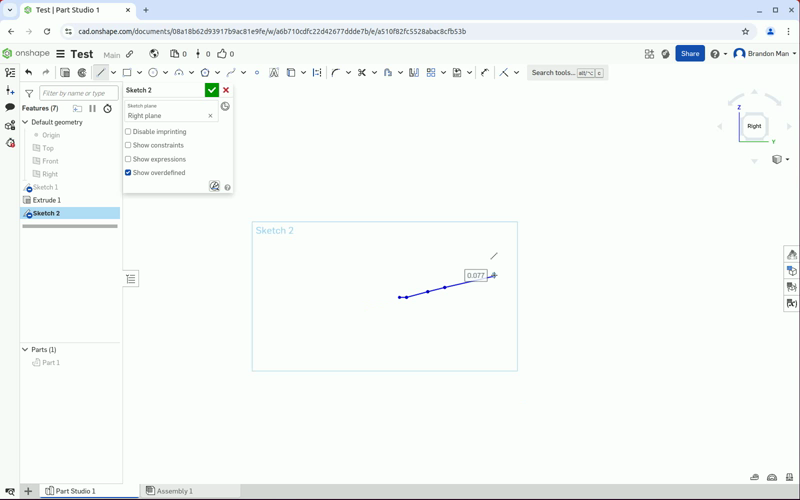
scroll(-6)
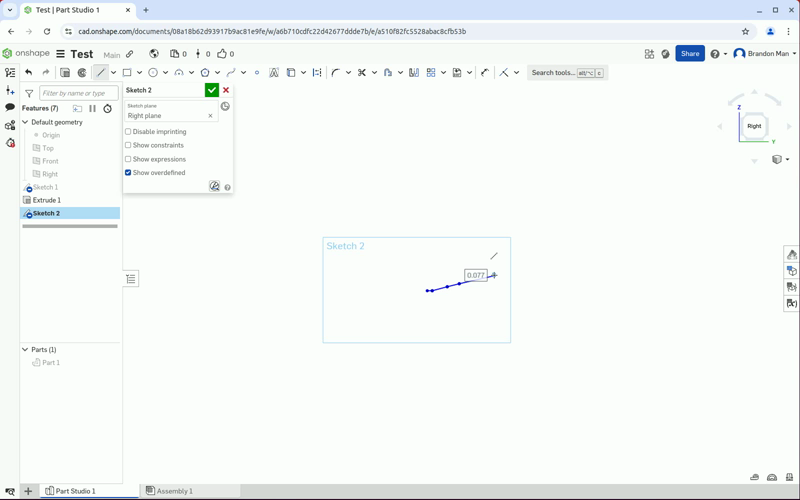
scroll(-6)
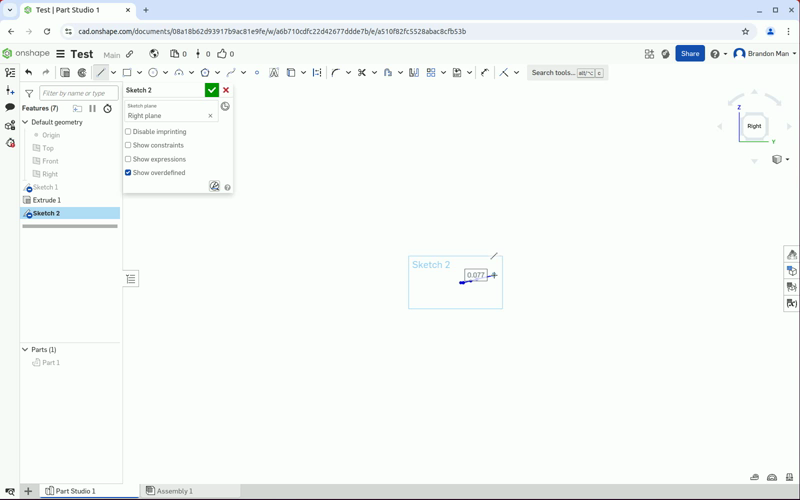
key_up(shift)
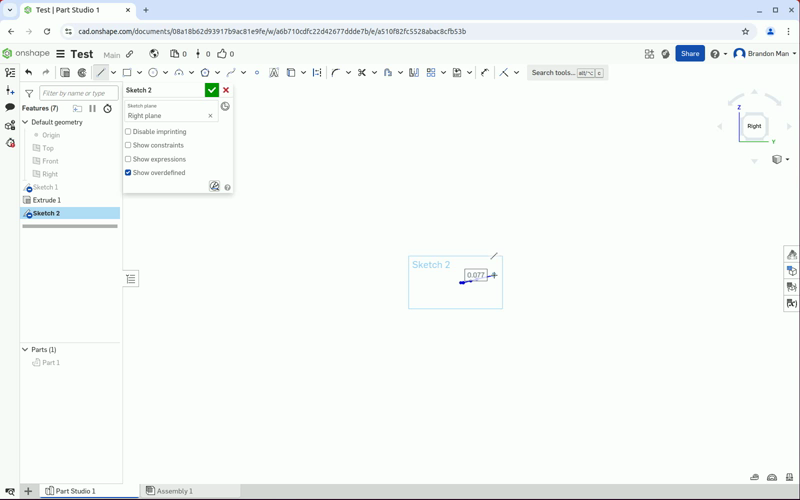
key_down(shift)
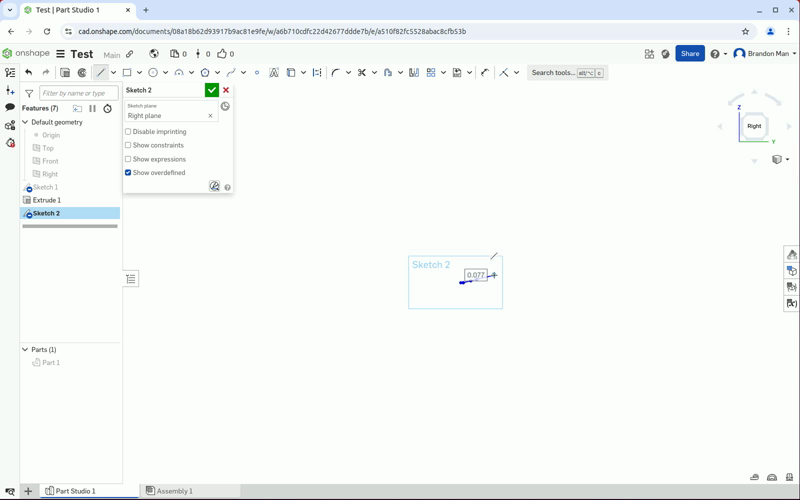
mouse_move(524, 274)
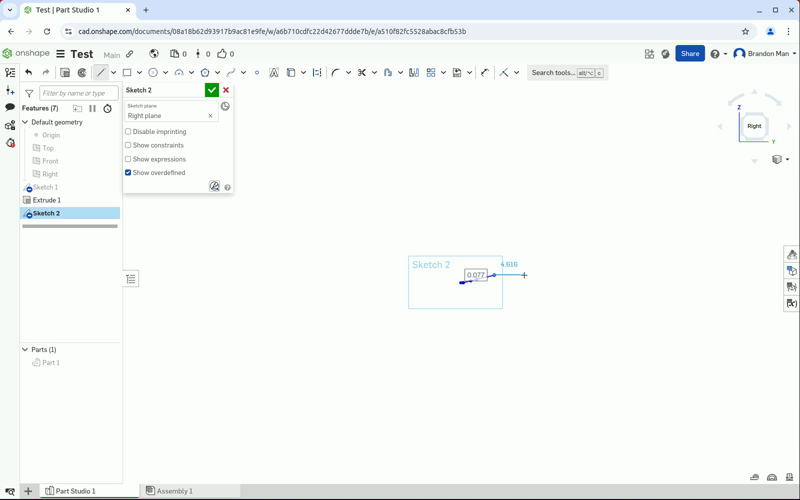
mouse_move(470, 279)
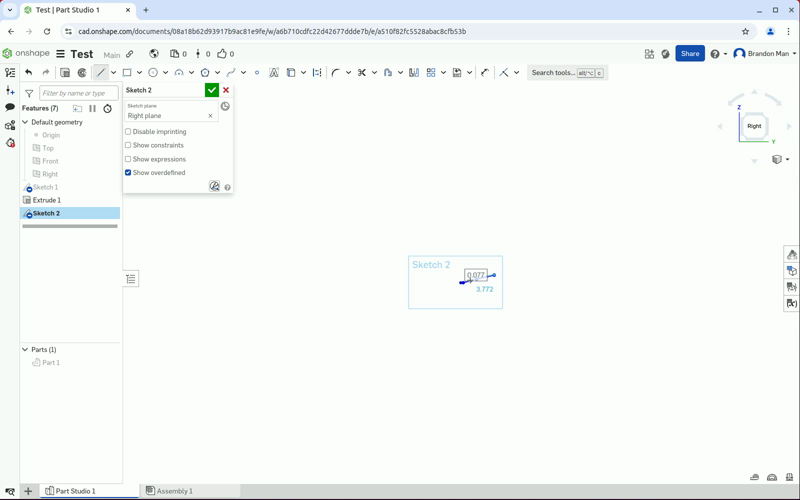
scroll(6)
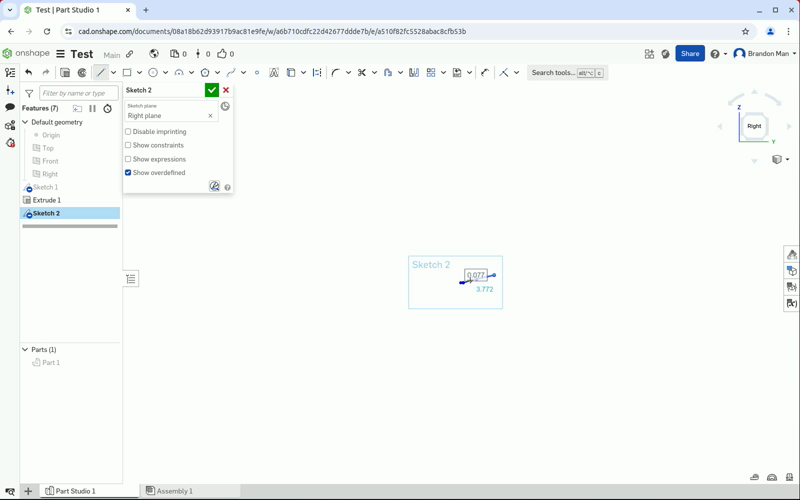
scroll(6)
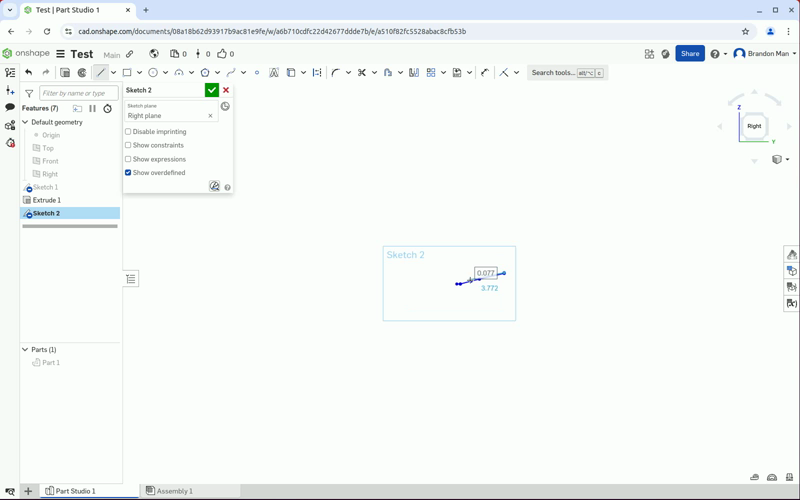
scroll(6)
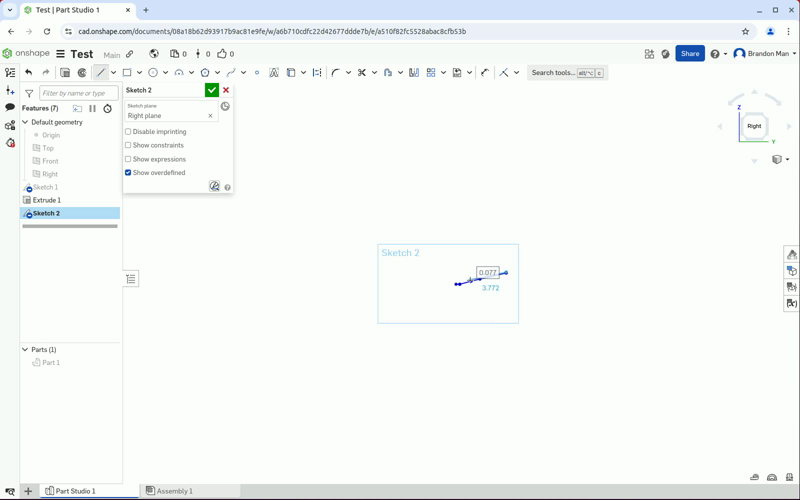
scroll(6)
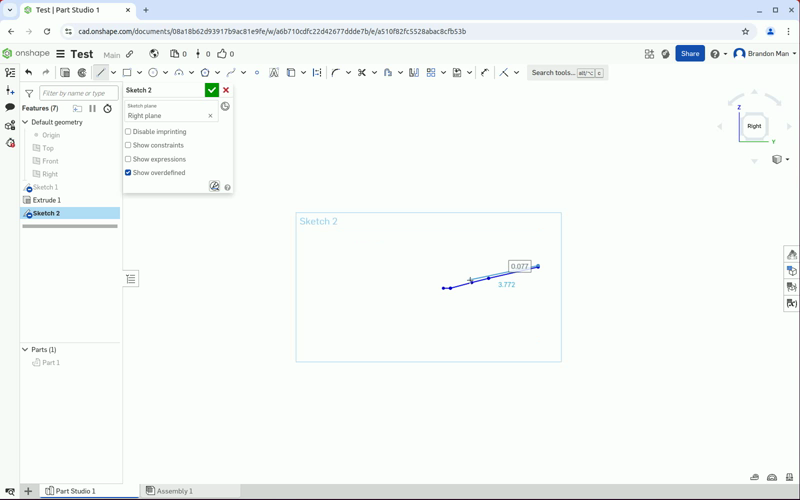
scroll(6)
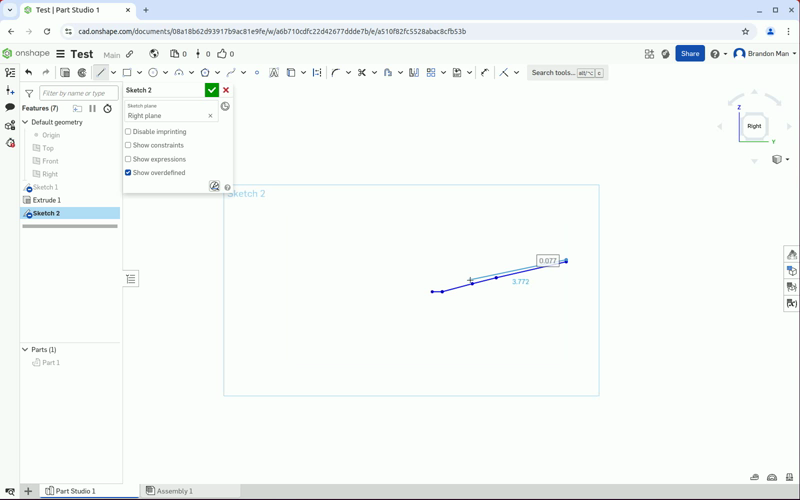
scroll(6)
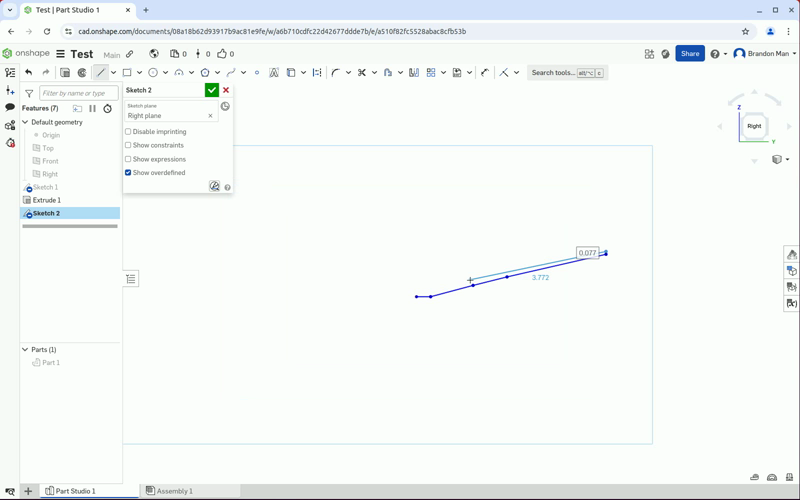
scroll(6)
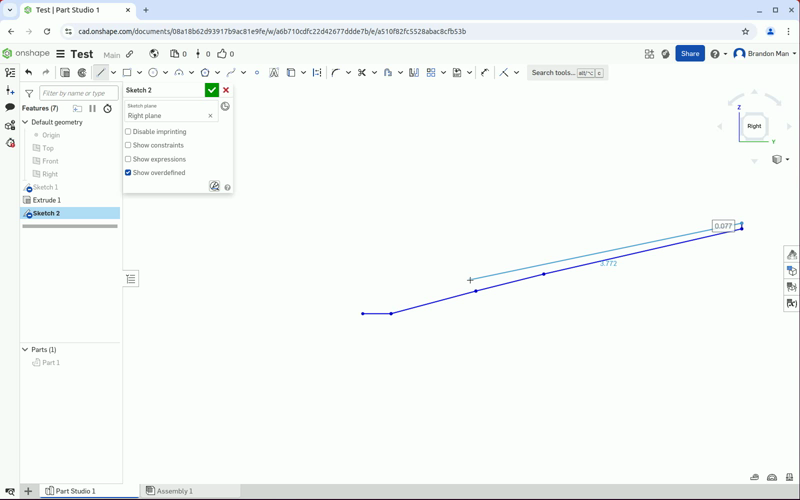
click(470, 279)
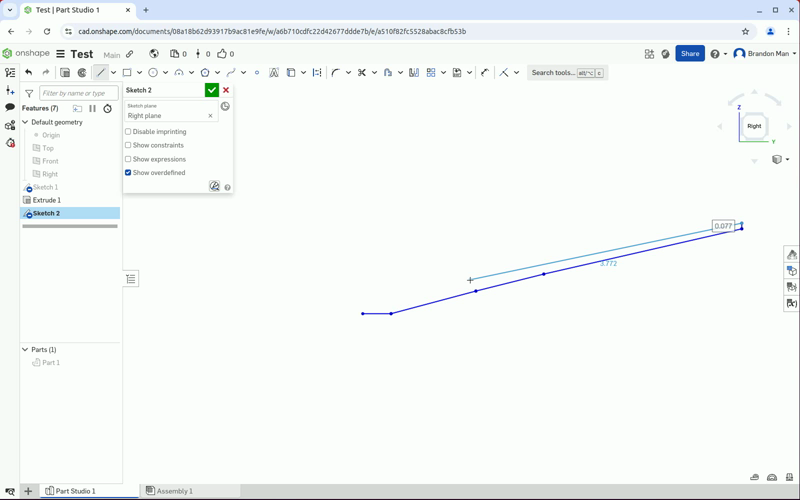
scroll(-6)
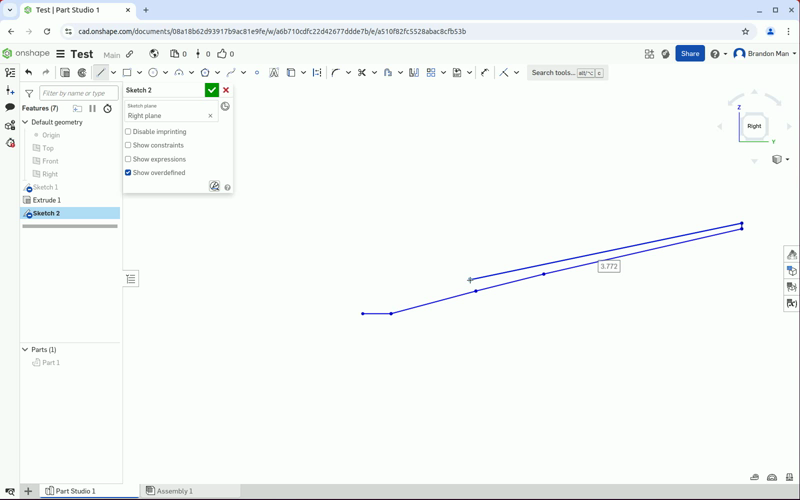
scroll(-6)
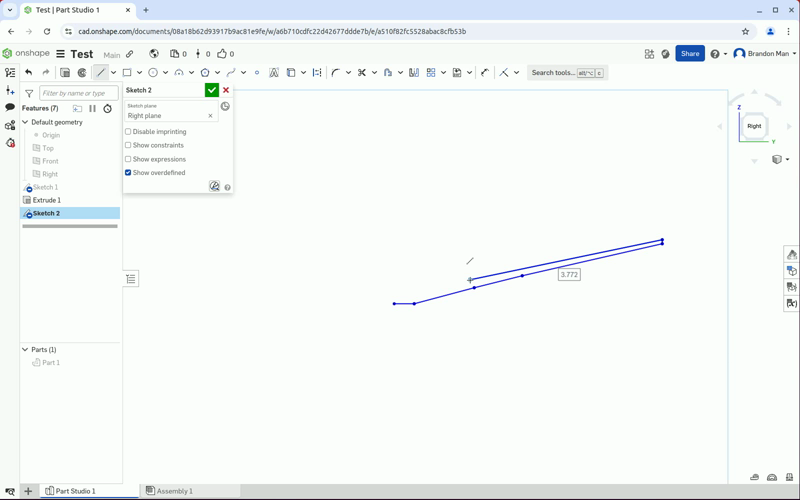
scroll(-6)
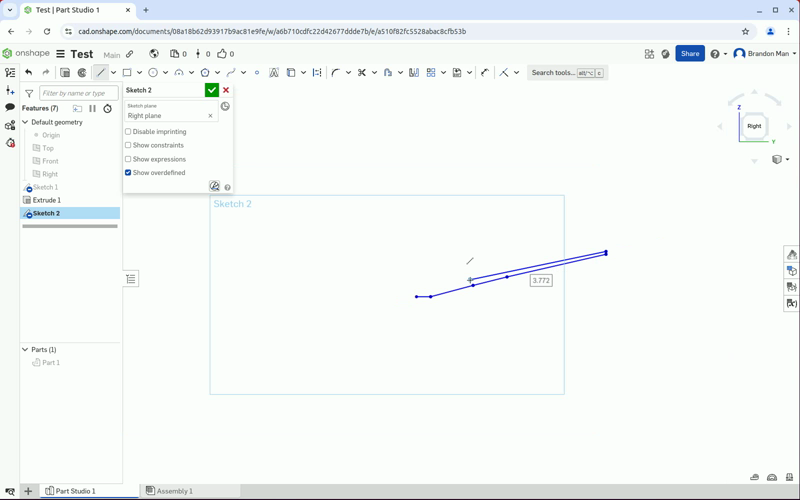
scroll(-6)
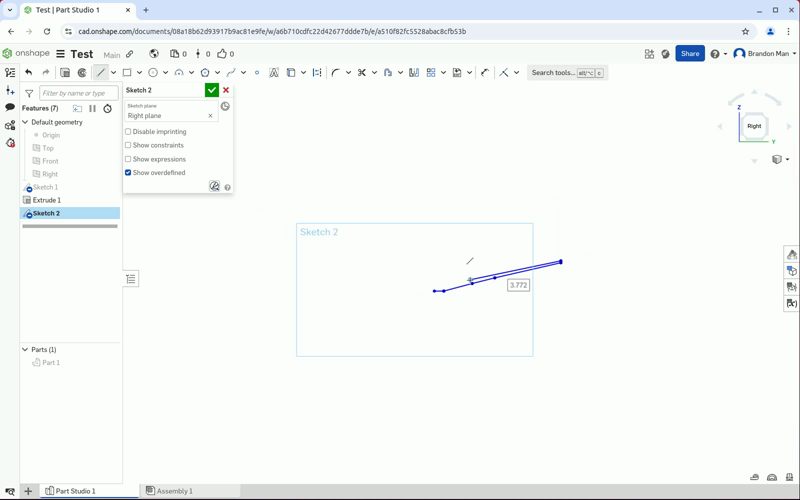
scroll(-6)
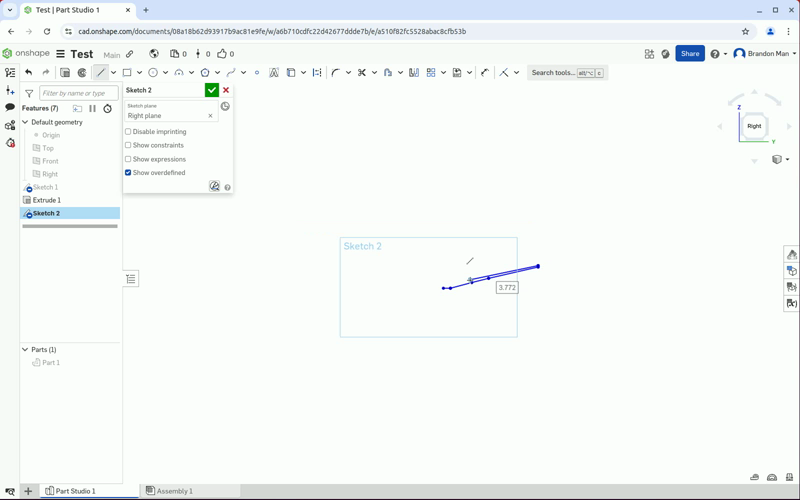
scroll(-6)
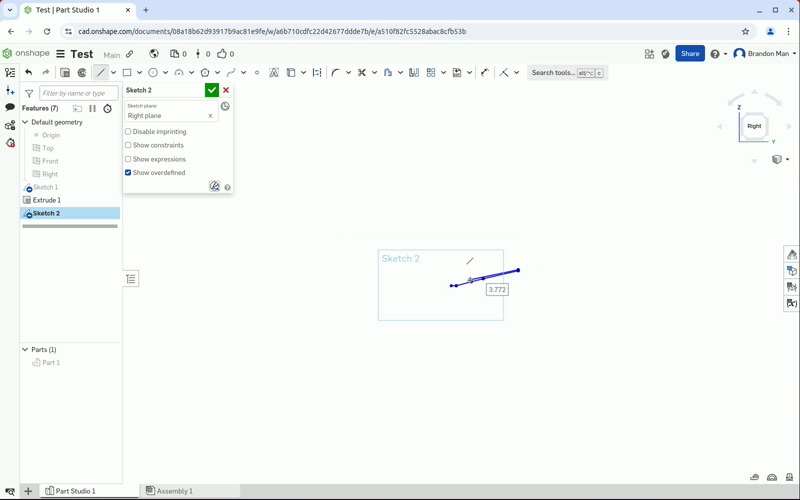
scroll(-6)
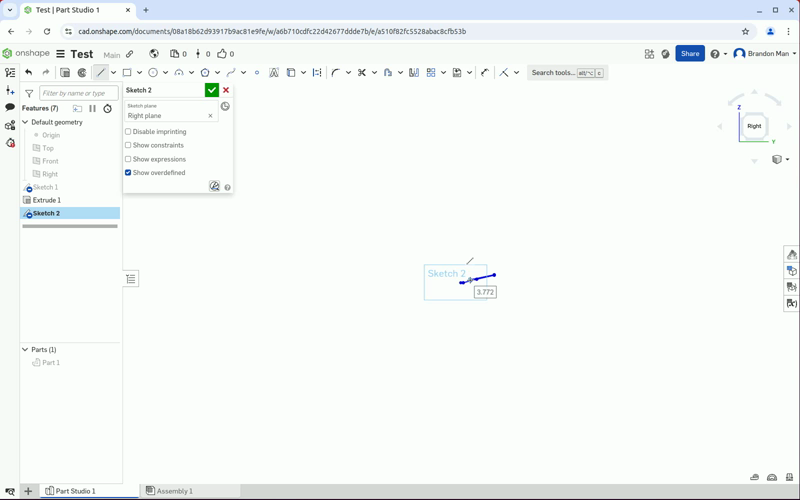
key_up(shift)
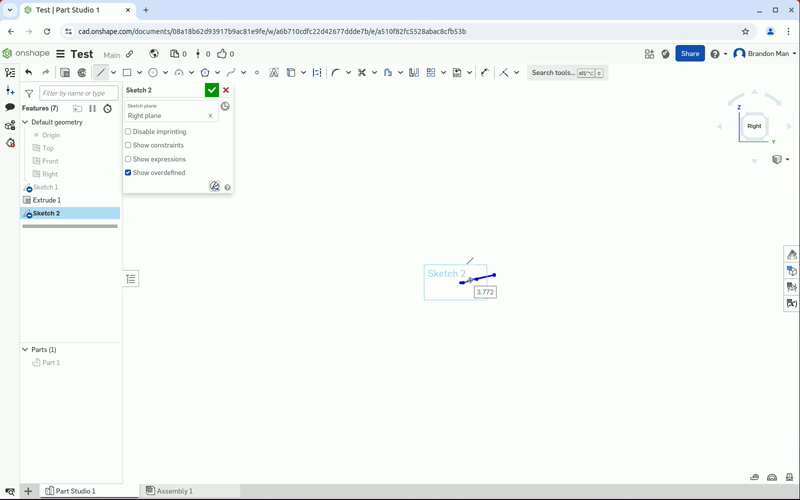
mouse_move(500, 279)
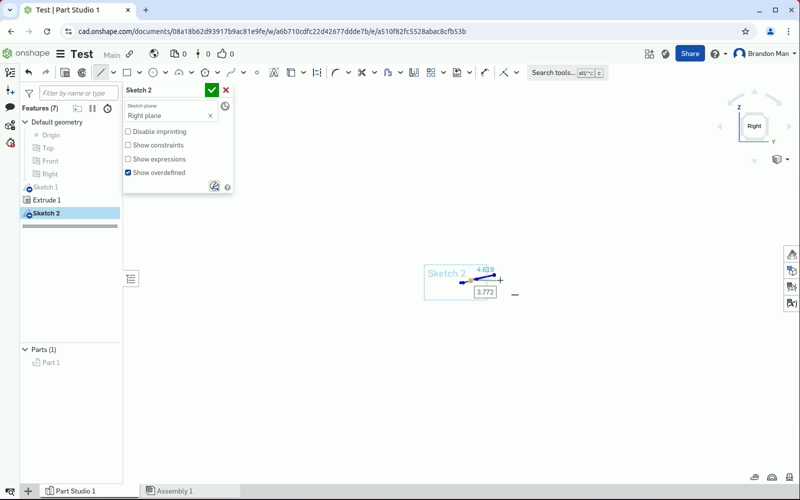
key_down(shift)
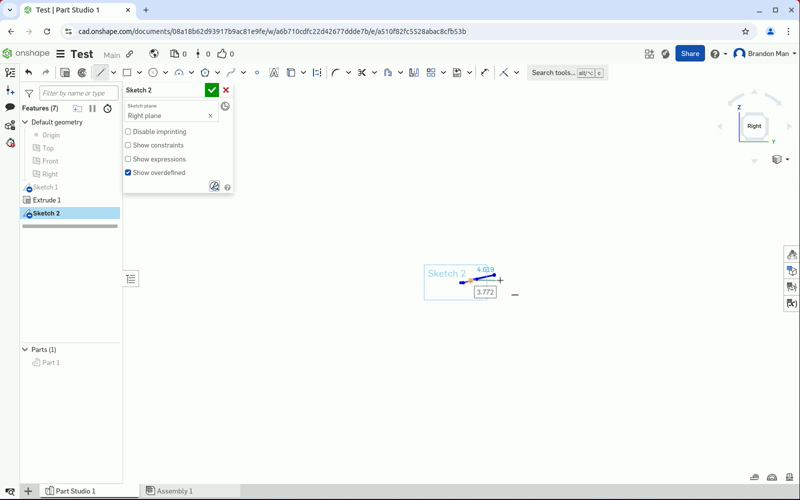
mouse_move(460, 282)
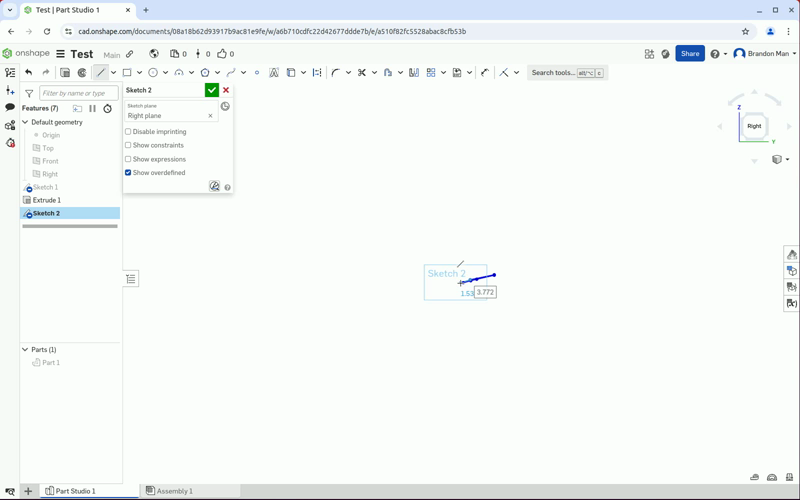
scroll(6)
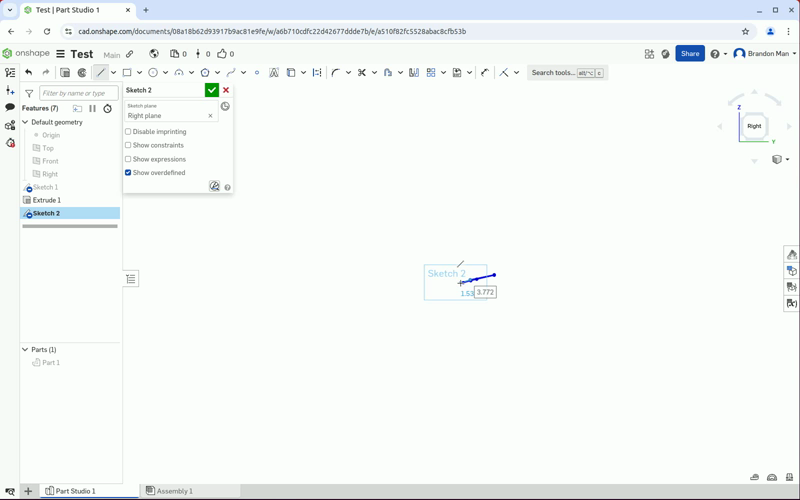
scroll(6)
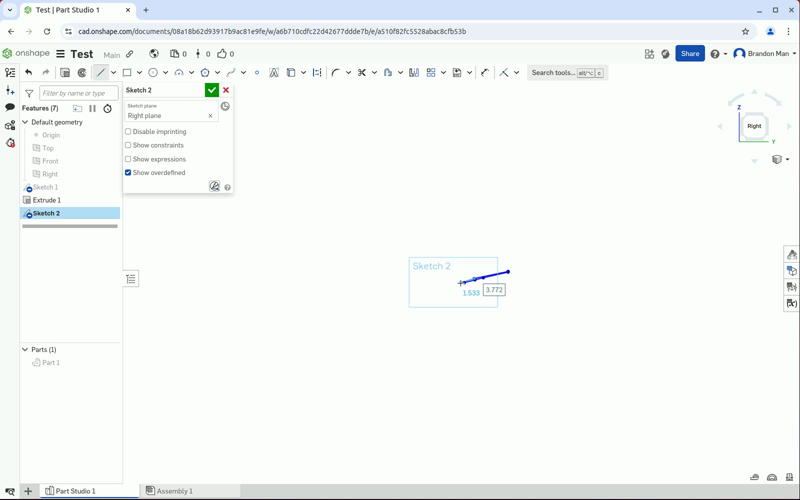
scroll(6)
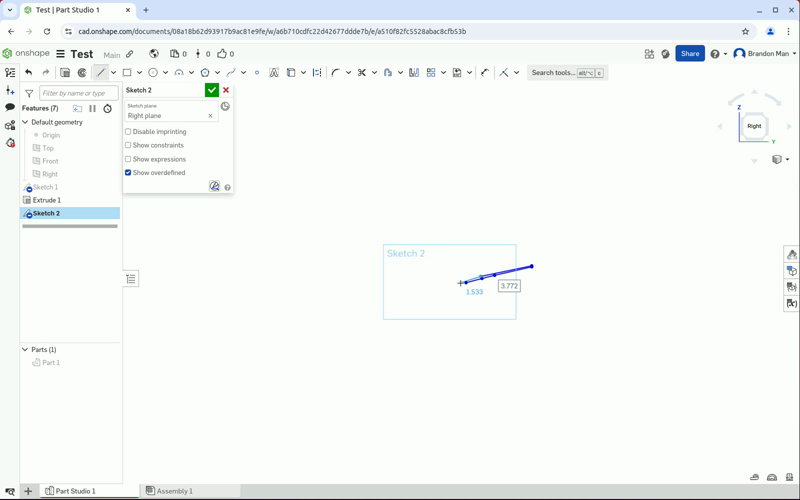
scroll(6)
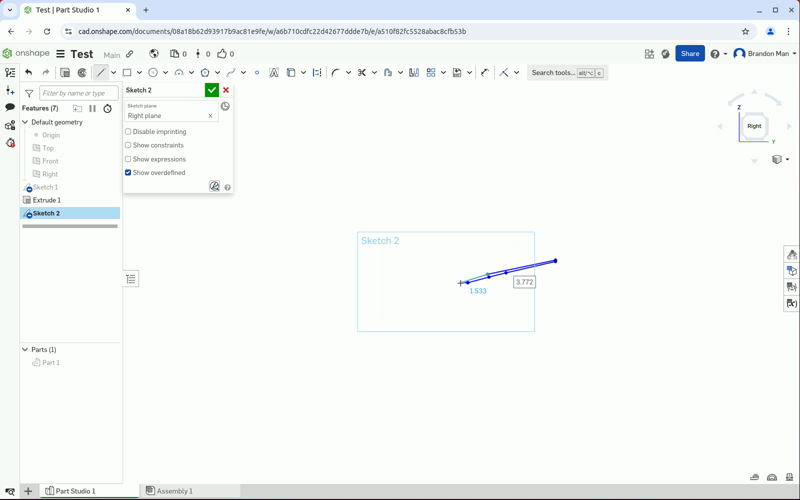
scroll(6)
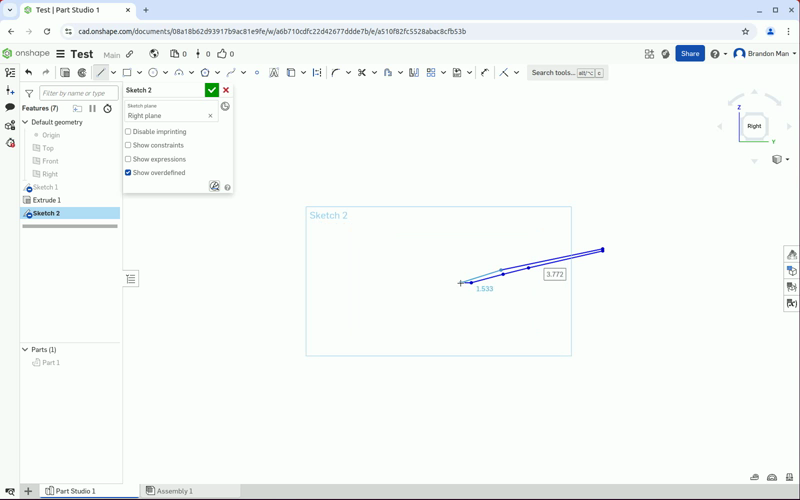
scroll(6)
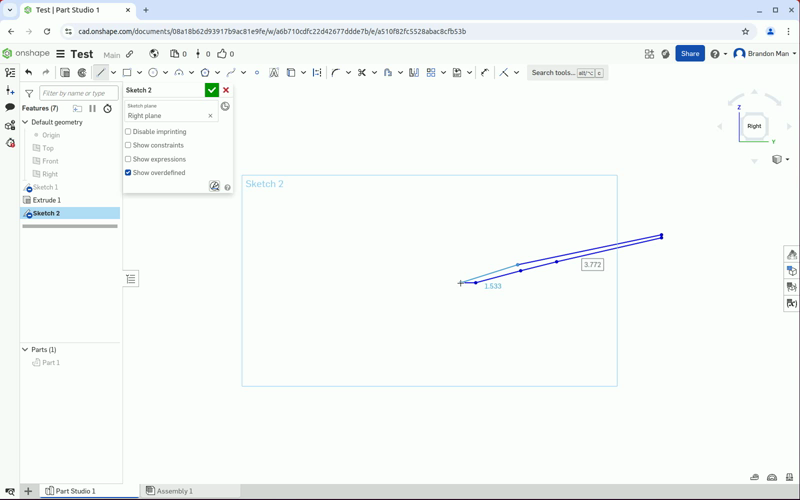
scroll(6)
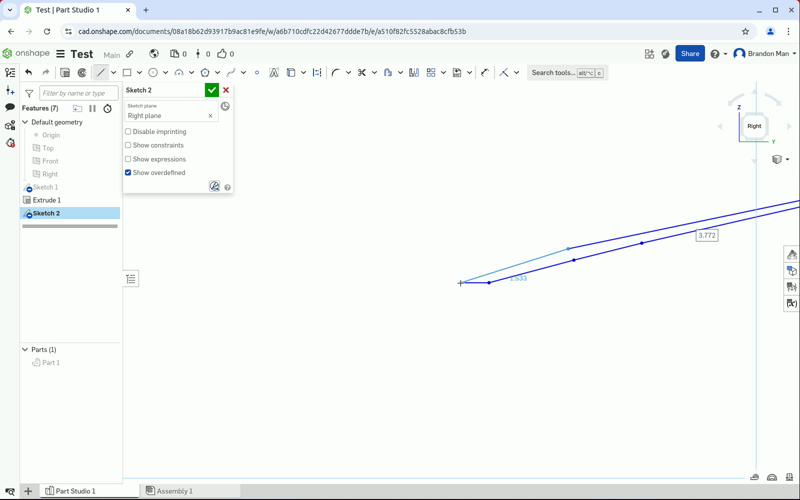
key_up(shift)
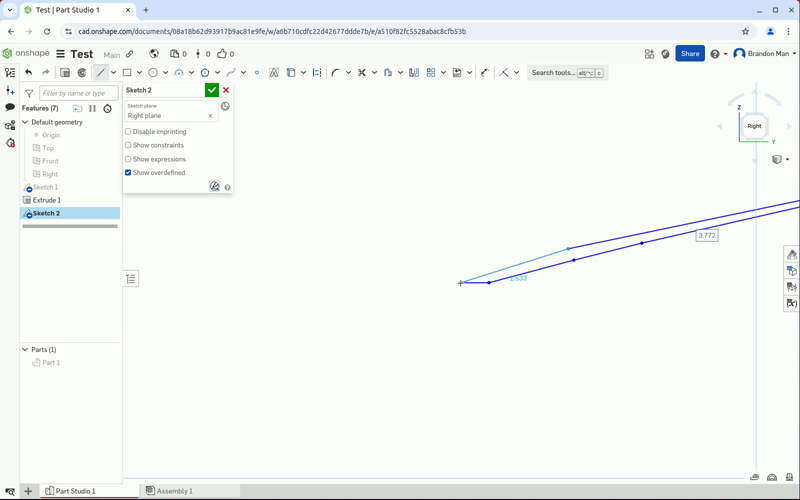
click(460, 282)
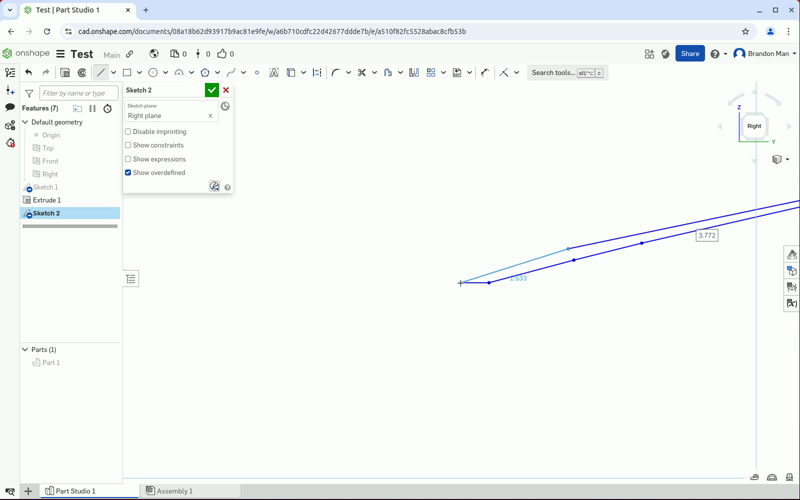
scroll(-6)
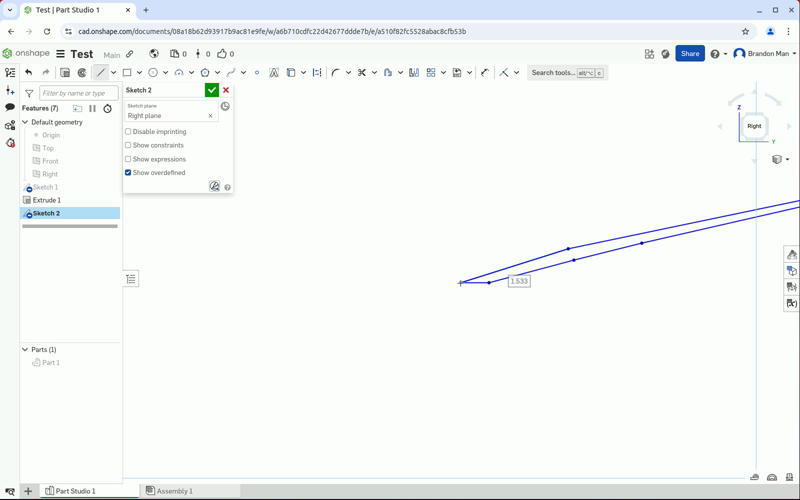
scroll(-6)
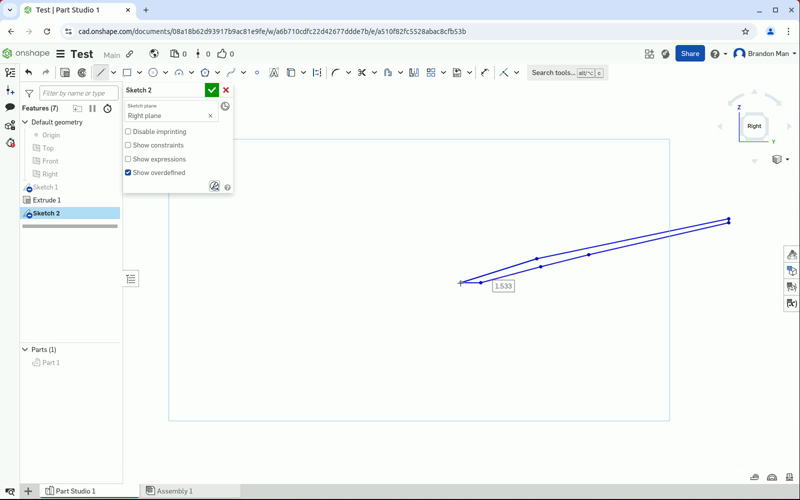
scroll(-6)
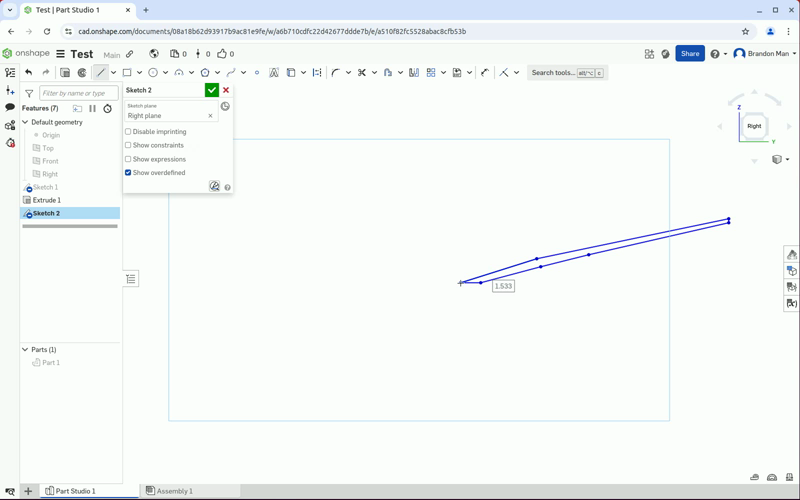
scroll(-6)
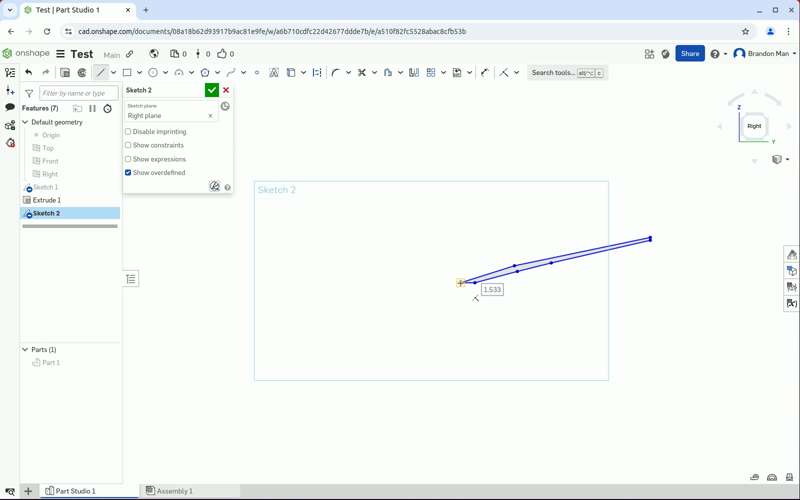
scroll(-6)
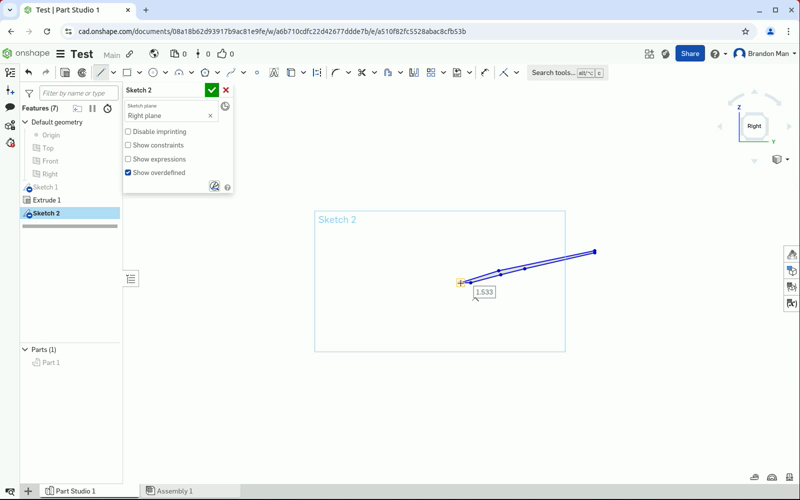
scroll(-6)
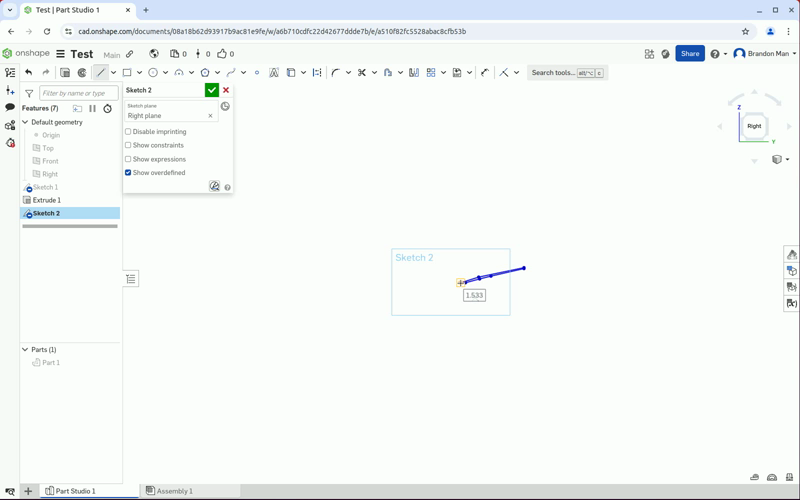
scroll(-6)
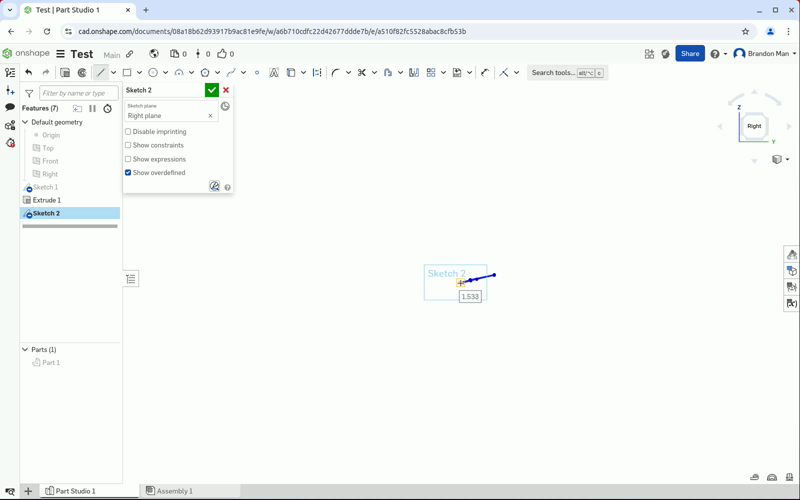
key(esc)
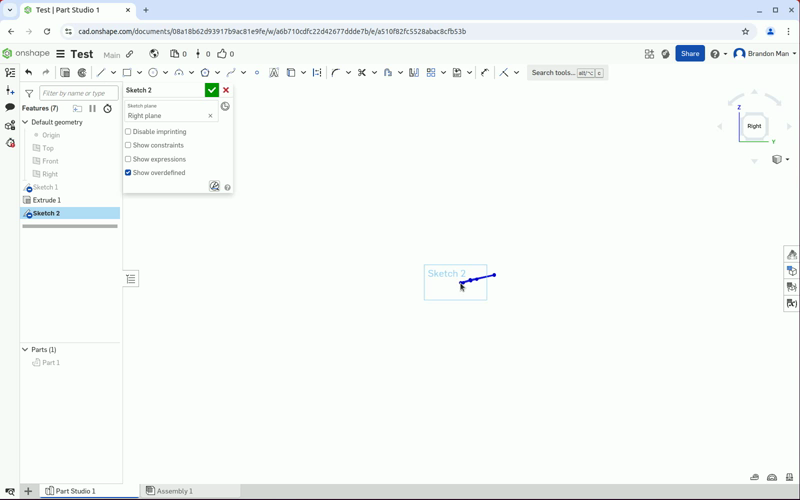
mouse_move(469, 279)
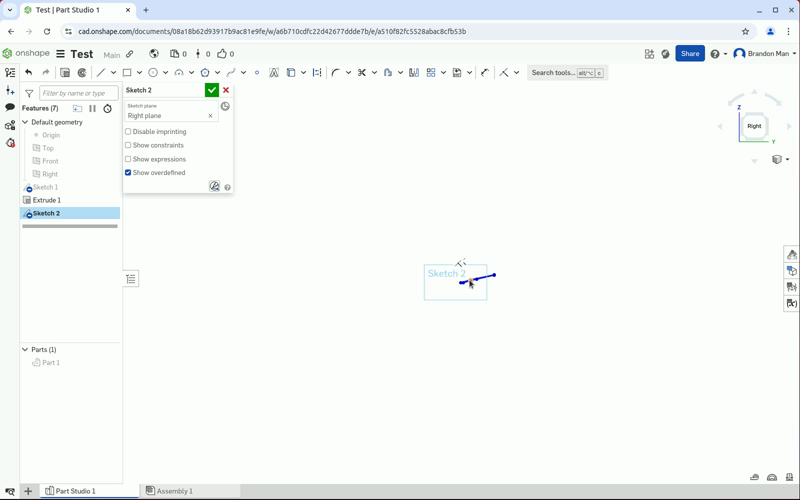
scroll(6)
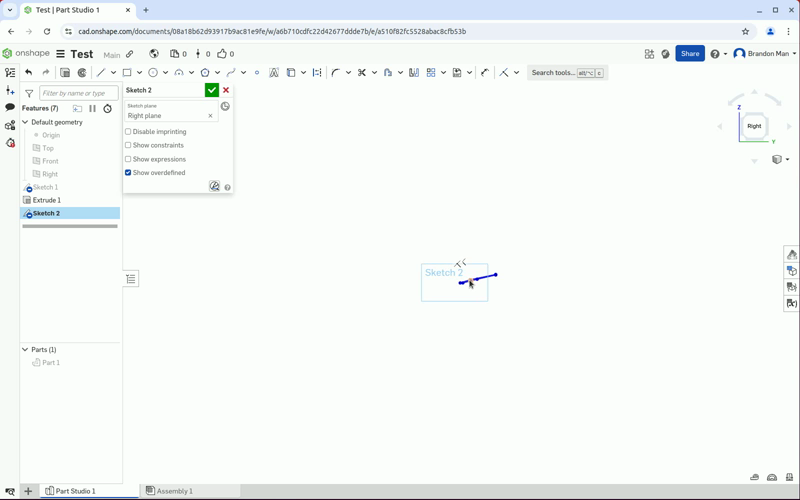
scroll(6)
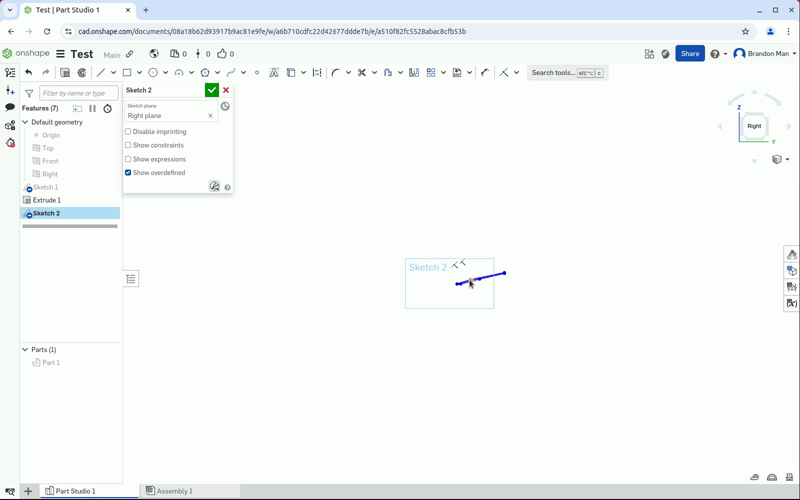
scroll(6)
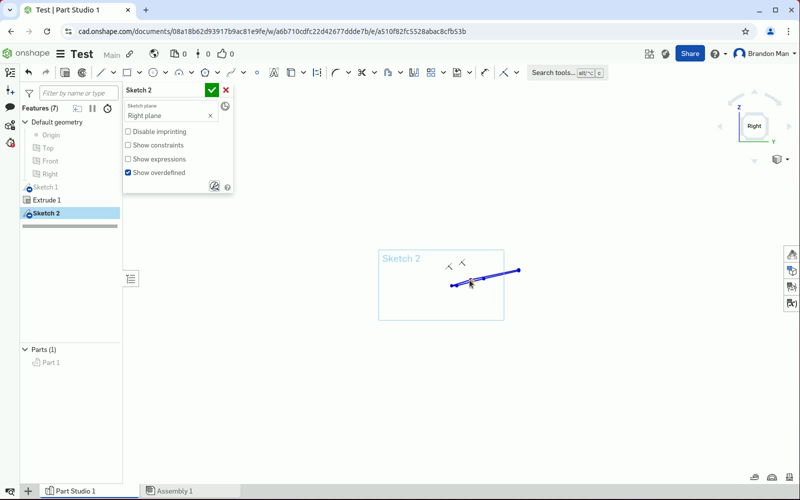
scroll(6)
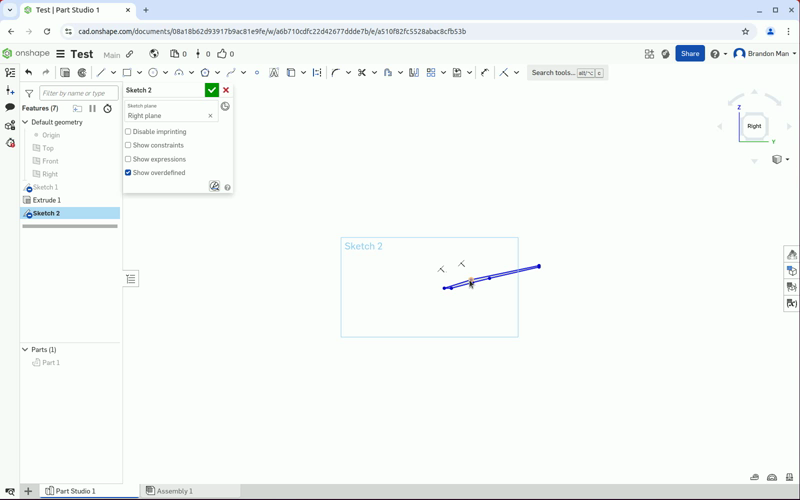
scroll(6)
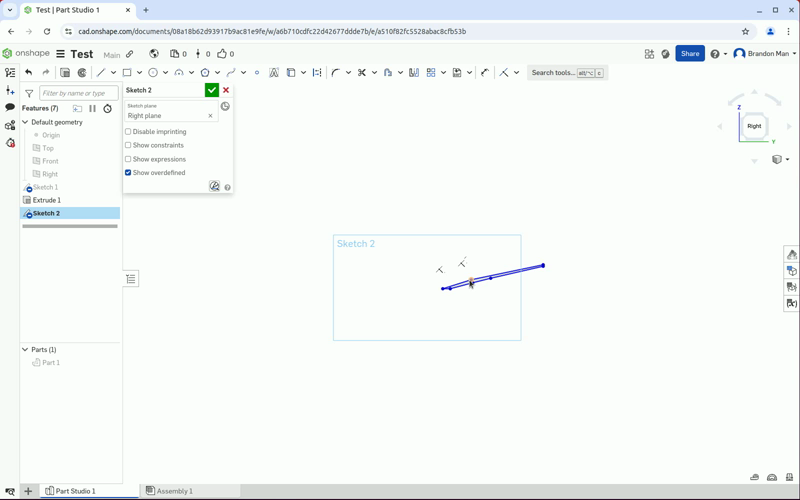
scroll(6)
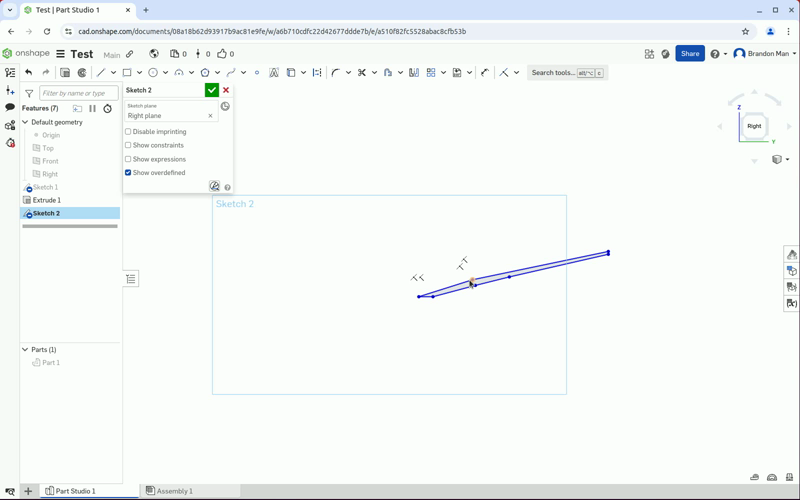
scroll(6)
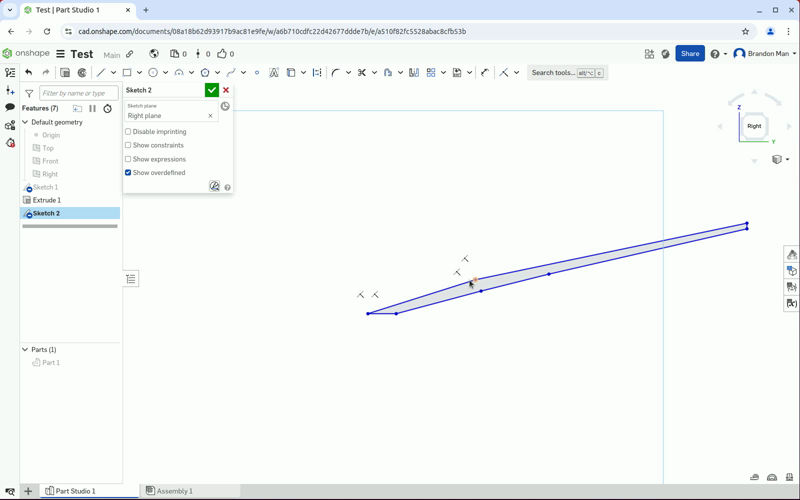
click(469, 279)
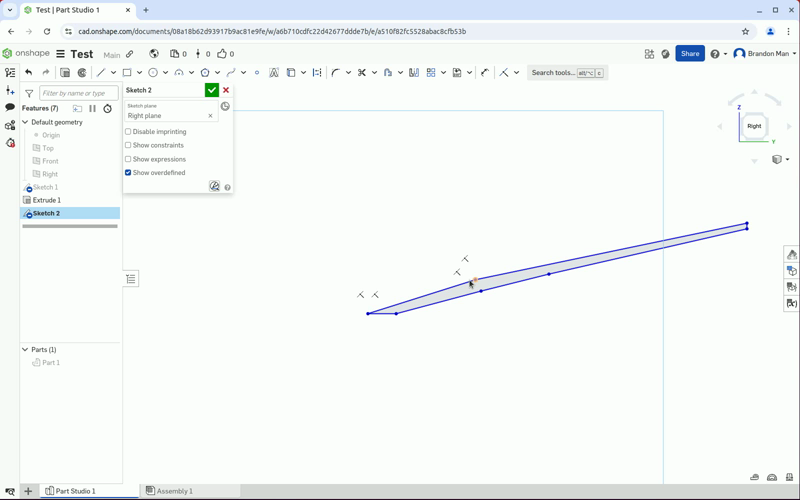
scroll(-6)
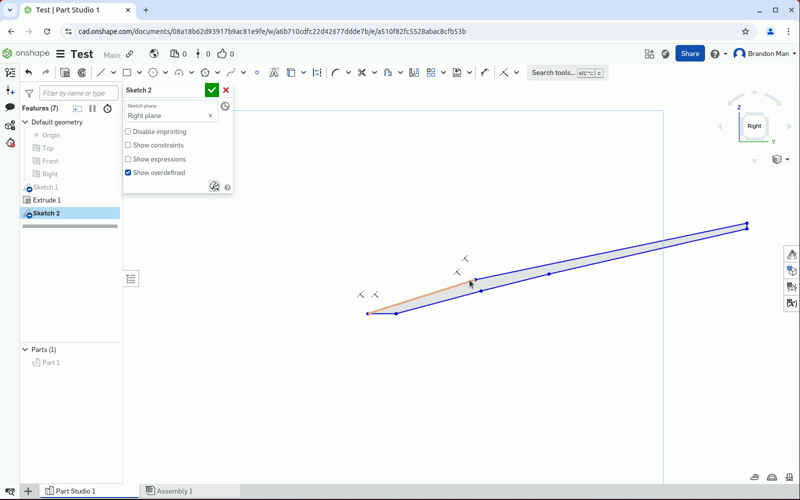
scroll(-6)
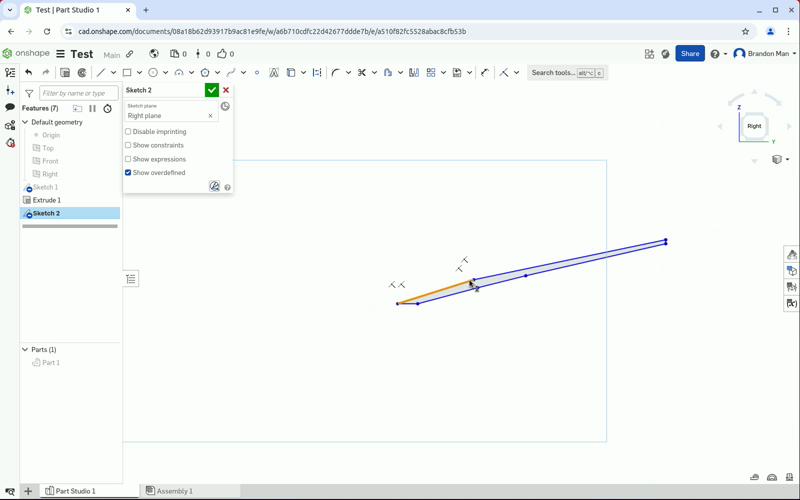
scroll(-6)
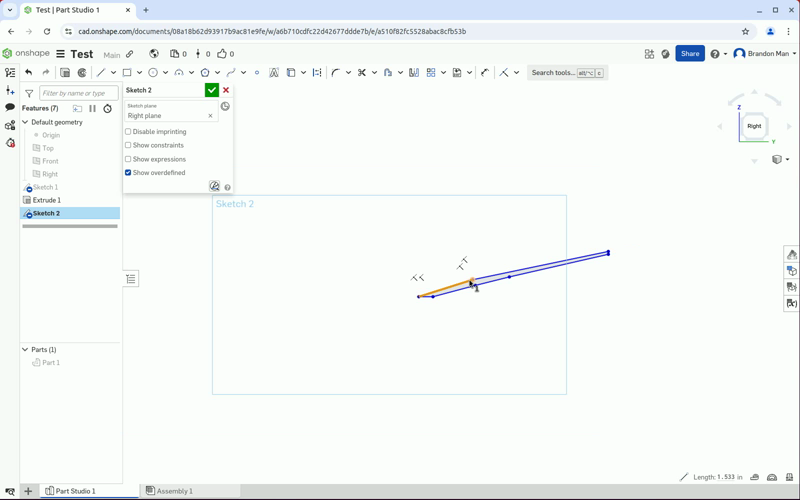
scroll(-6)
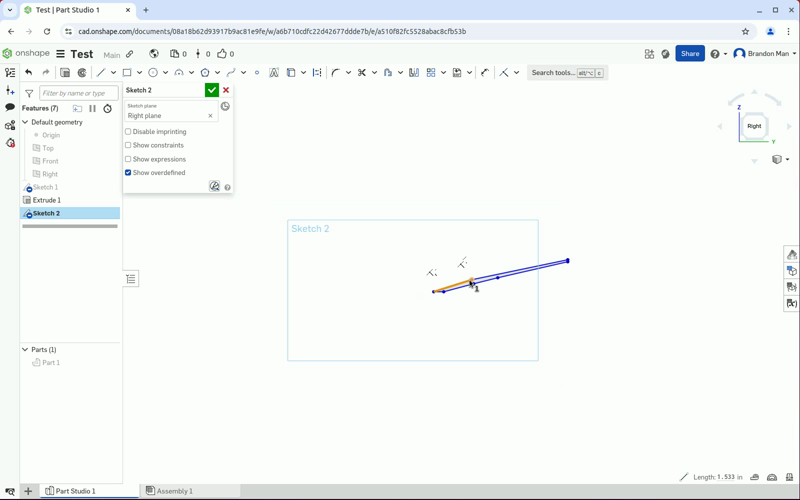
scroll(-6)
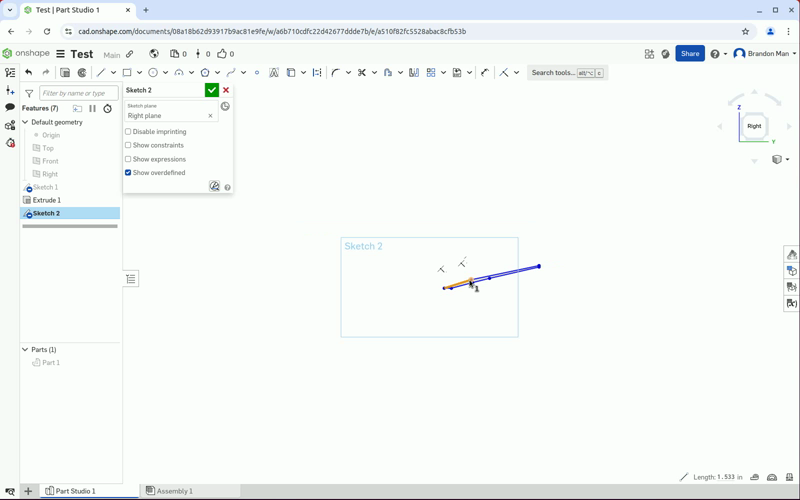
scroll(-6)
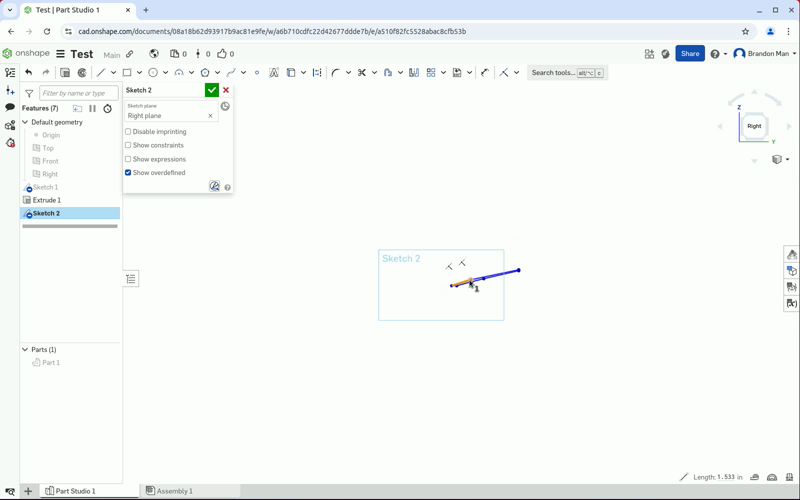
scroll(-6)
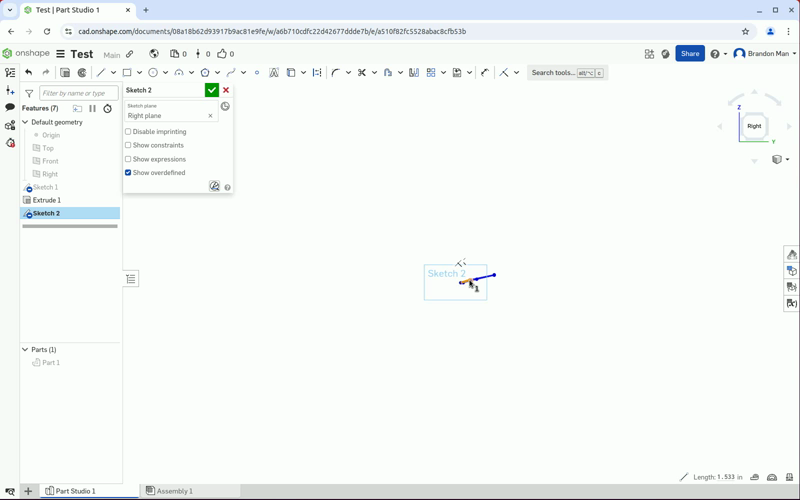
mouse_move(73, 352)
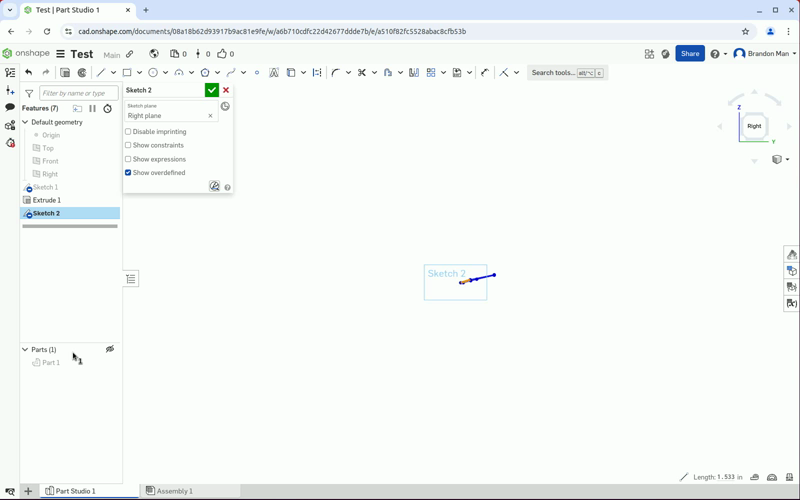
key(shift+y)
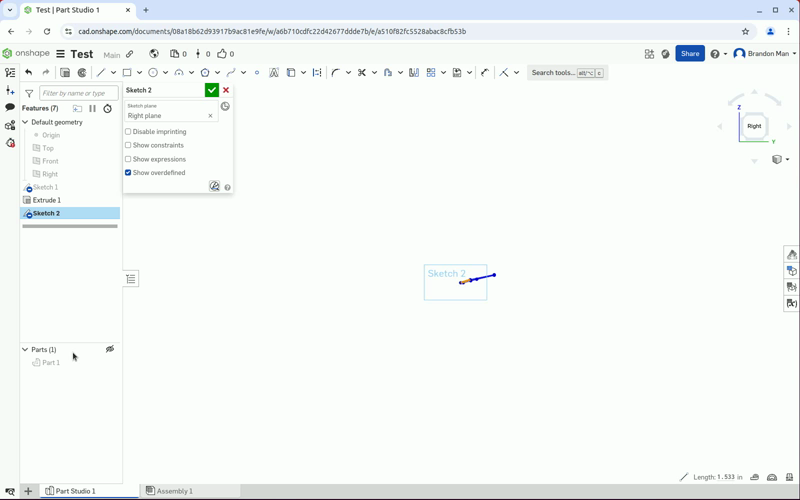
key(shift+e)
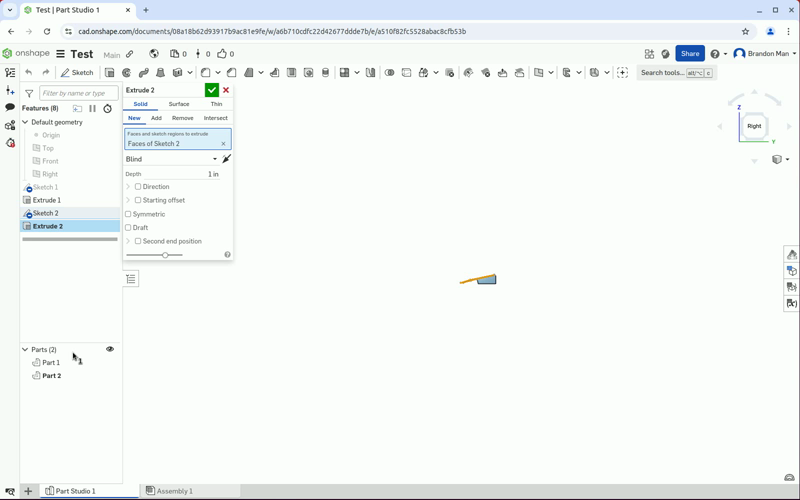
mouse_move(143, 106)
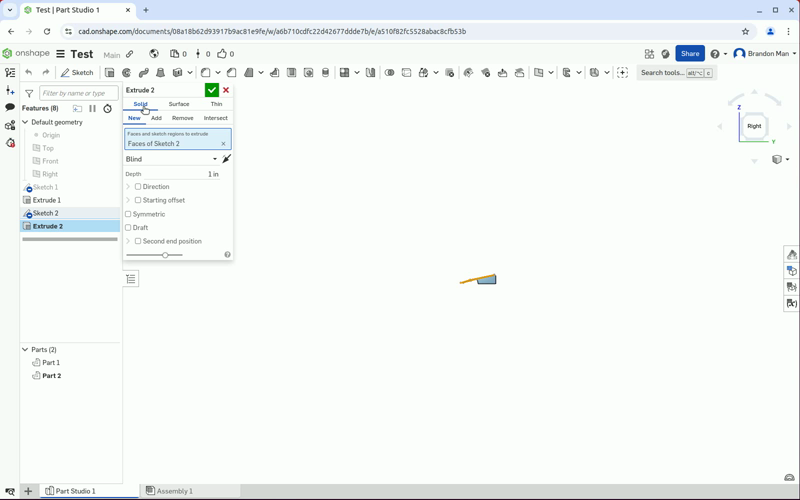
click(143, 106)
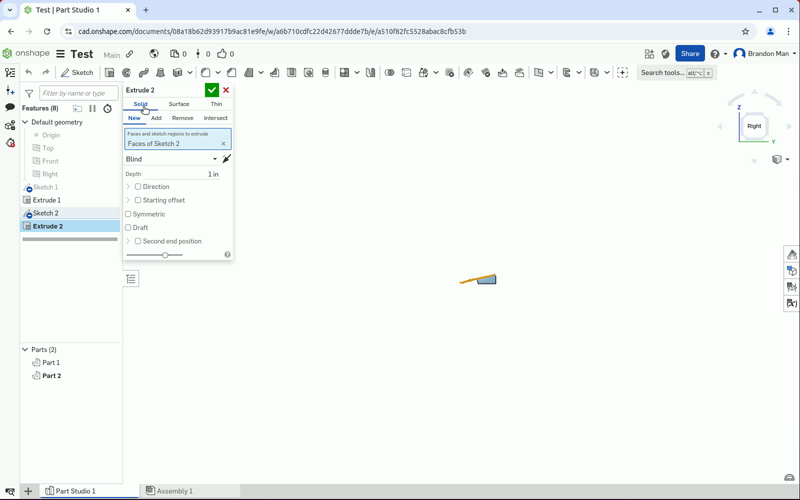
mouse_move(137, 120)
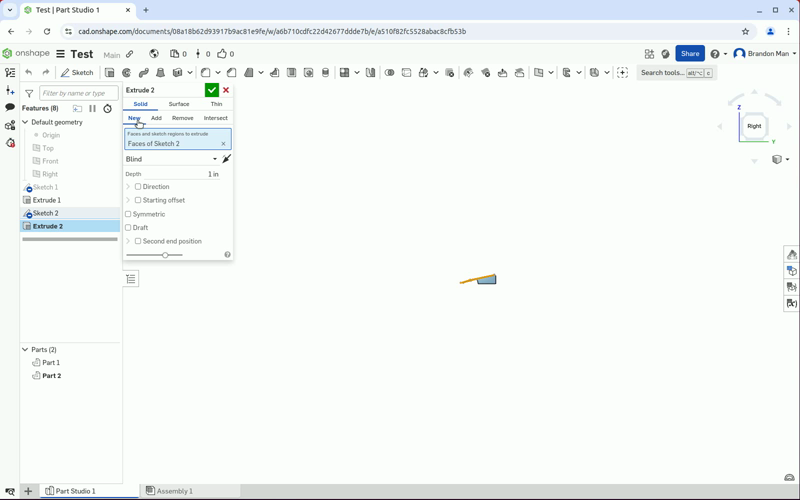
click(137, 120)
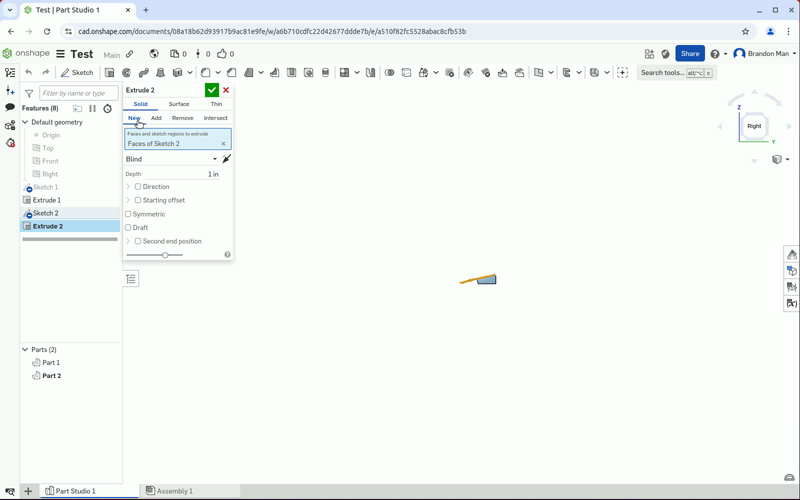
key(tab, 4)
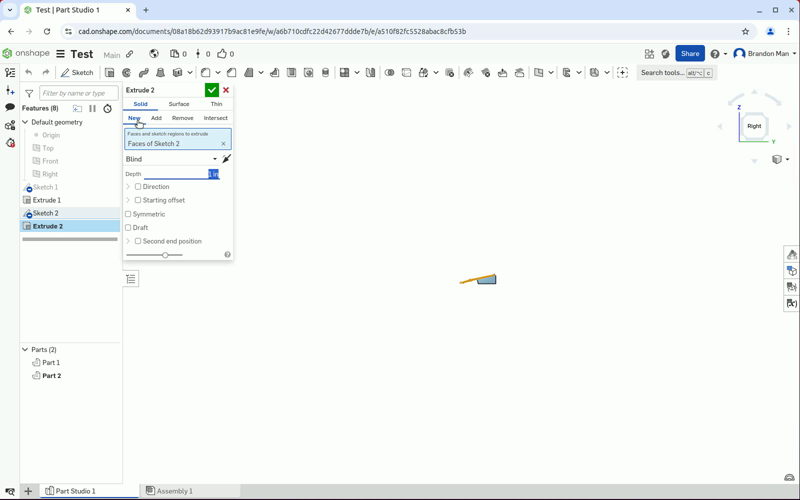
text(-23.108)
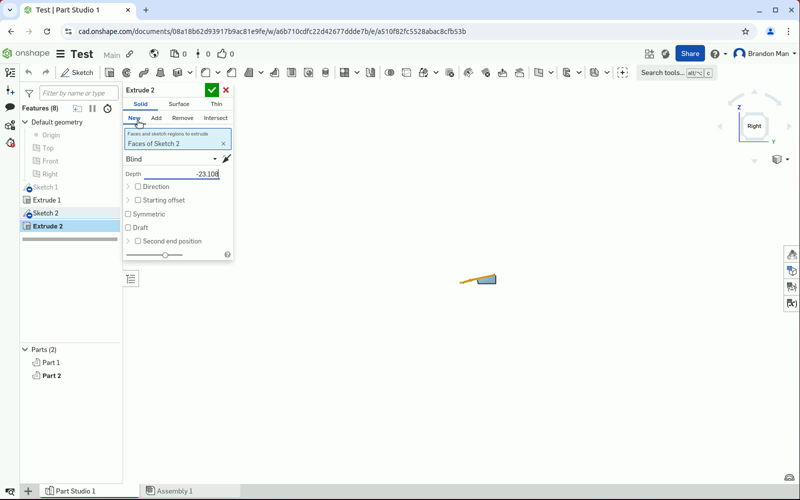
key(enter)
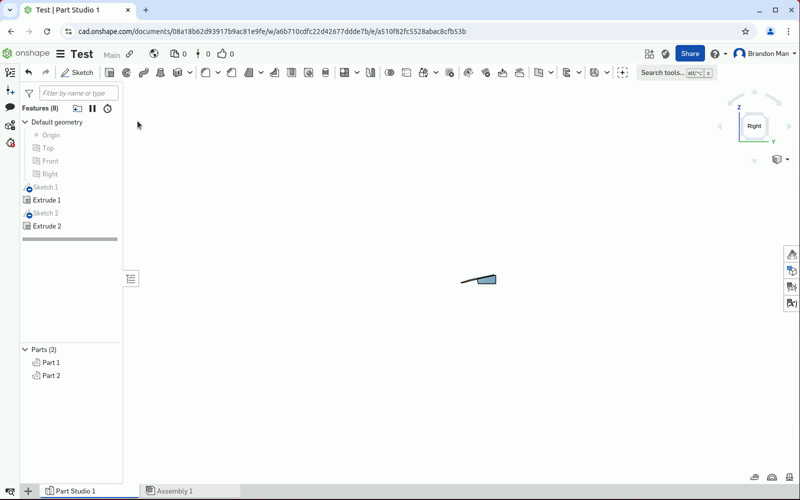
key(shift+h)
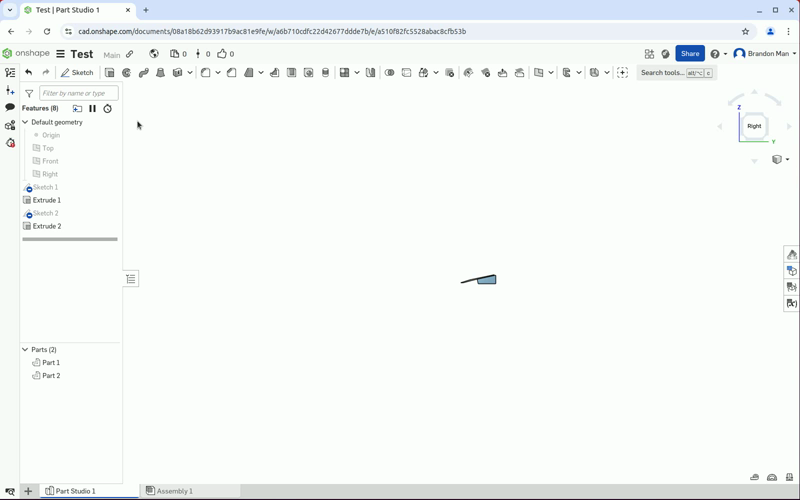
key(shift+h)
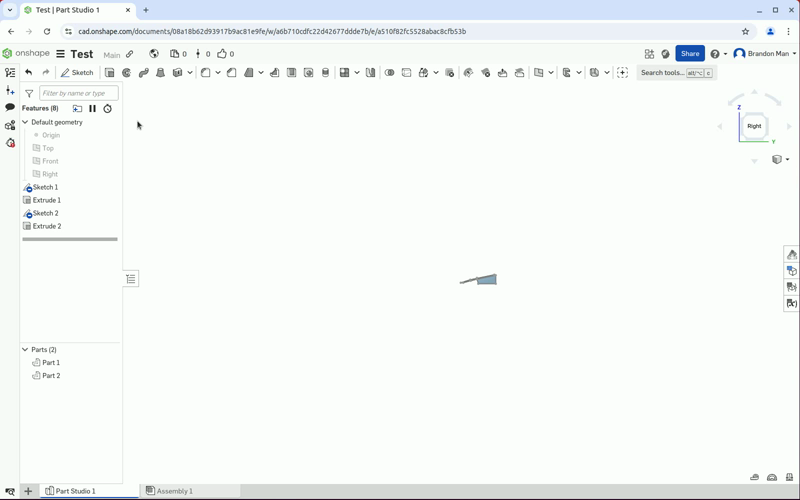
key(shift+7)
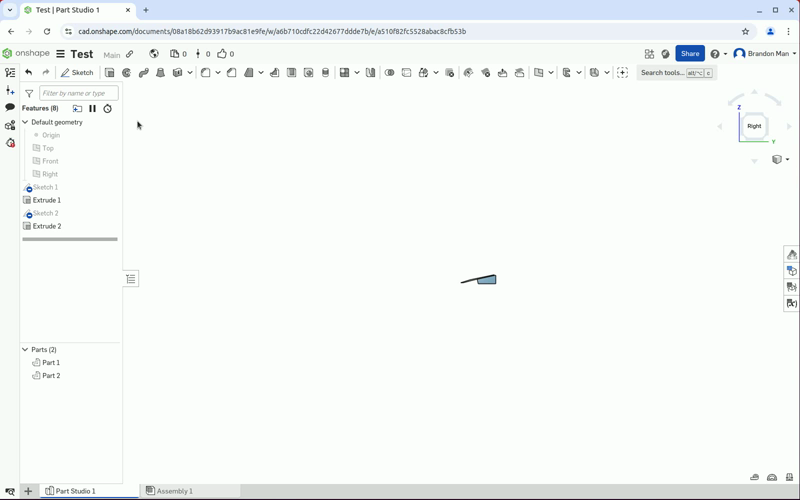
key(right, 2)
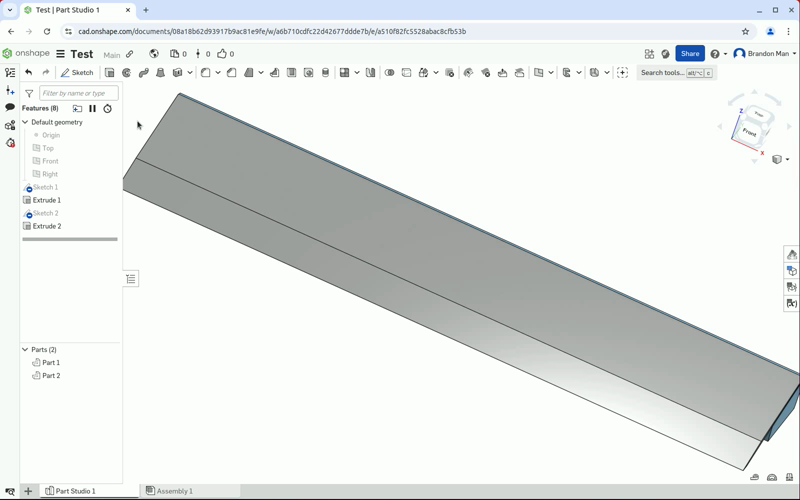
key(down, 2)
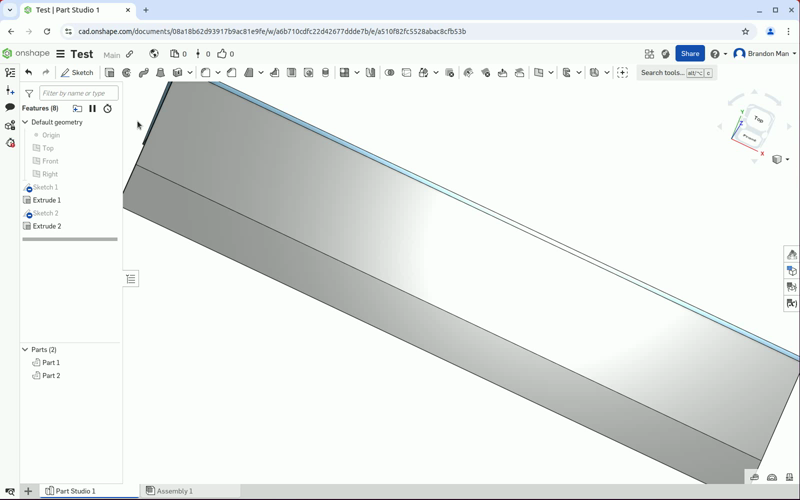
key(up, 2)
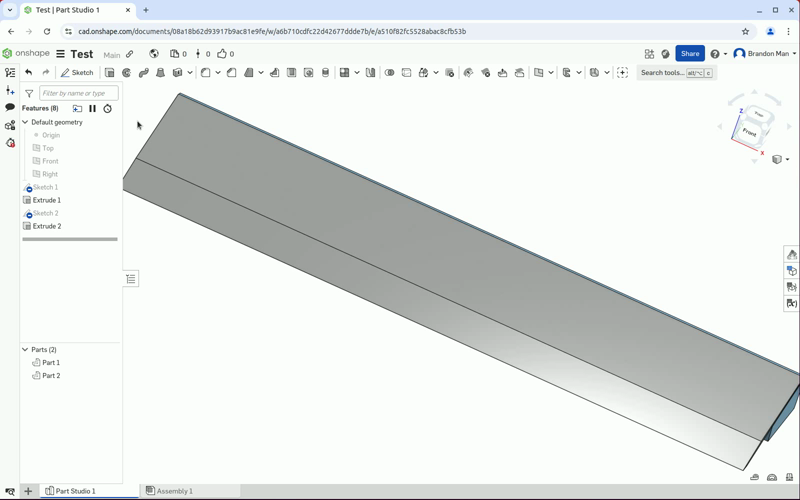
key(left, 2)
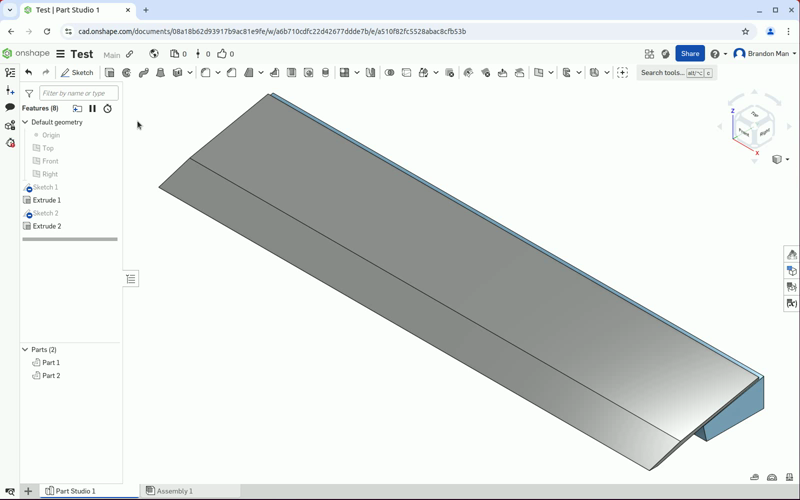
mouse_move(73, 189)
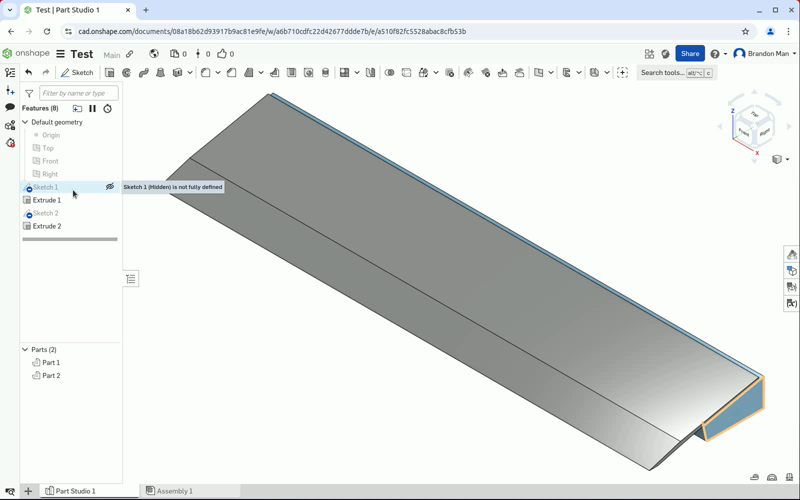
click(73, 189)